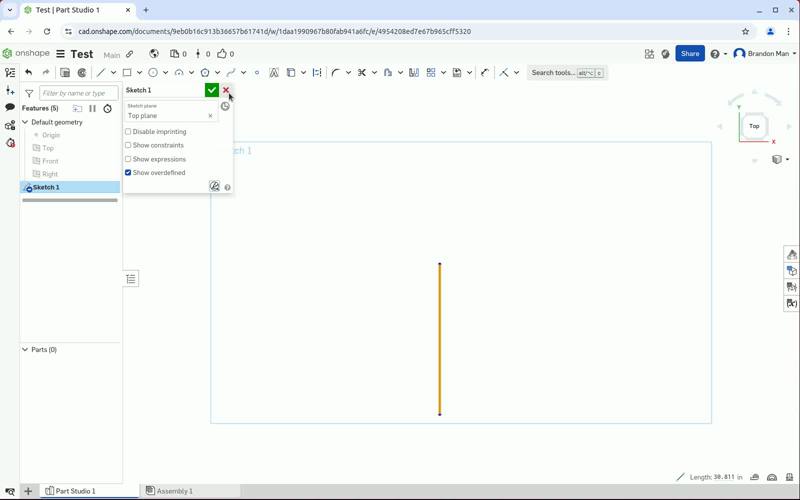
key(shift+h)
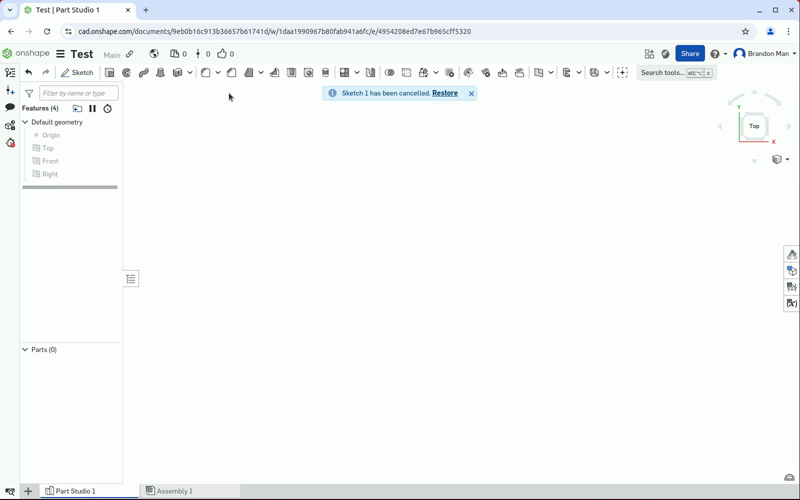
mouse_move(73, 352)
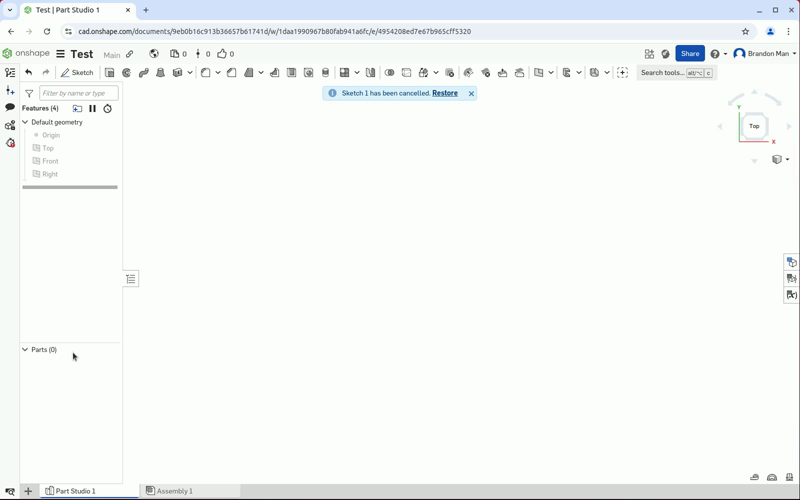
key(y)
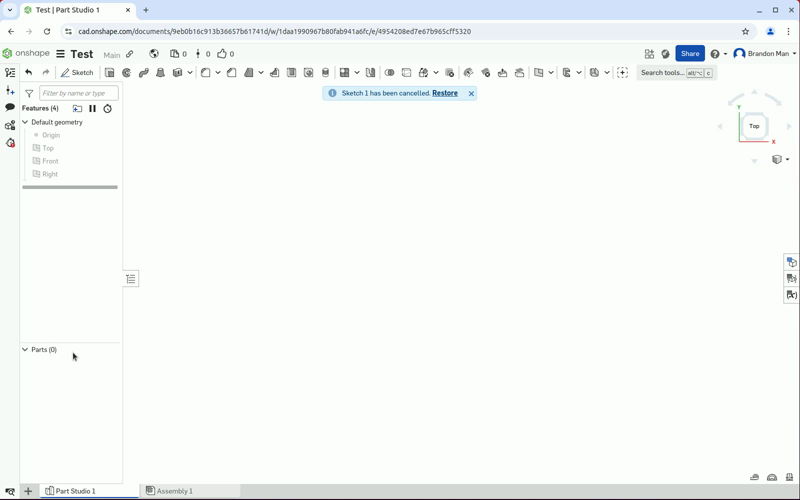
key(shift+p)
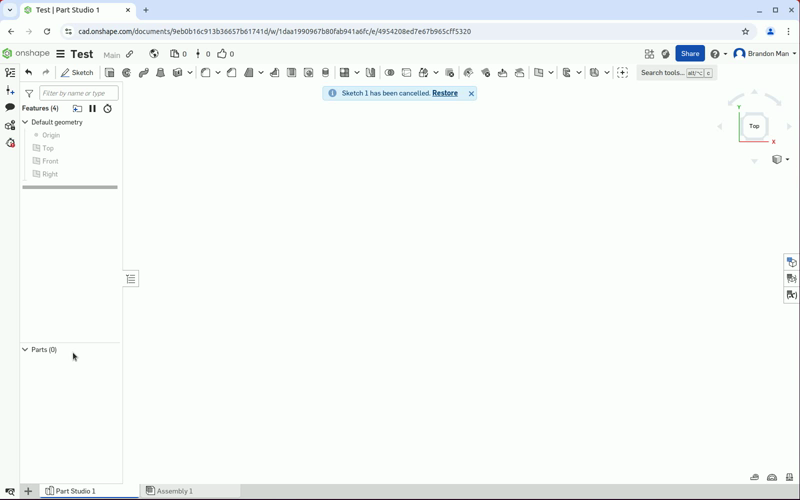
key(space)
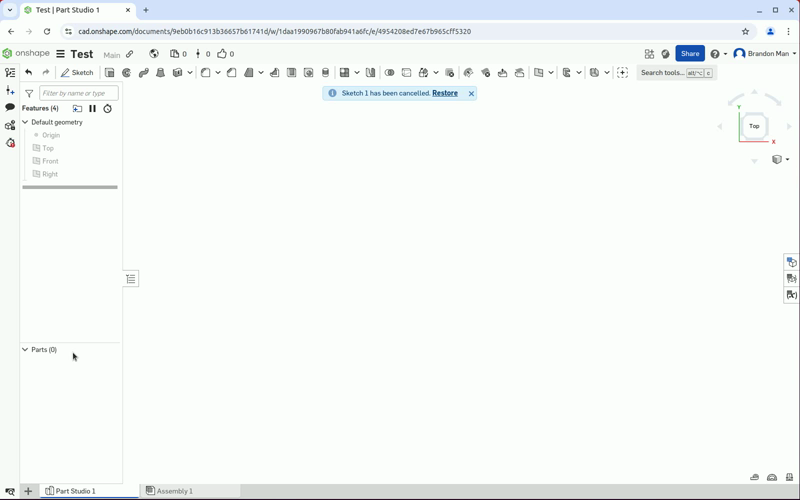
key_down(shift)
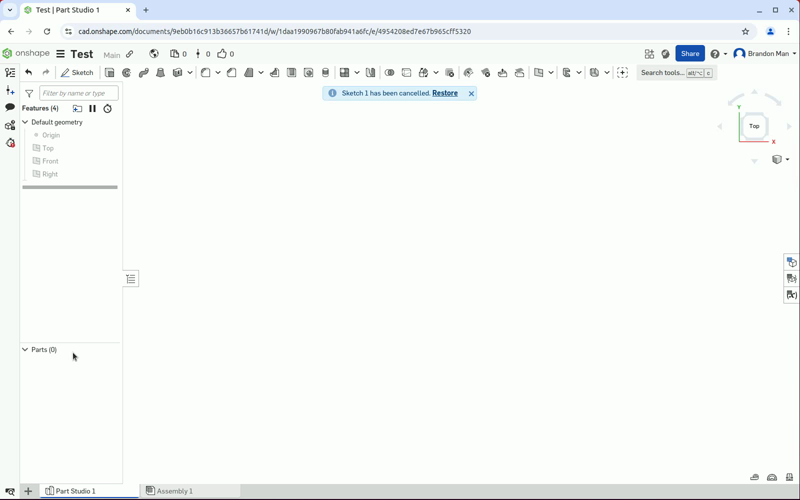
key(up)
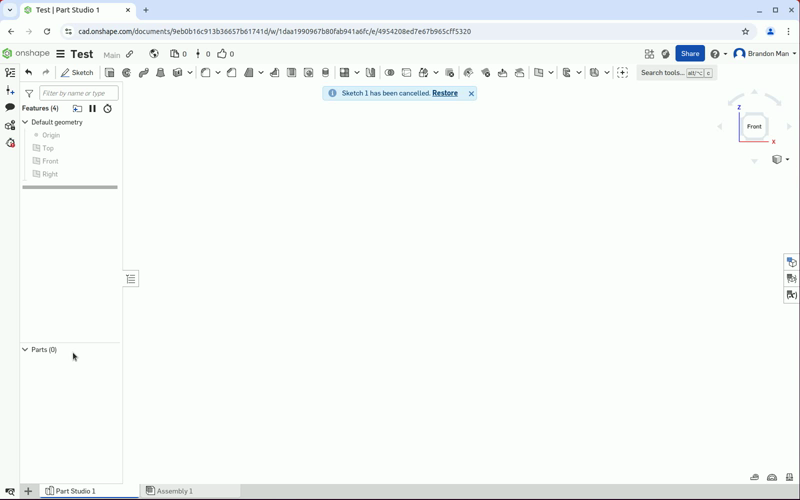
key_up(shift)
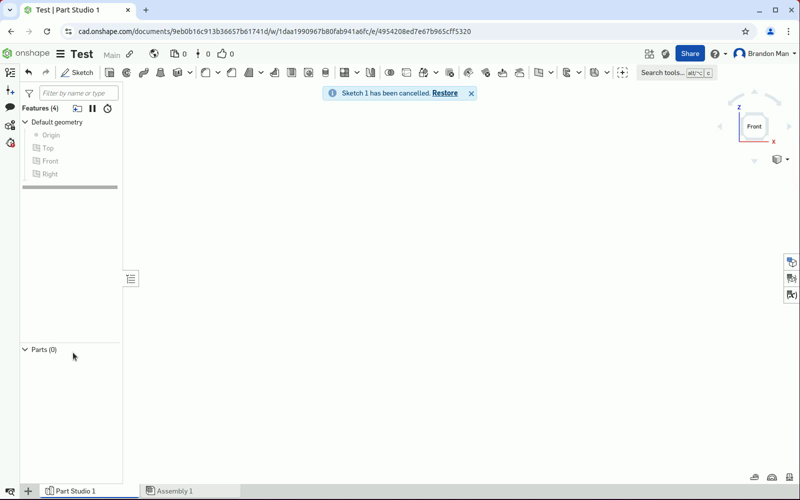
mouse_move(73, 352)
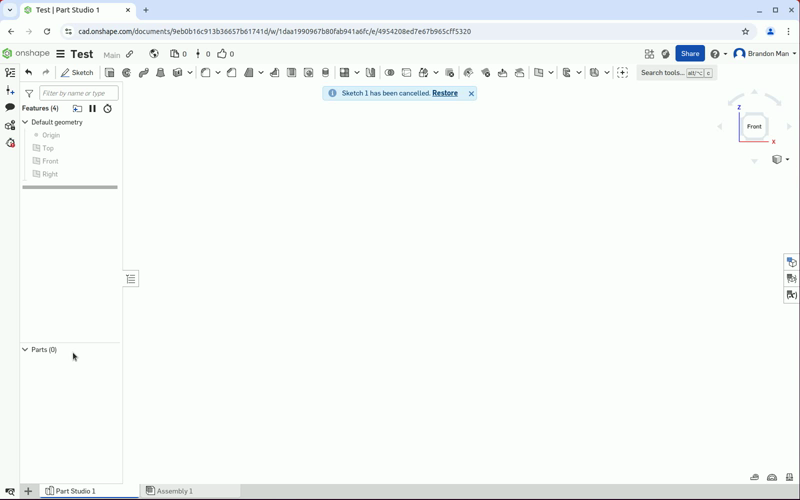
key(shift+y)
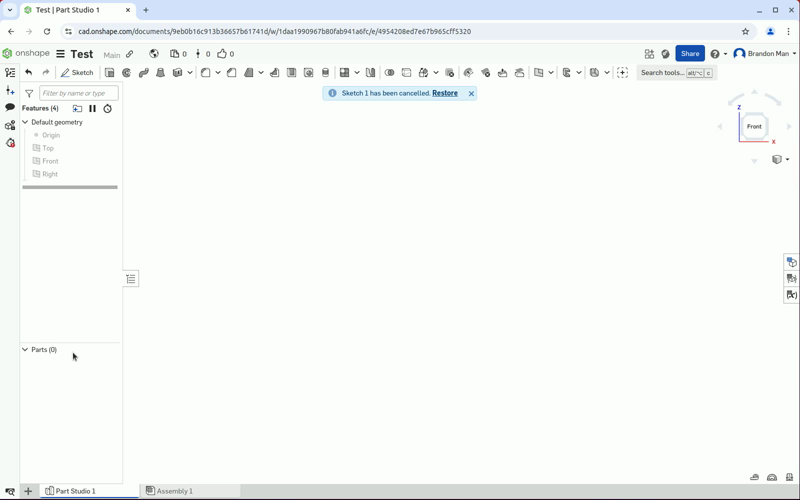
key(shift+s)
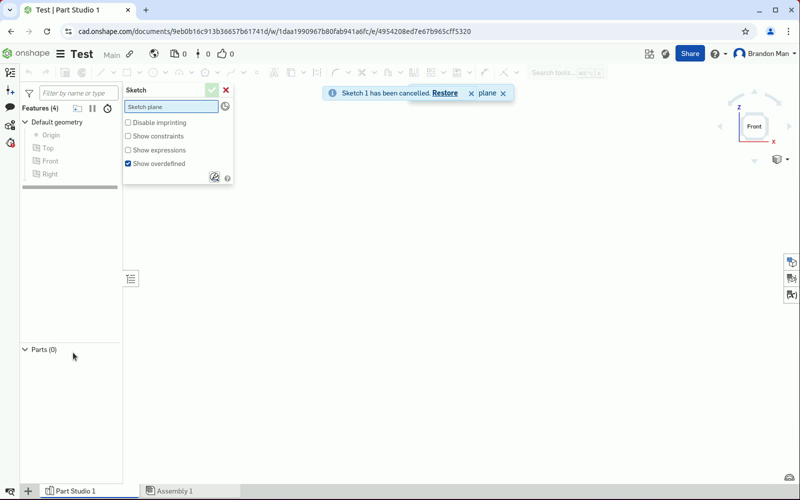
mouse_move(73, 163)
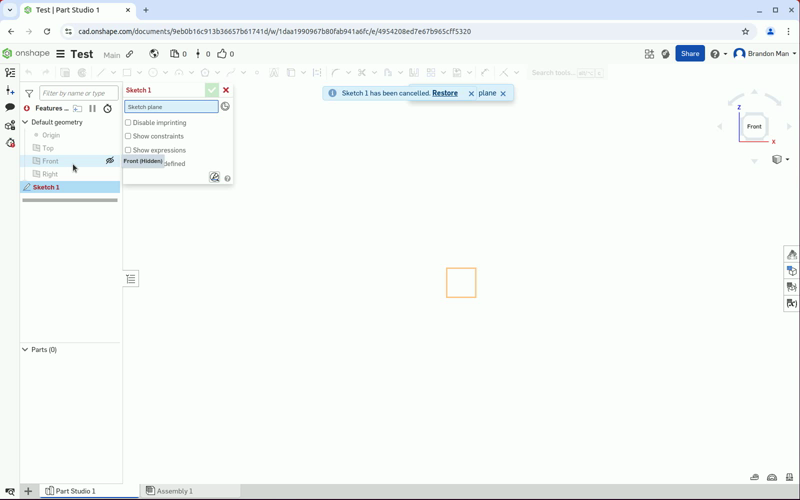
click(73, 163)
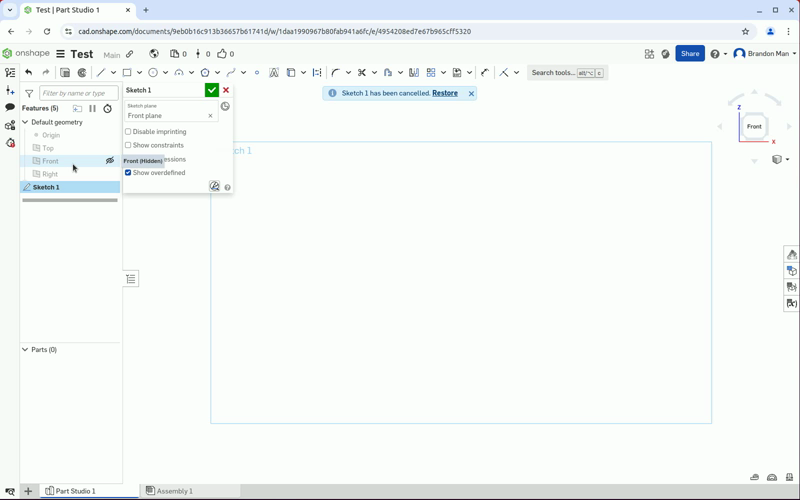
mouse_move(73, 352)
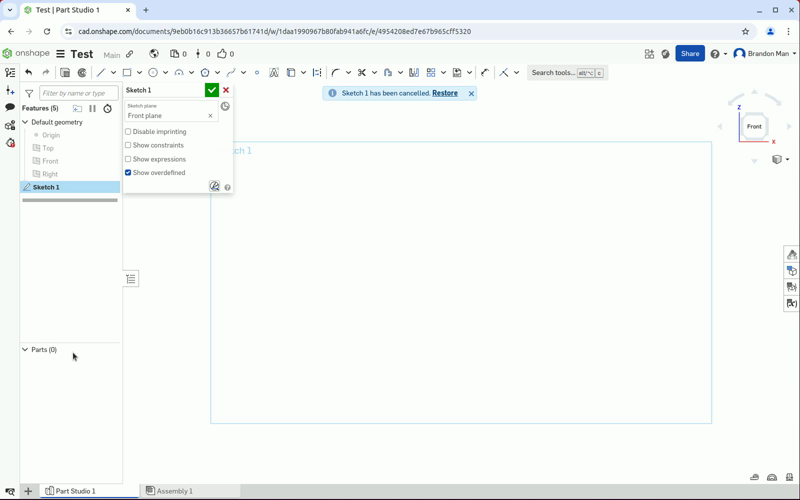
key(y)
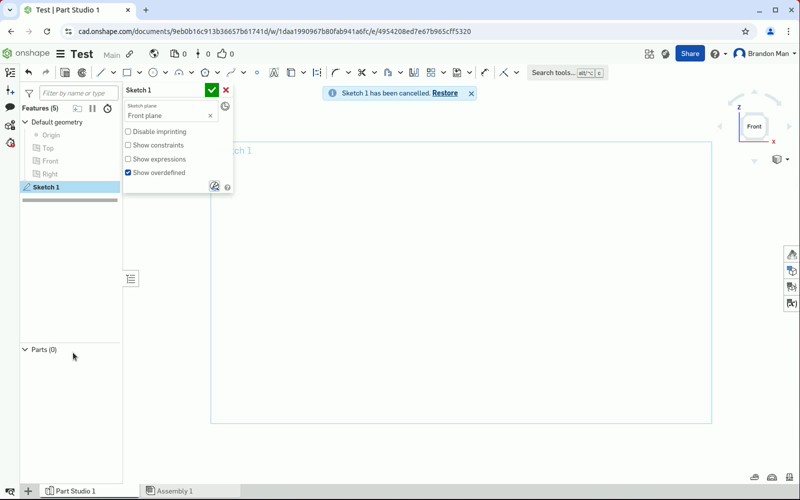
key(l)
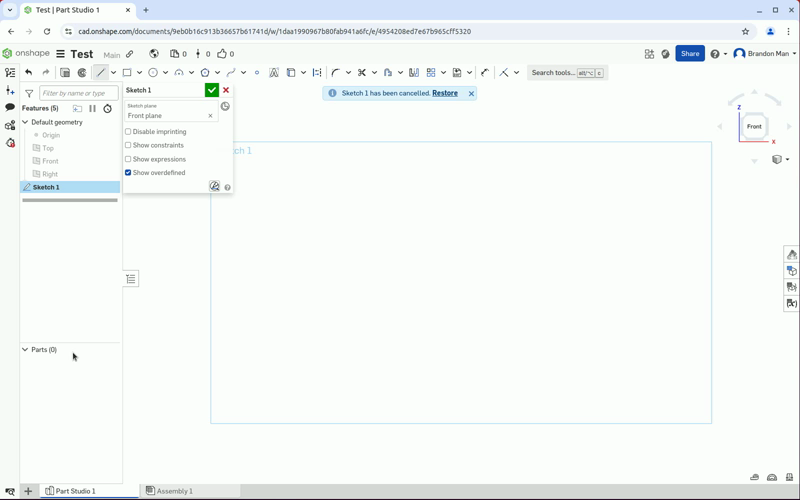
key_down(shift)
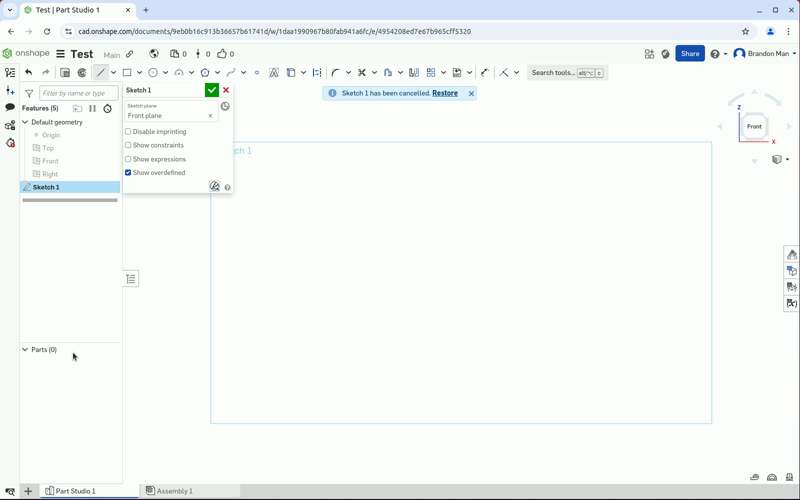
mouse_move(371, 282)
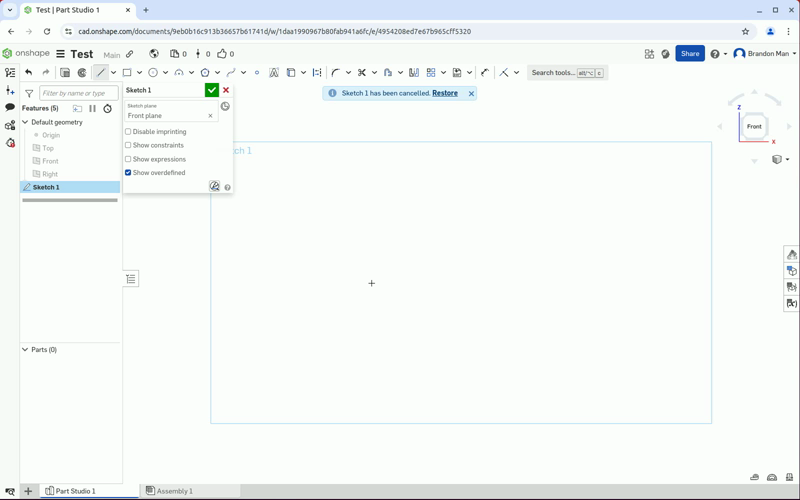
click(371, 282)
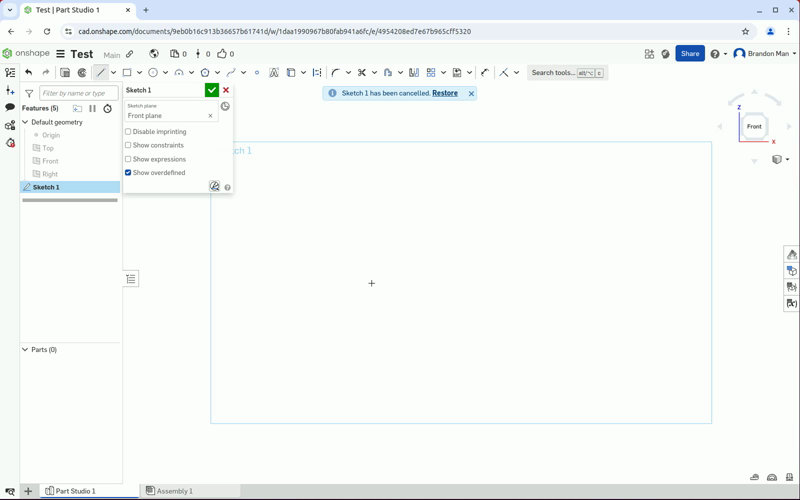
key_up(shift)
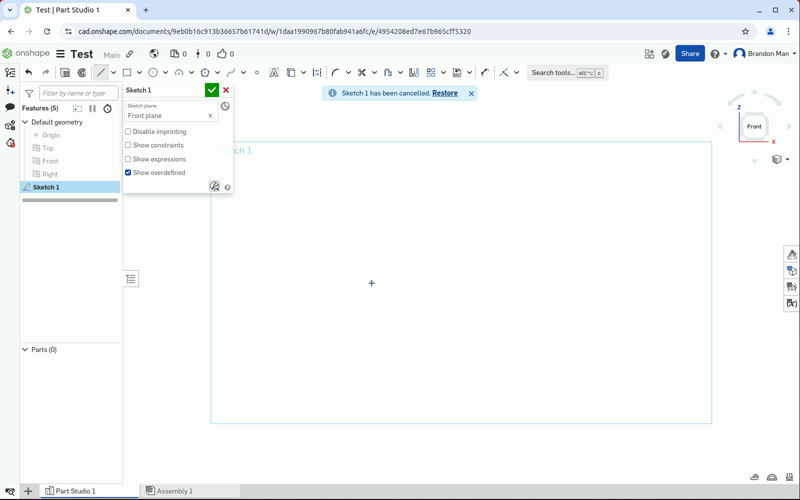
key_down(shift)
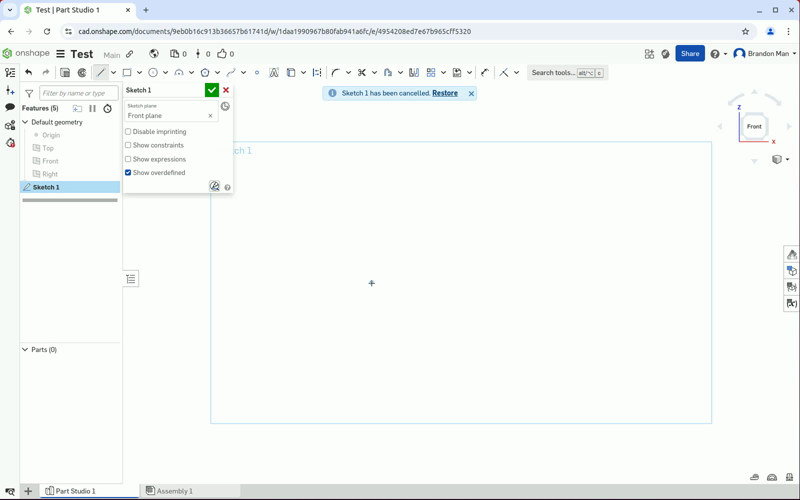
mouse_move(461, 282)
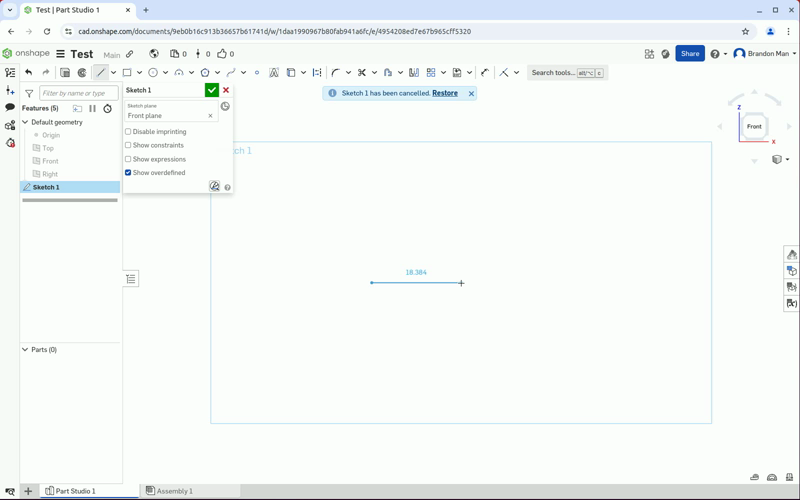
click(461, 282)
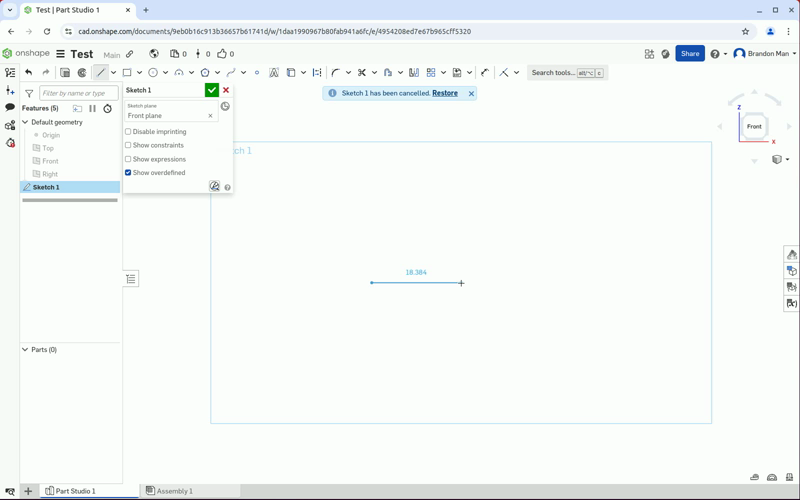
key_up(shift)
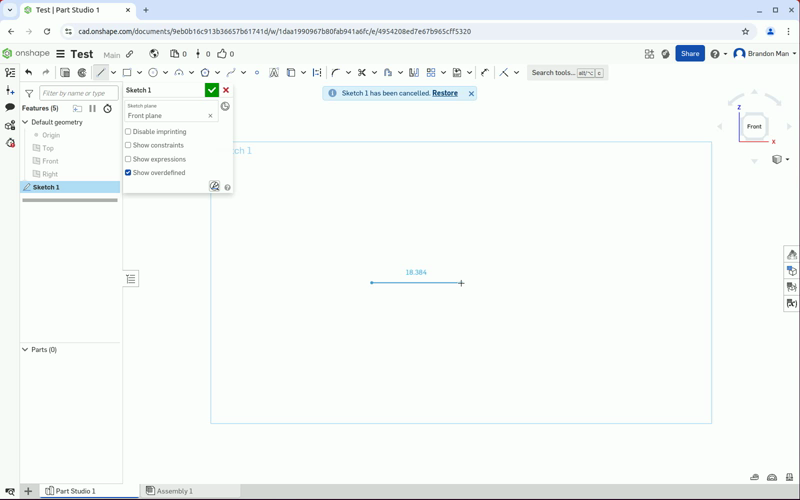
key_down(shift)
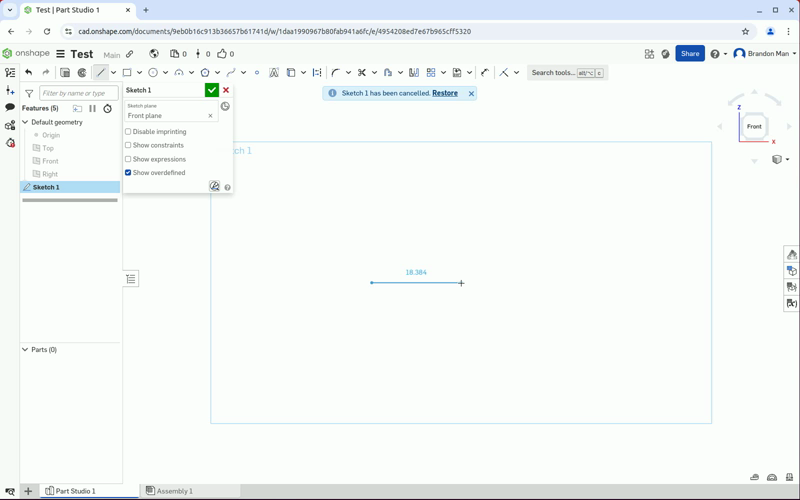
mouse_move(461, 190)
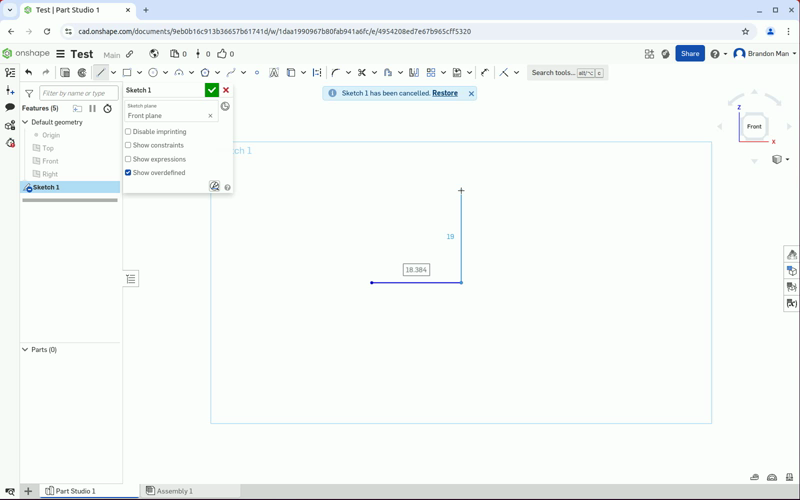
click(461, 190)
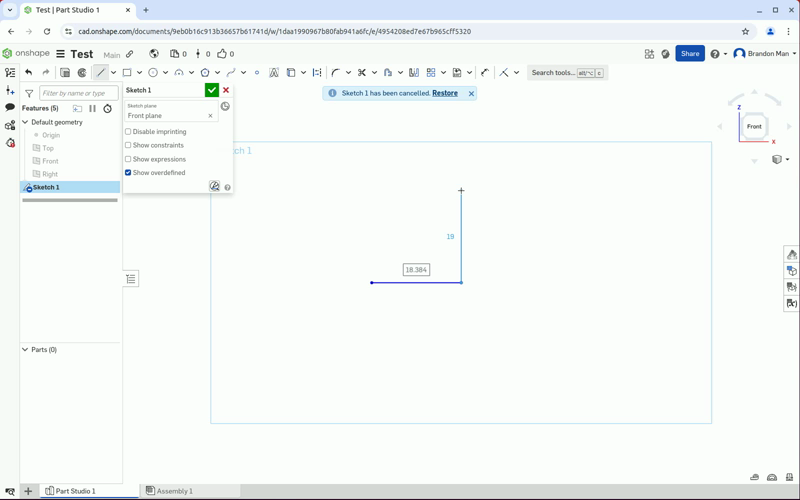
key_up(shift)
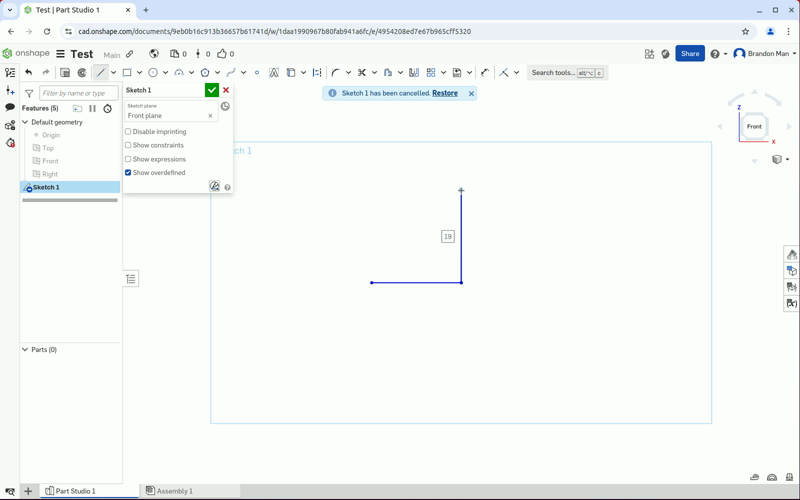
key_down(shift)
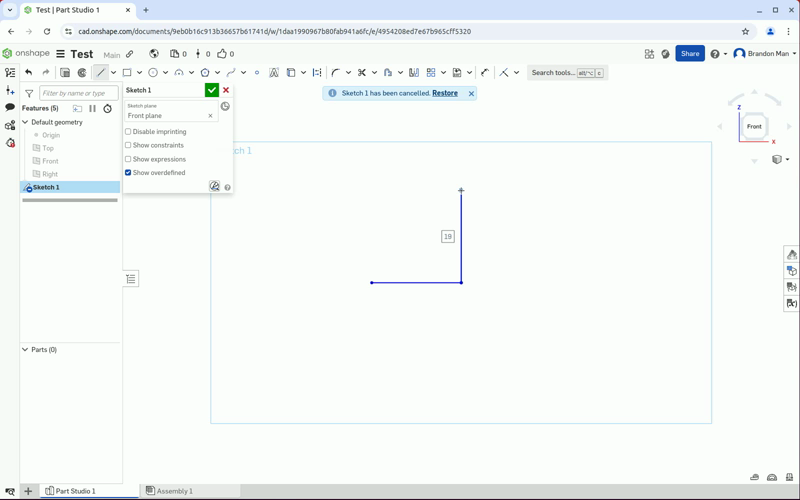
mouse_move(371, 190)
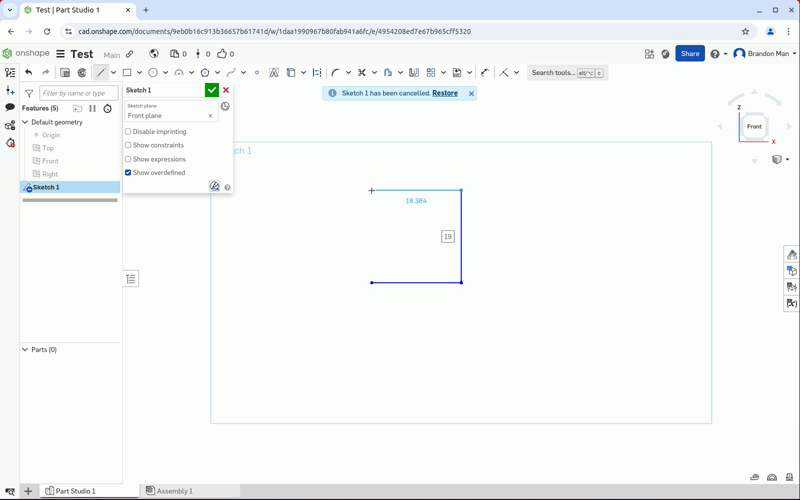
click(371, 190)
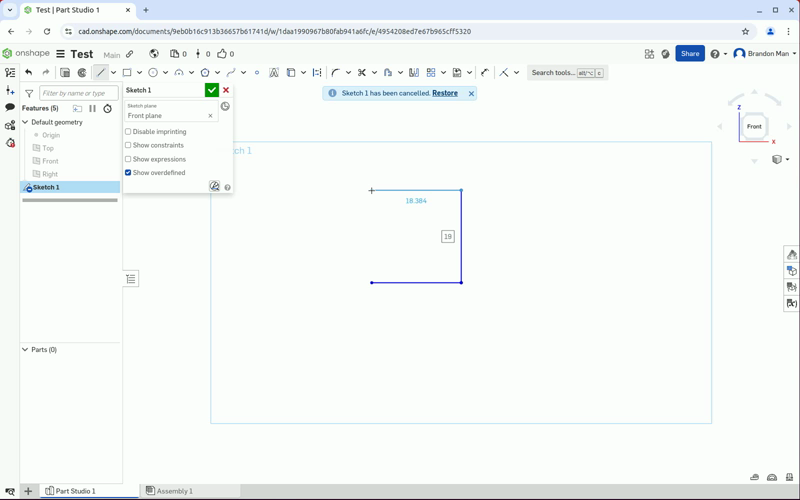
key_up(shift)
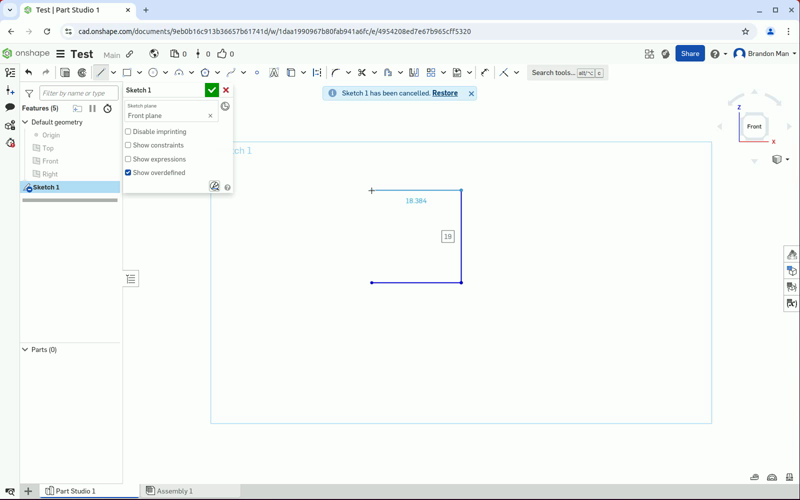
key_down(shift)
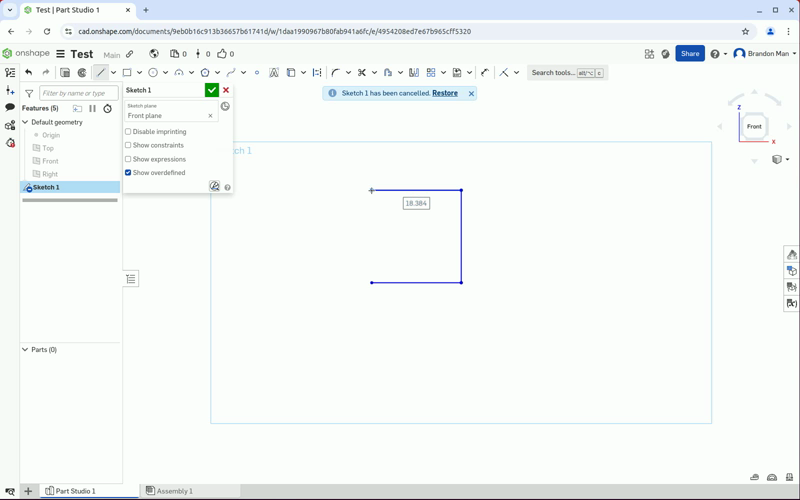
mouse_move(401, 190)
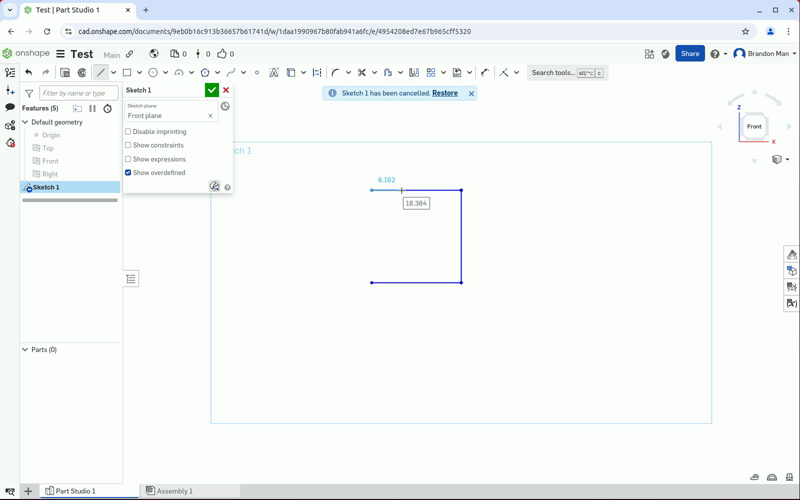
mouse_move(371, 213)
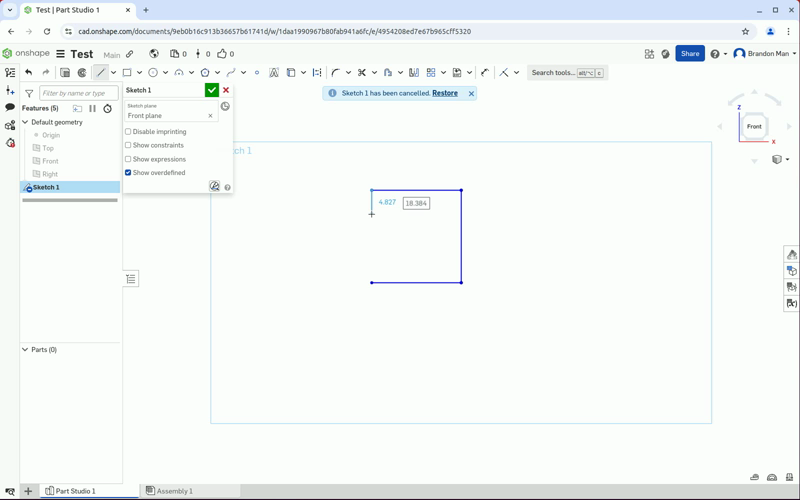
click(371, 213)
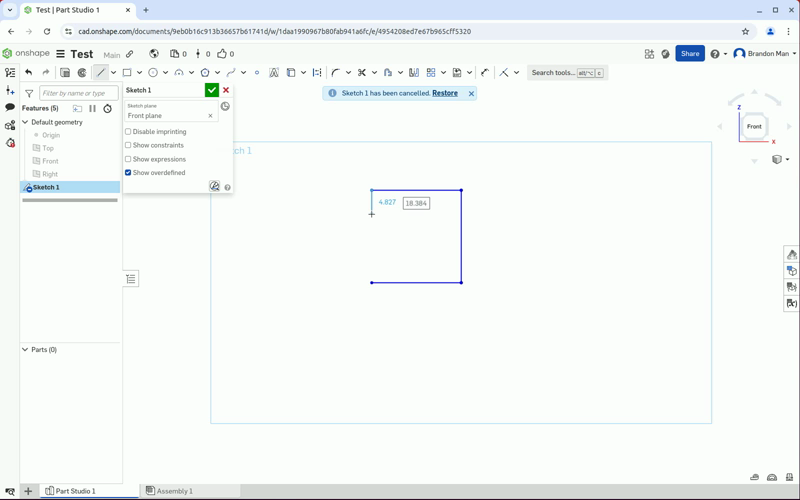
key_up(shift)
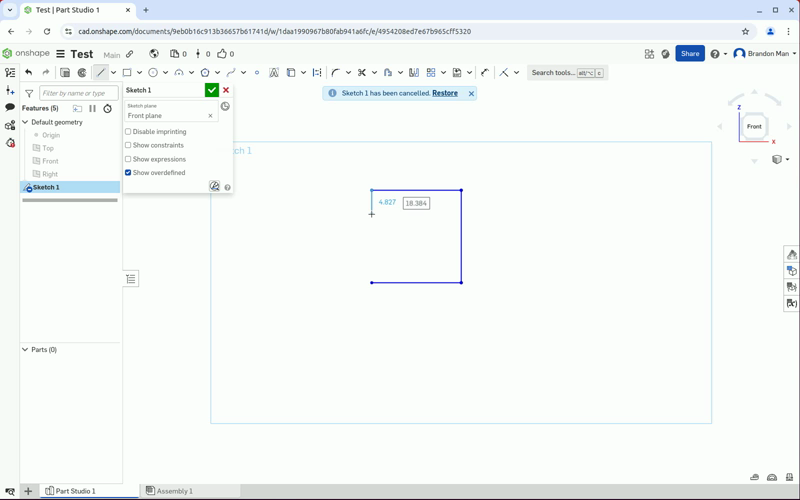
key(esc)
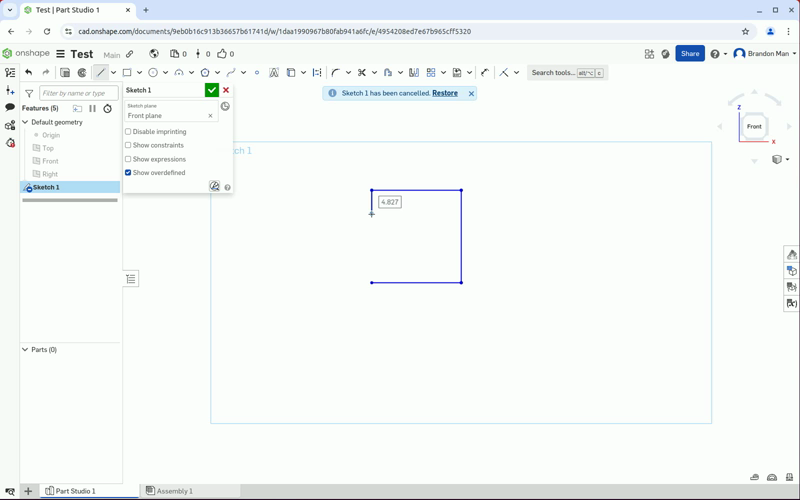
key(a)
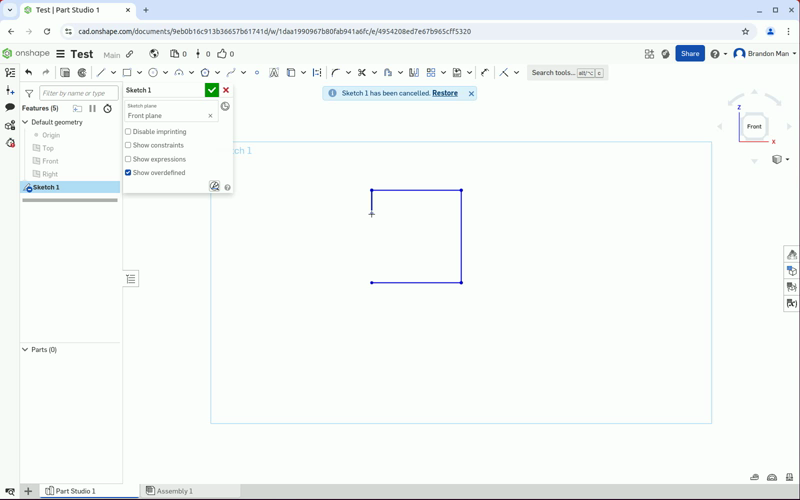
mouse_move(371, 213)
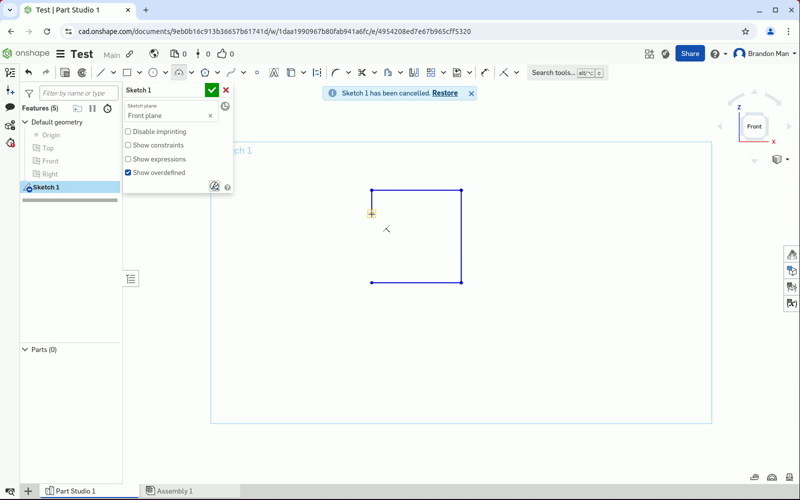
click(371, 213)
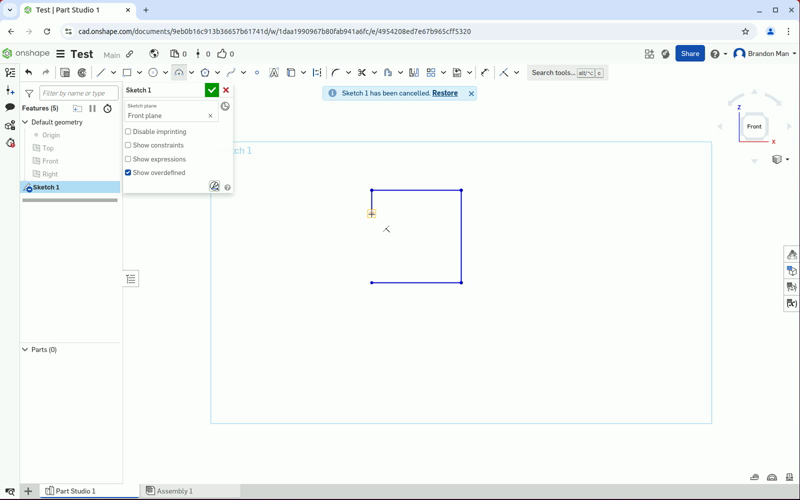
key_down(shift)
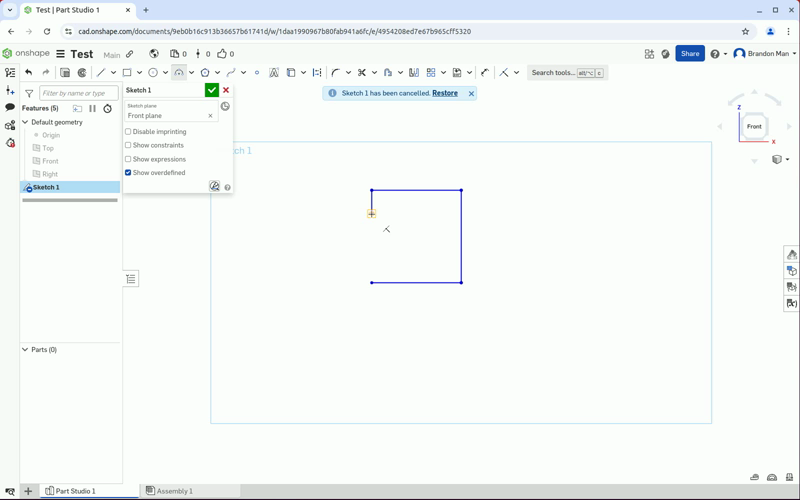
mouse_move(371, 270)
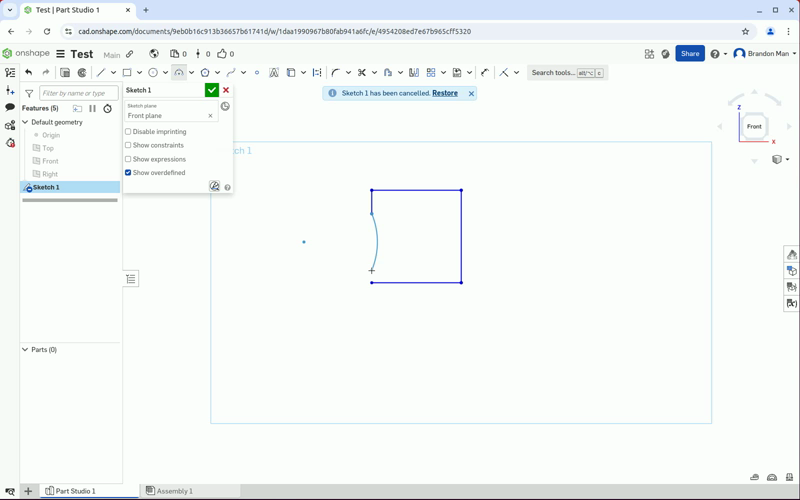
click(371, 270)
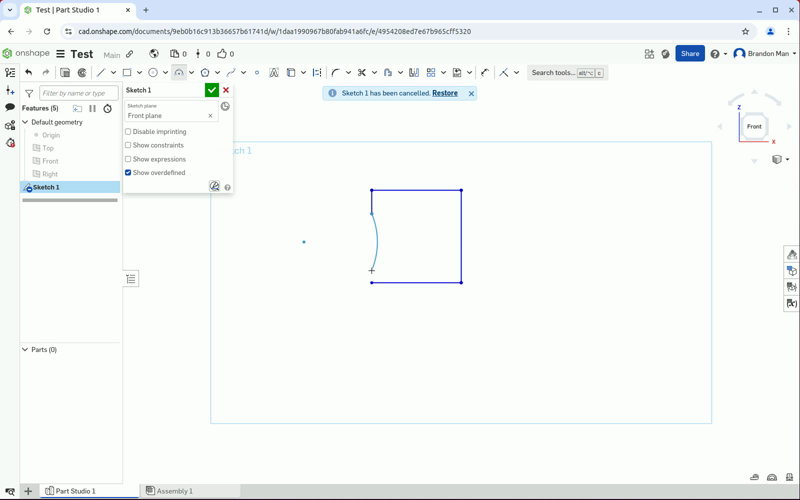
mouse_move(389, 241)
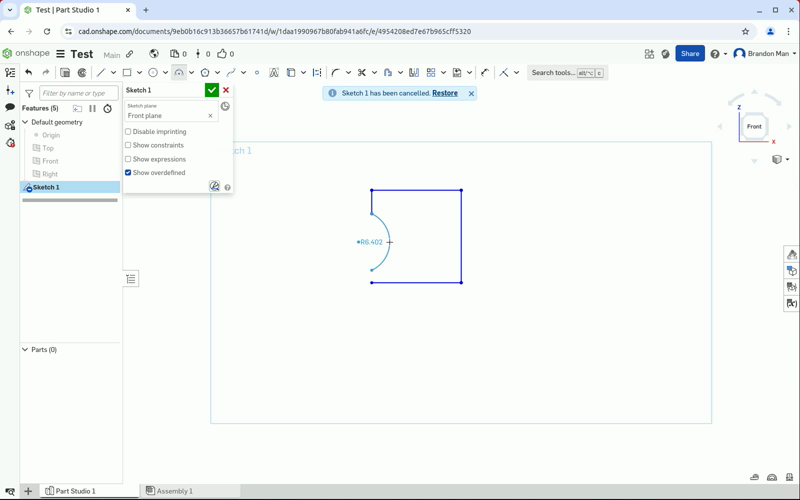
click(389, 241)
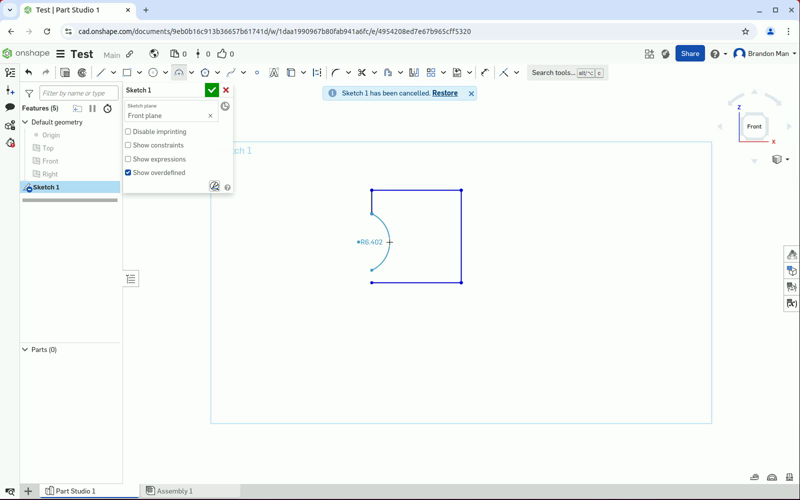
key_up(shift)
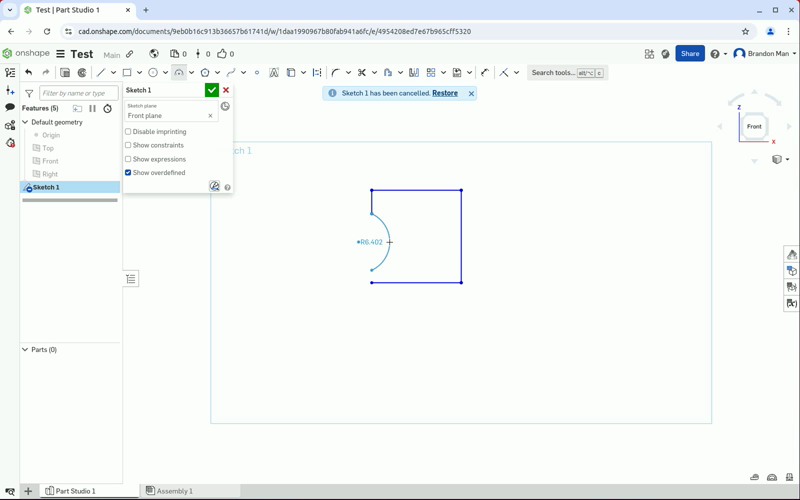
key(esc)
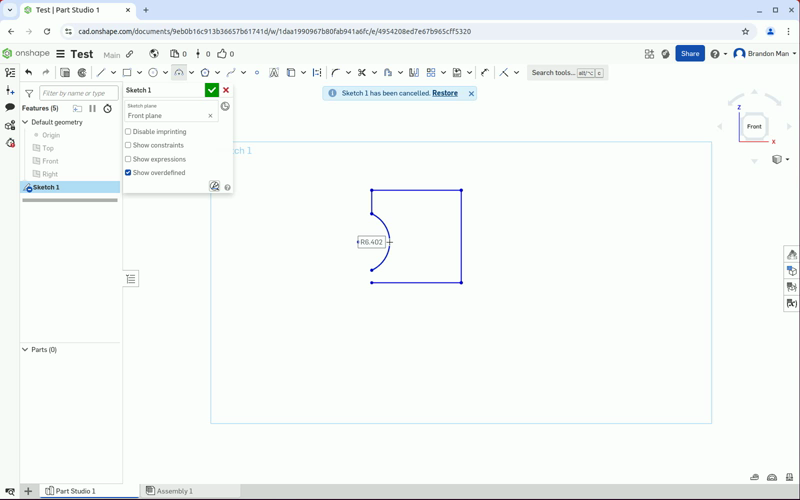
key(l)
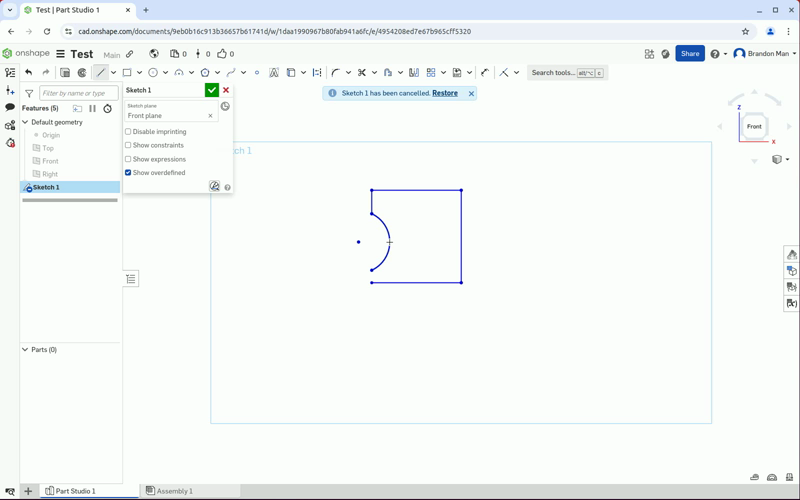
mouse_move(371, 270)
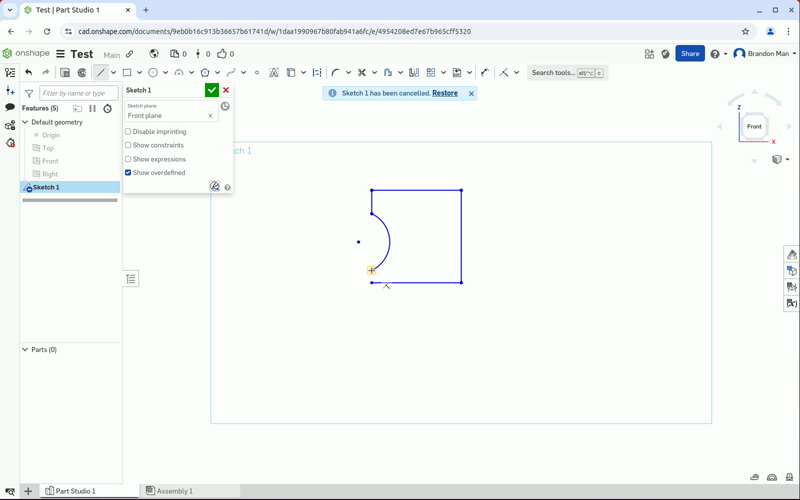
click(371, 270)
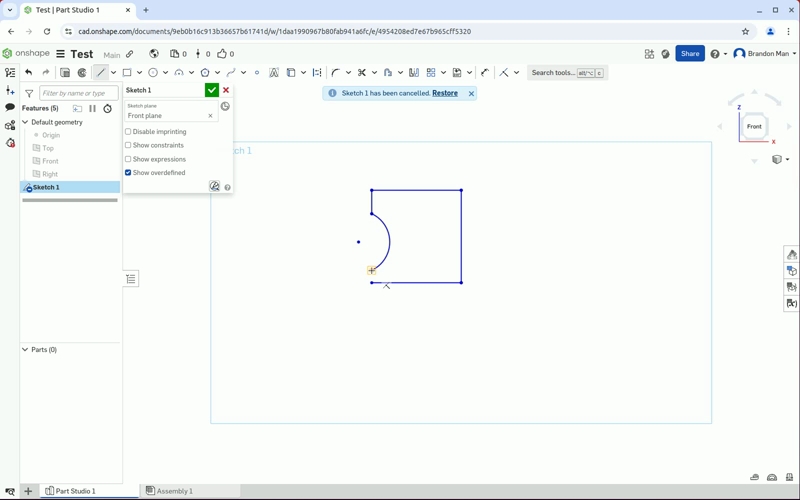
mouse_move(401, 270)
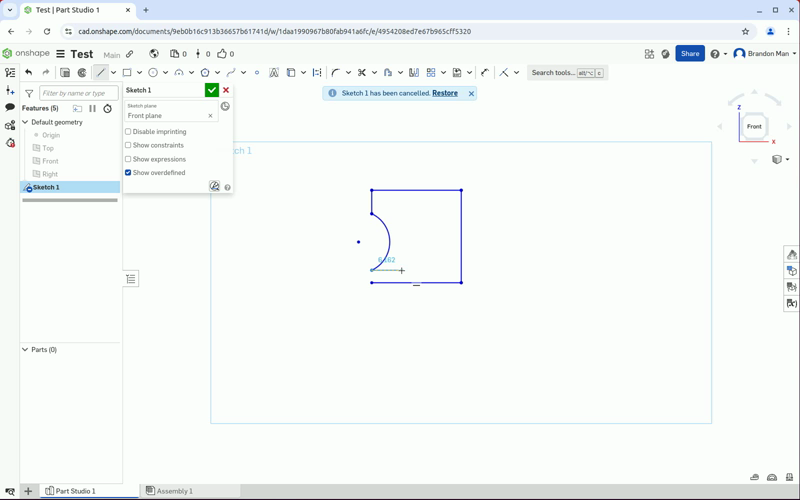
key_down(shift)
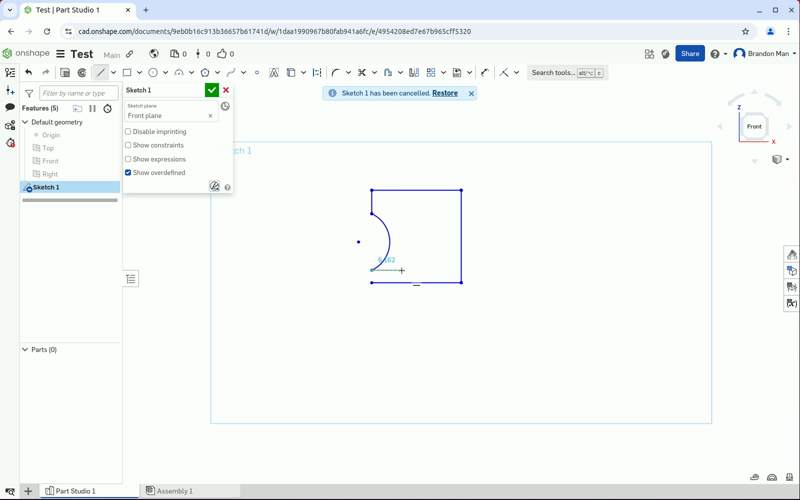
mouse_move(371, 282)
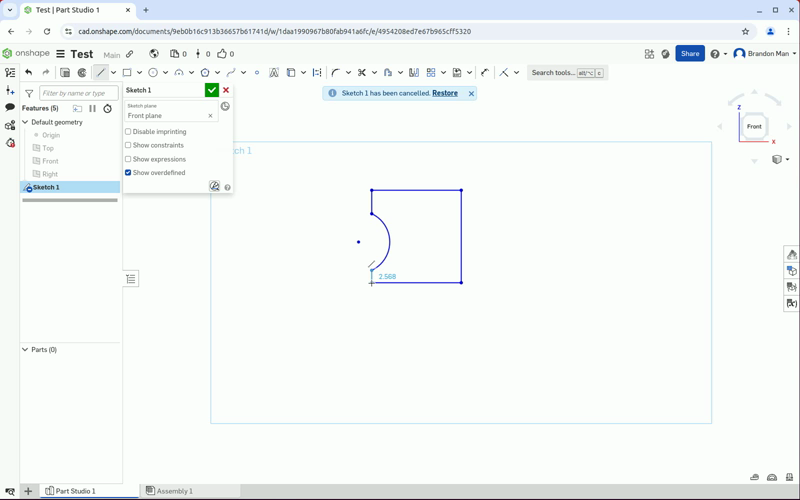
key_up(shift)
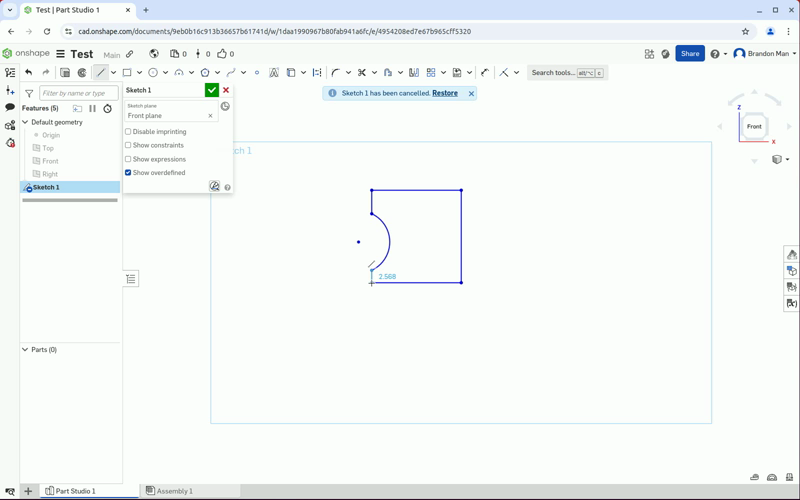
click(371, 282)
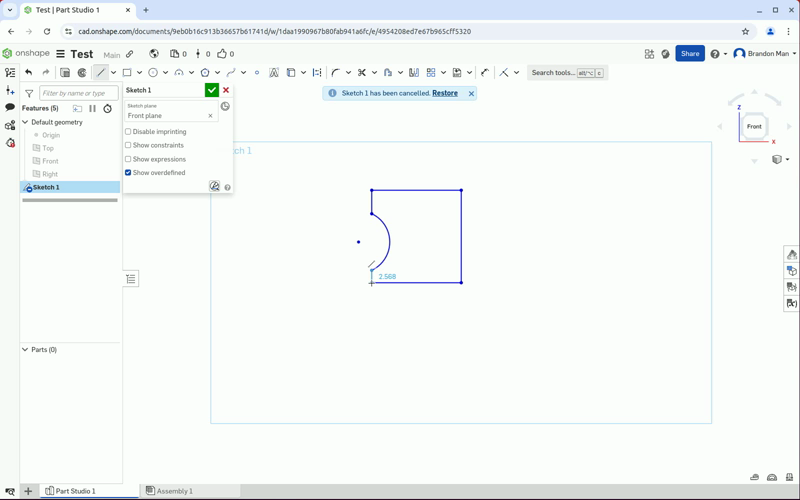
key(esc)
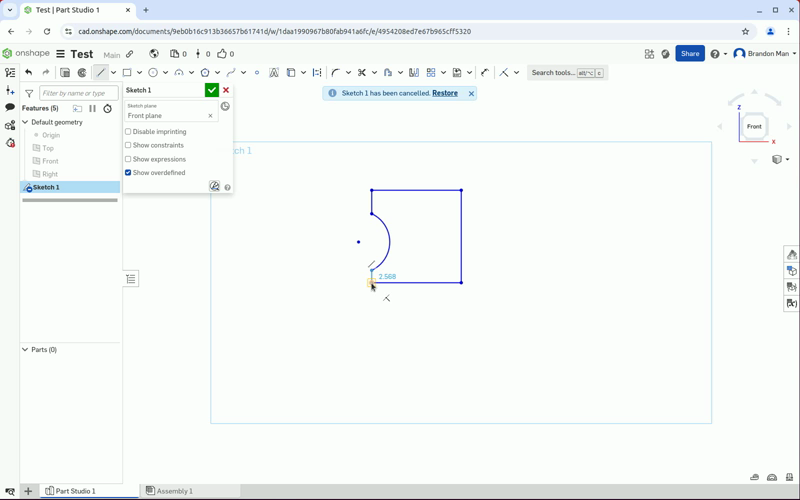
mouse_move(396, 229)
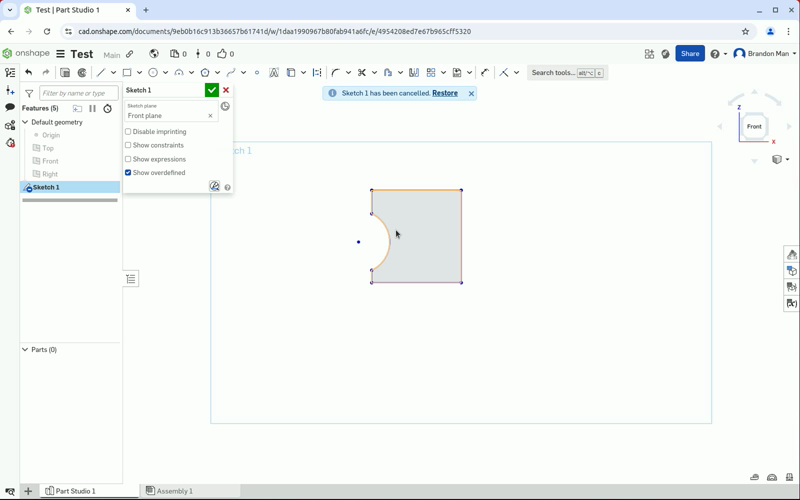
click(396, 229)
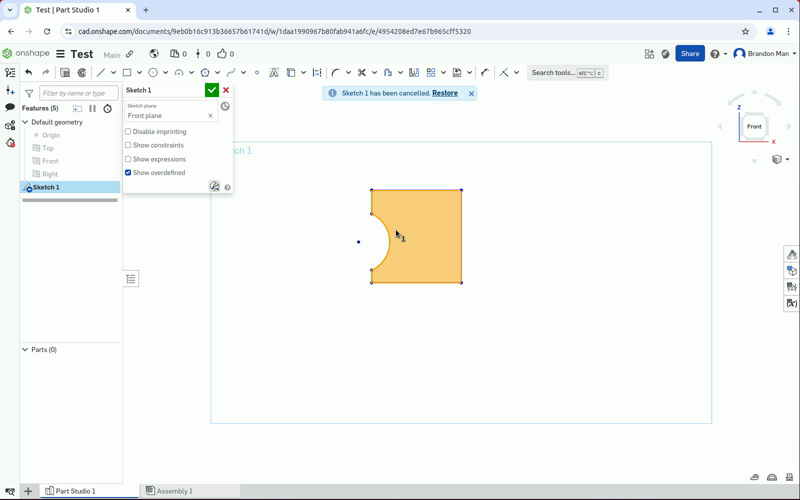
mouse_move(73, 352)
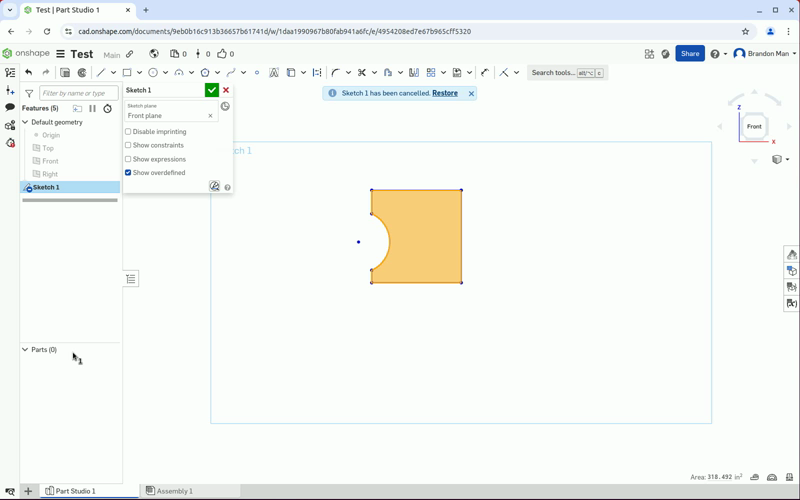
key(shift+y)
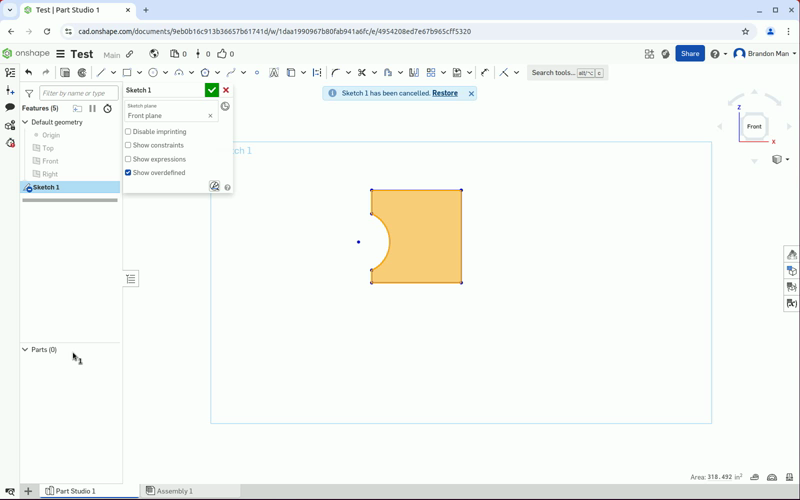
key(shift+e)
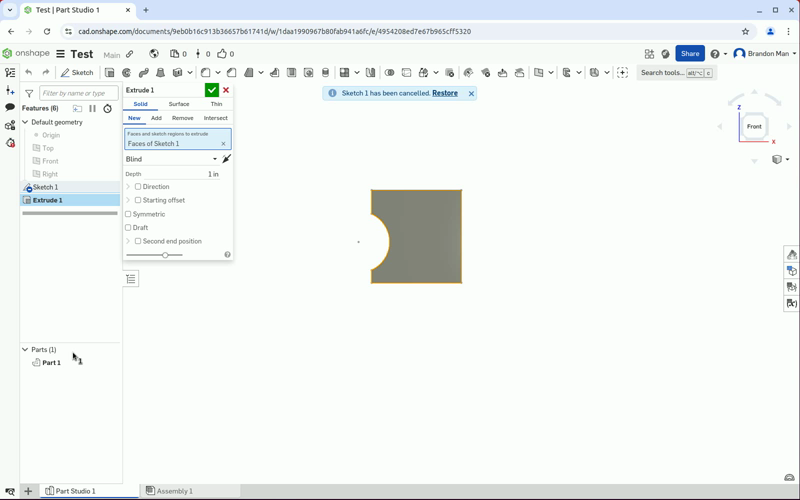
mouse_move(143, 106)
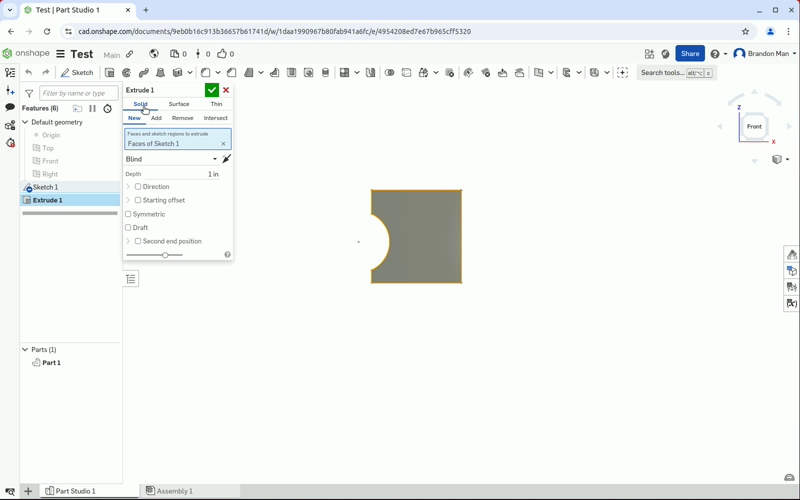
click(143, 106)
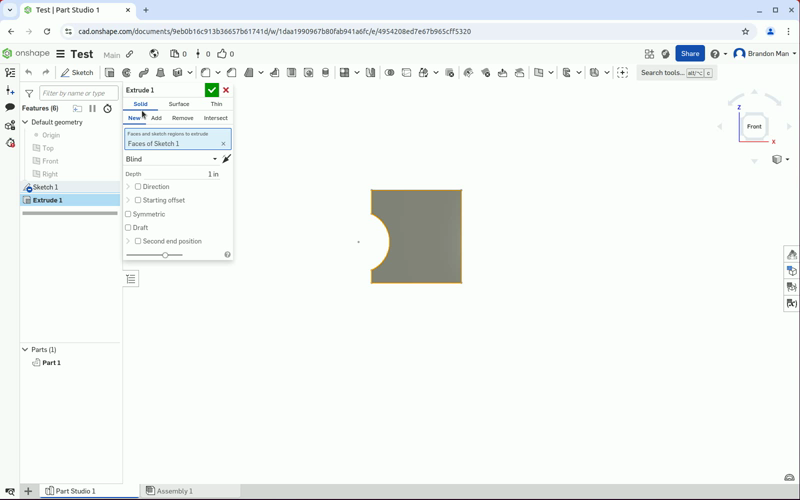
mouse_move(137, 120)
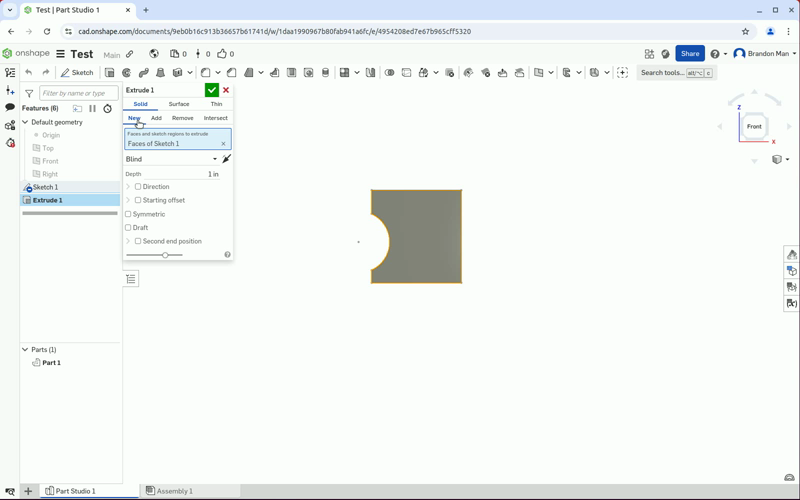
click(137, 120)
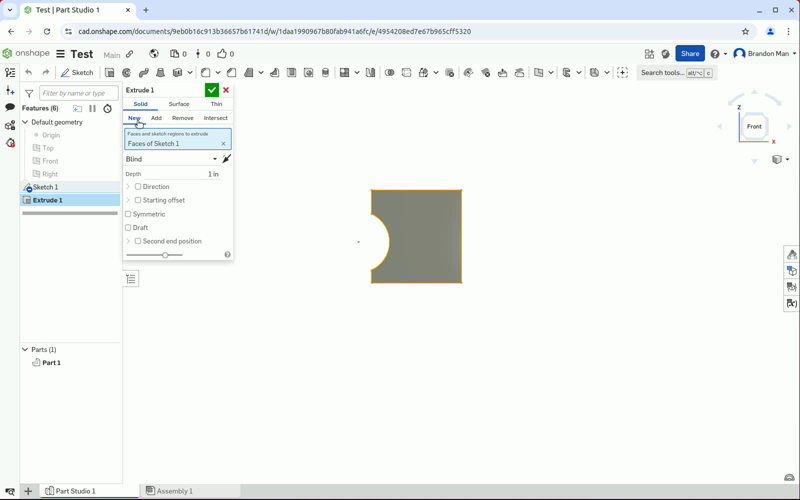
key(tab, 4)
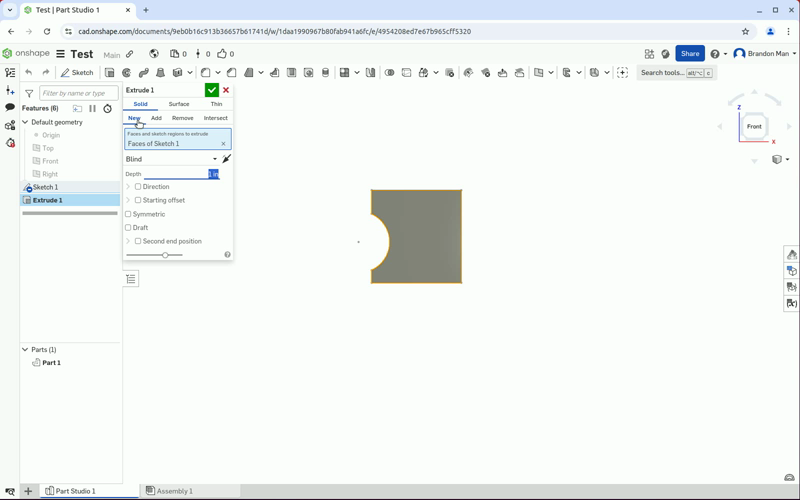
text(23.108)
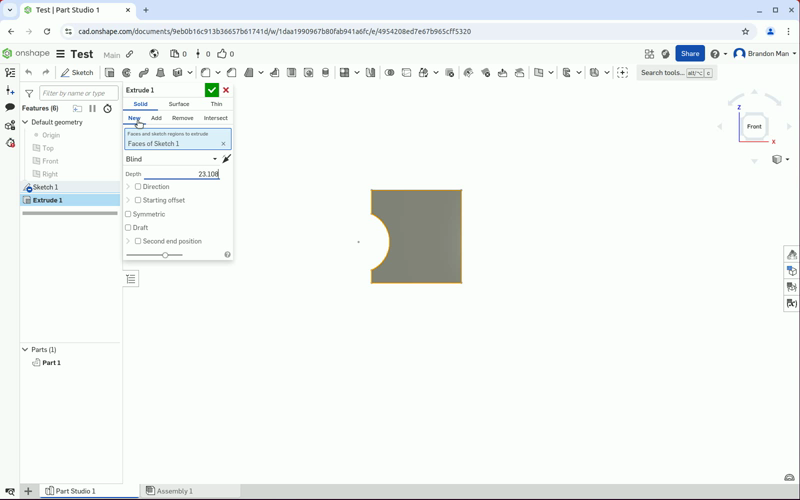
key(enter)
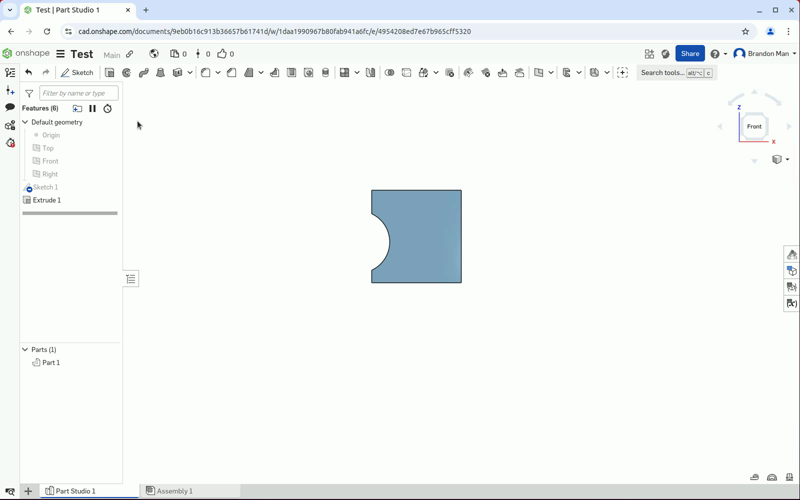
key(shift+h)
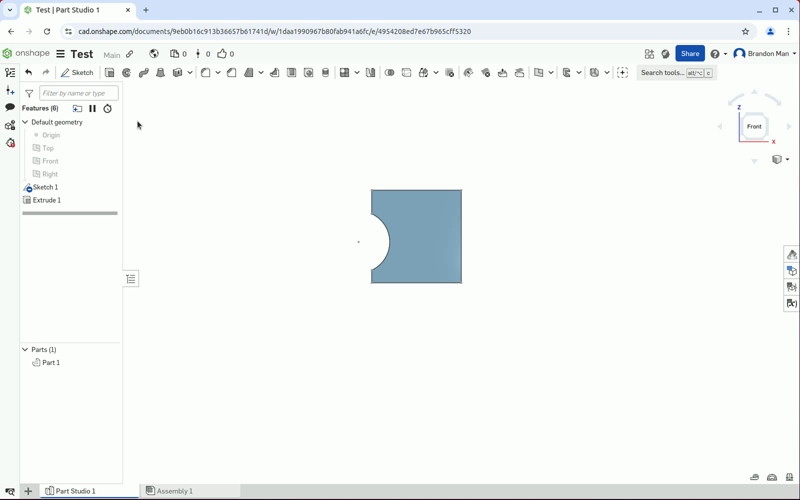
key(shift+h)
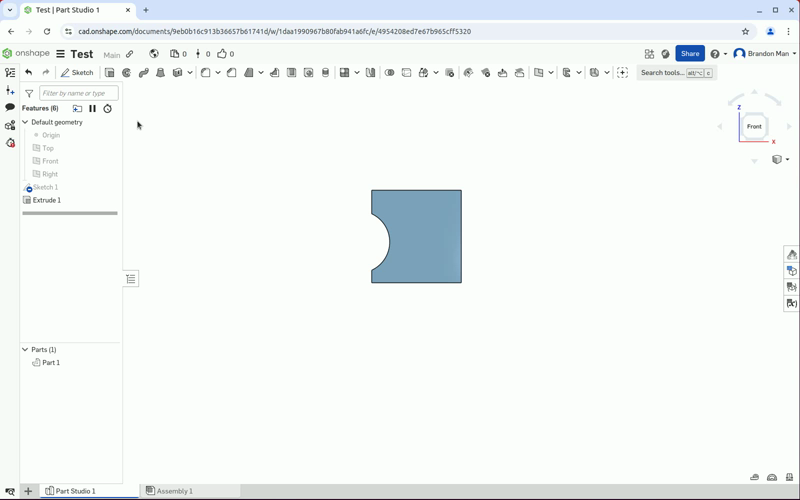
mouse_move(73, 189)
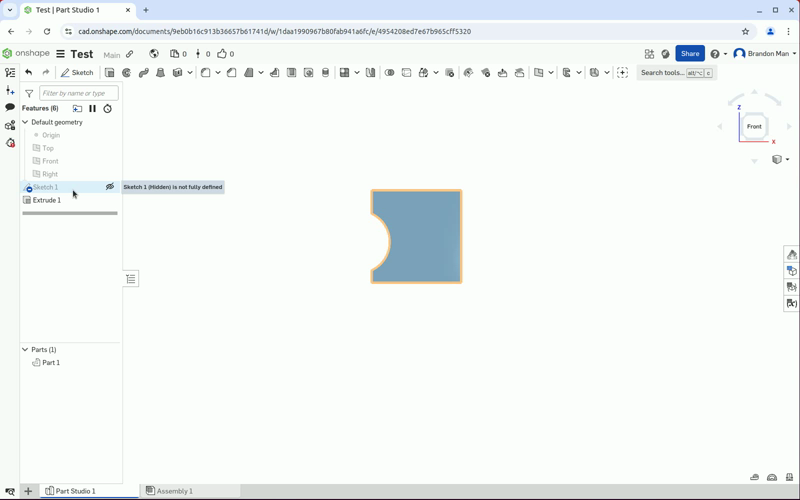
click(73, 189)
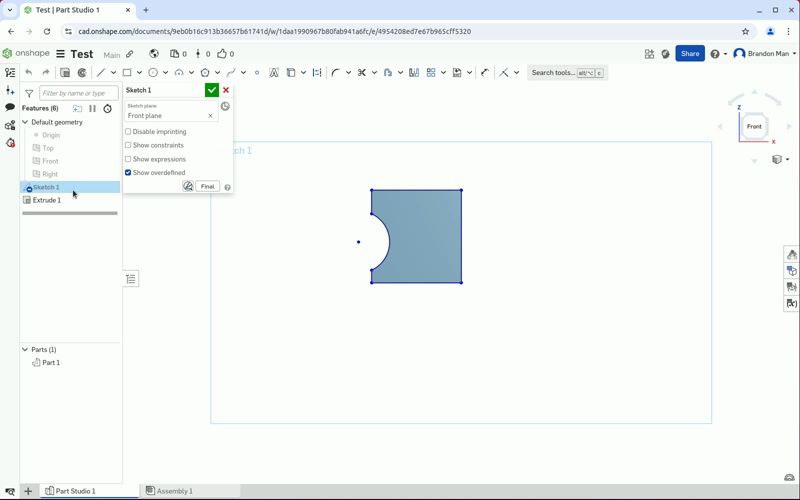
mouse_move(229, 92)
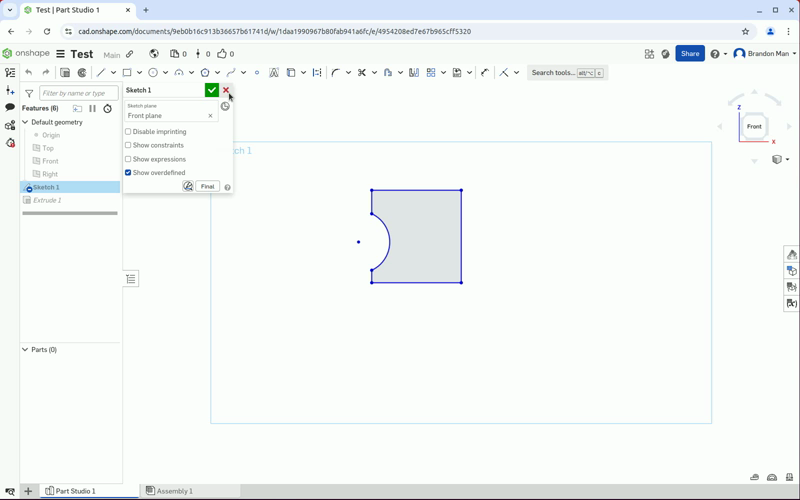
click(229, 92)
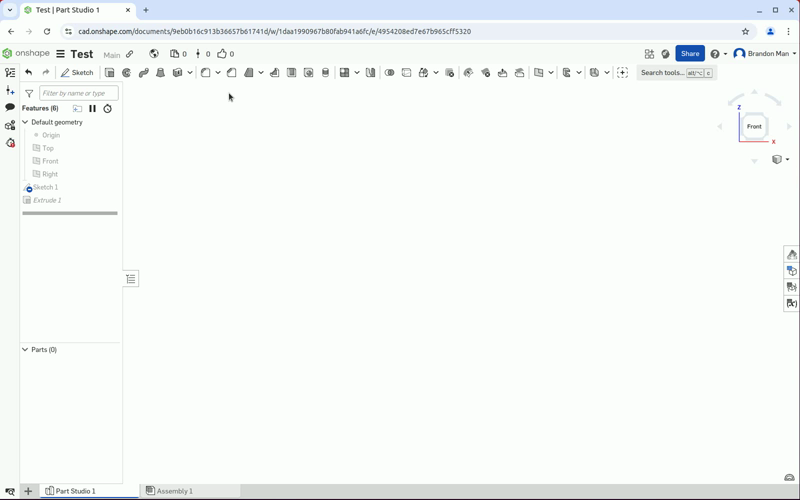
mouse_move(73, 352)
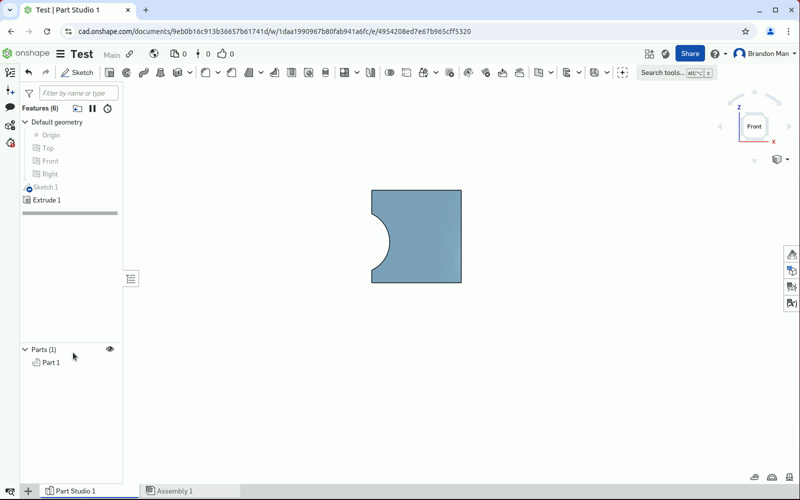
key(y)
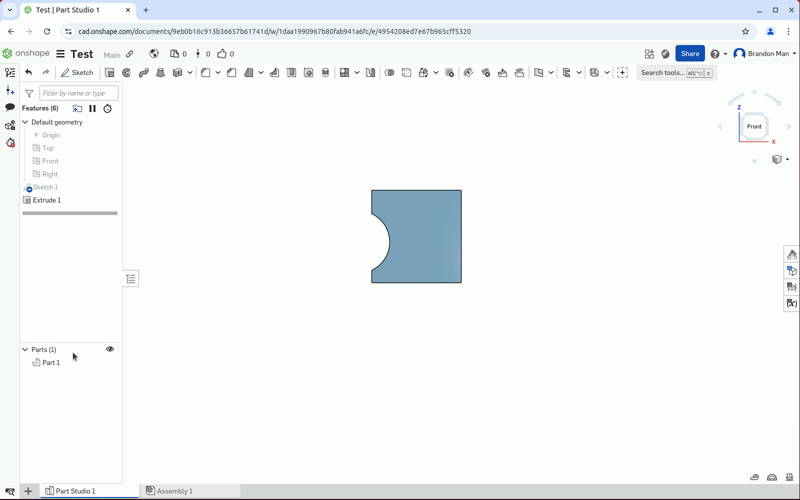
key(shift+p)
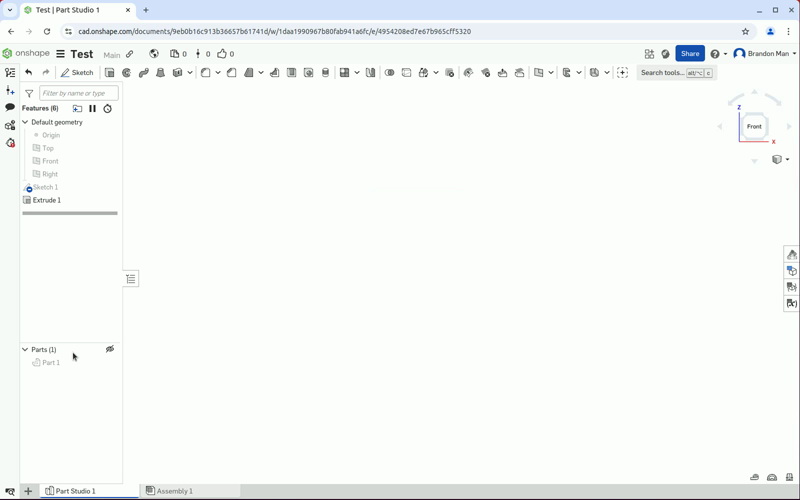
key(space)
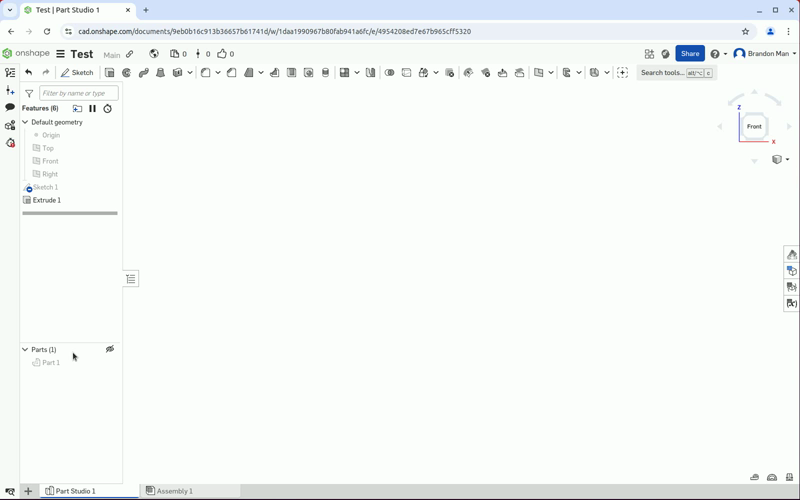
key_down(shift)
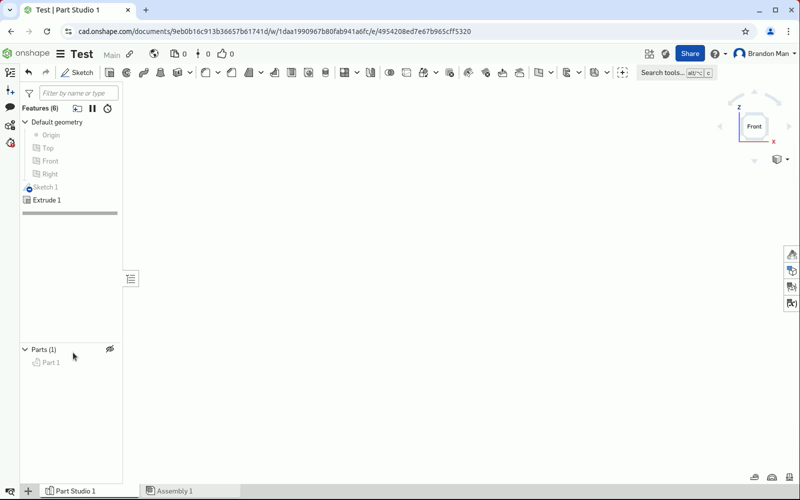
key(left)
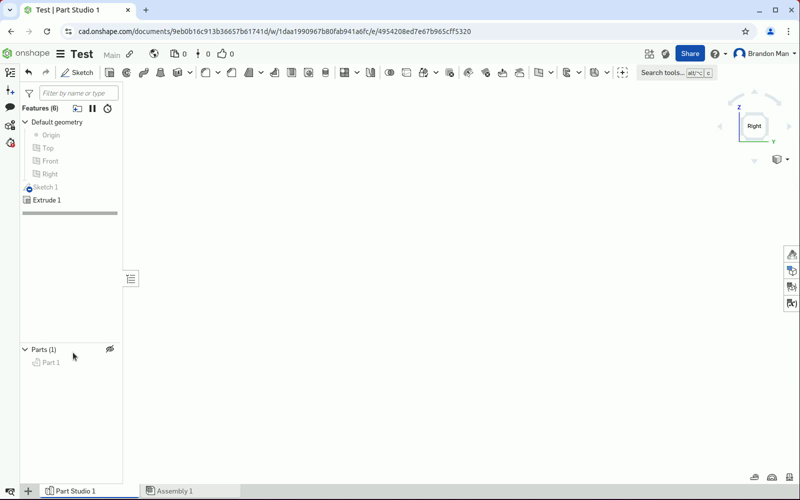
key_up(shift)
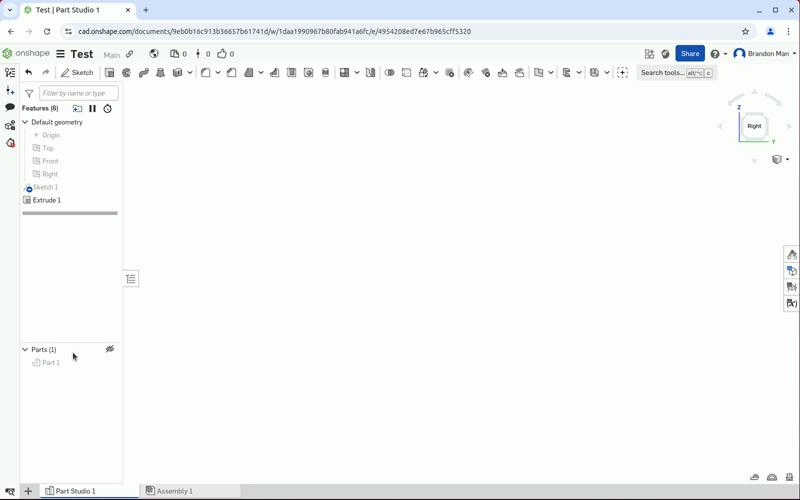
mouse_move(73, 352)
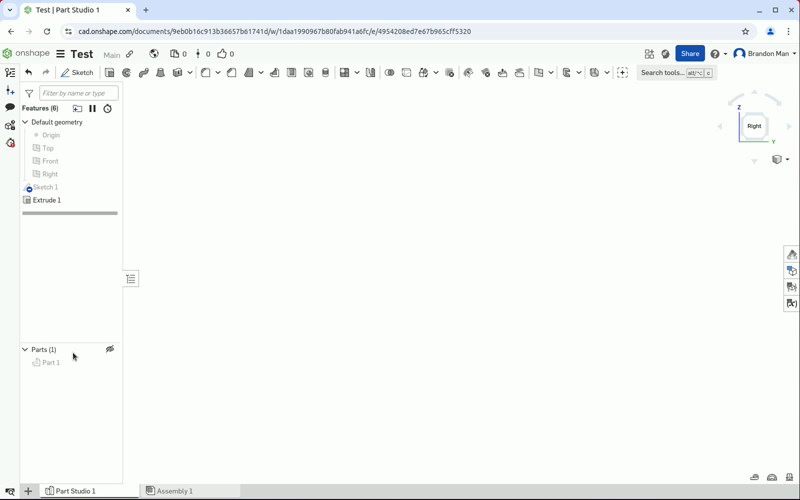
key(shift+y)
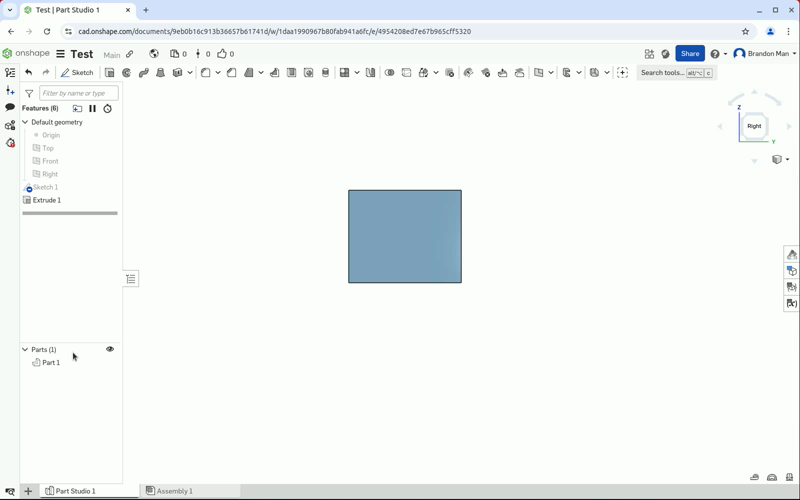
mouse_move(541, 75)
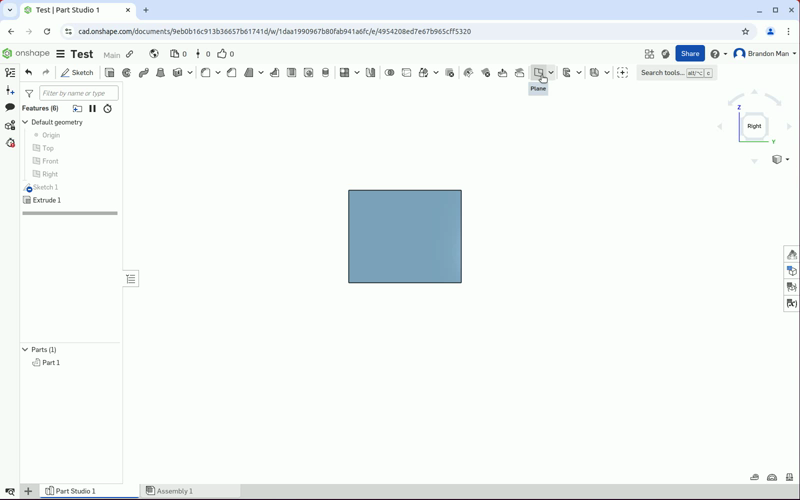
click(541, 75)
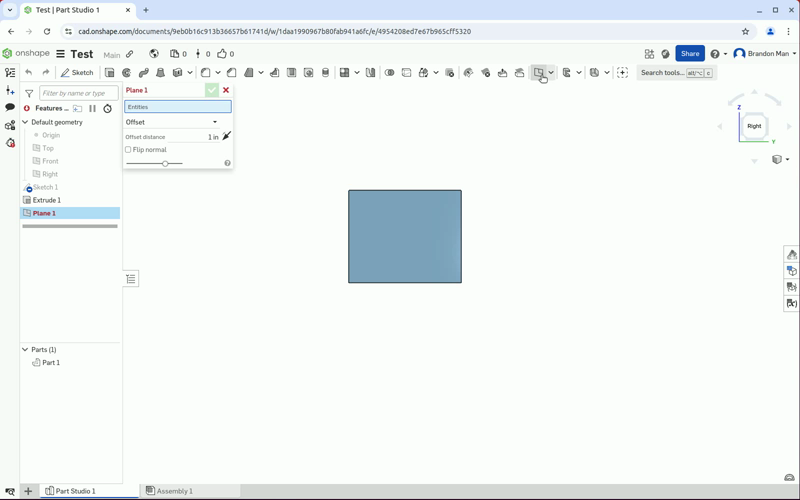
mouse_move(73, 176)
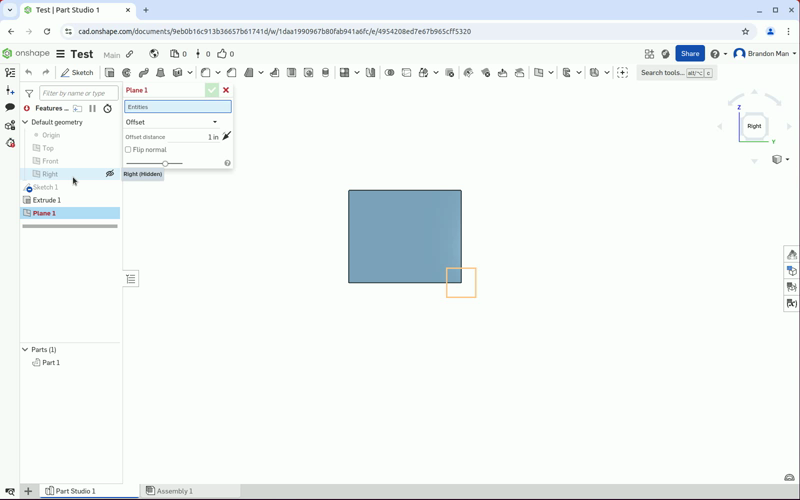
click(73, 176)
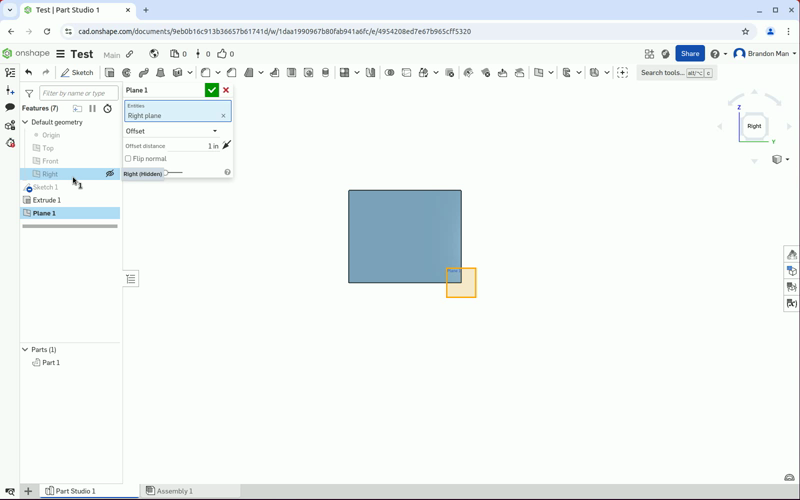
key(tab, 2)
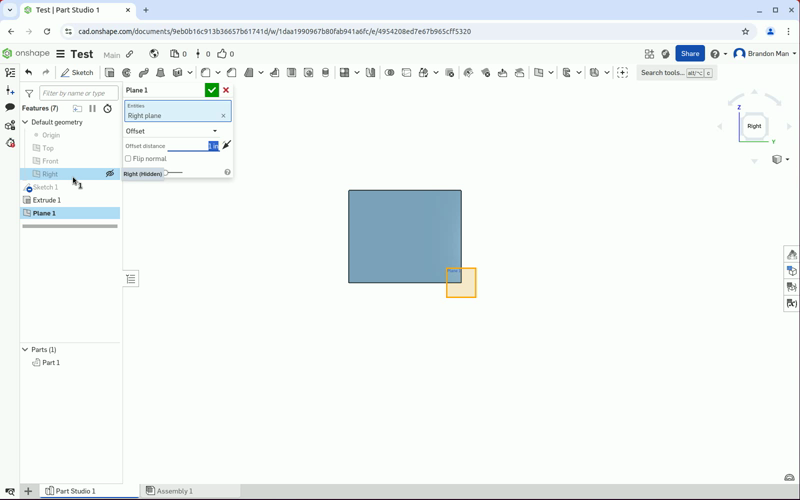
text(18.302)
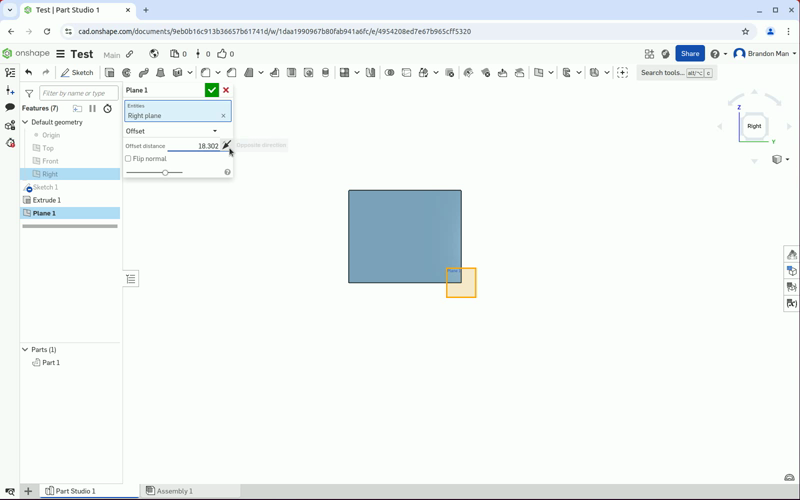
mouse_move(229, 147)
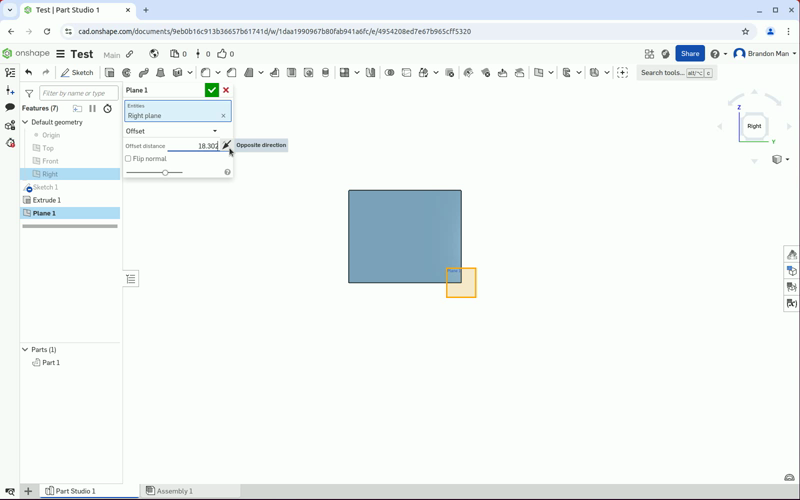
click(229, 147)
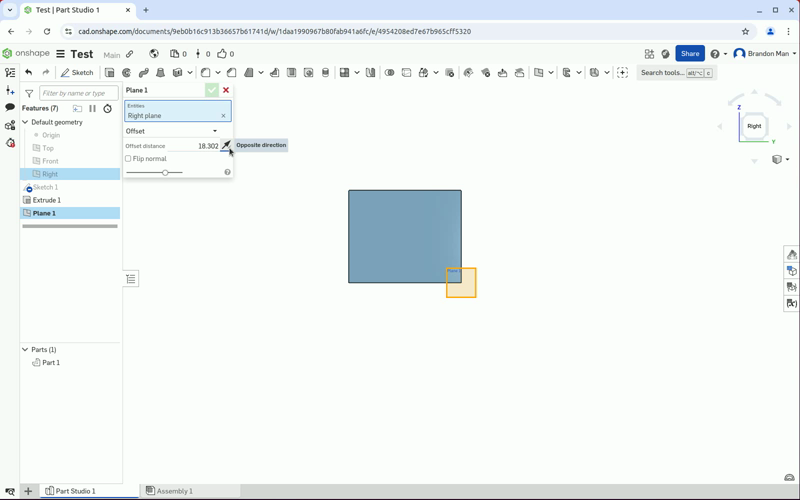
key(enter, 2)
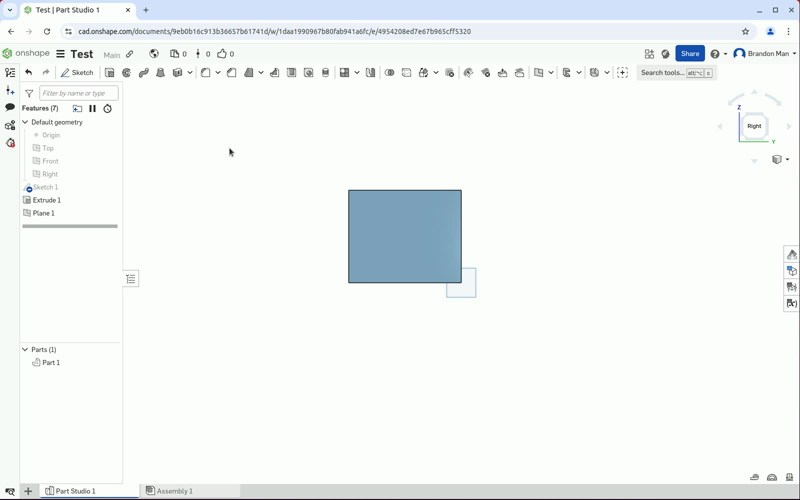
key(shift+s)
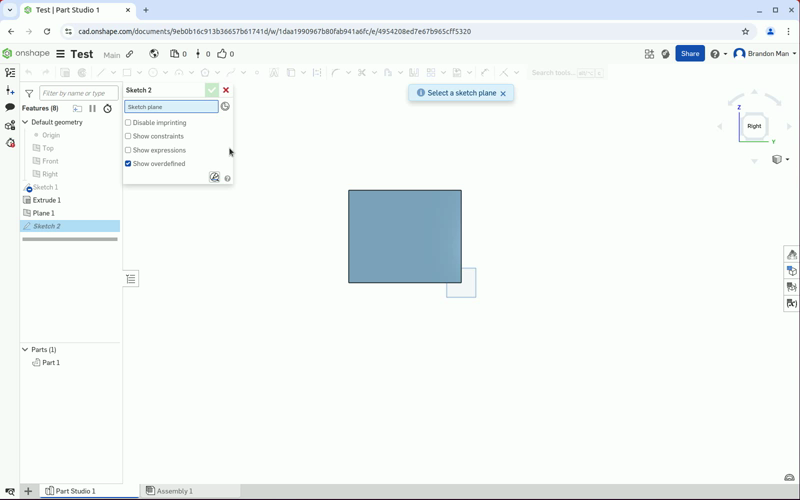
mouse_move(73, 215)
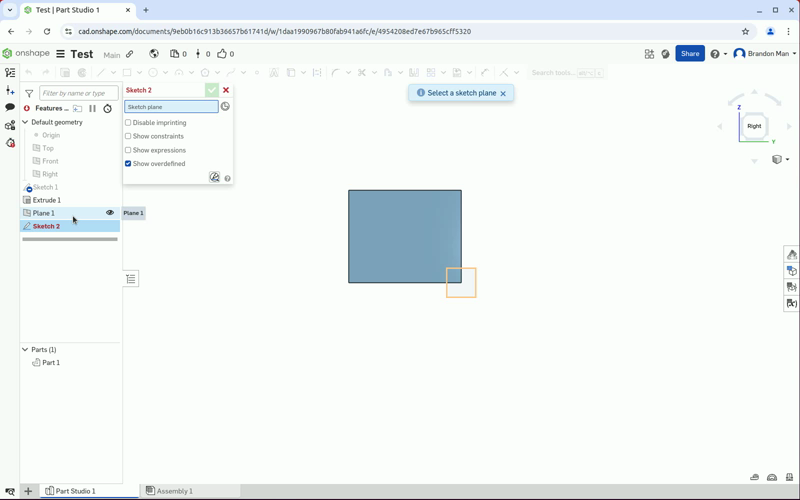
click(73, 215)
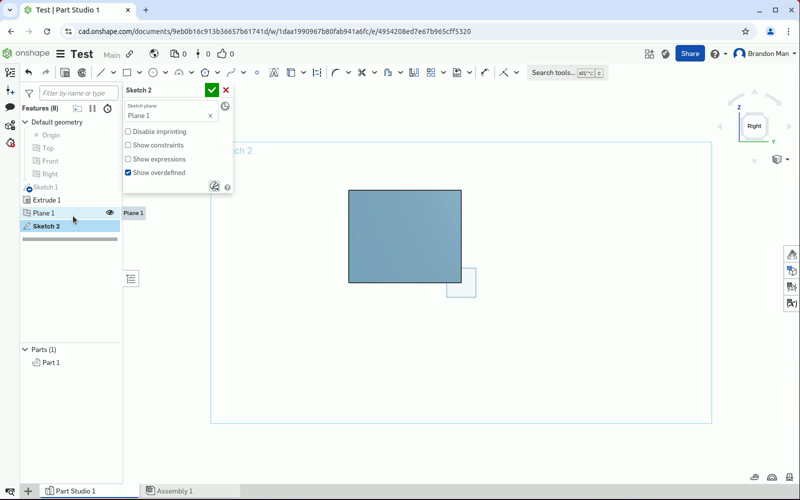
mouse_move(73, 352)
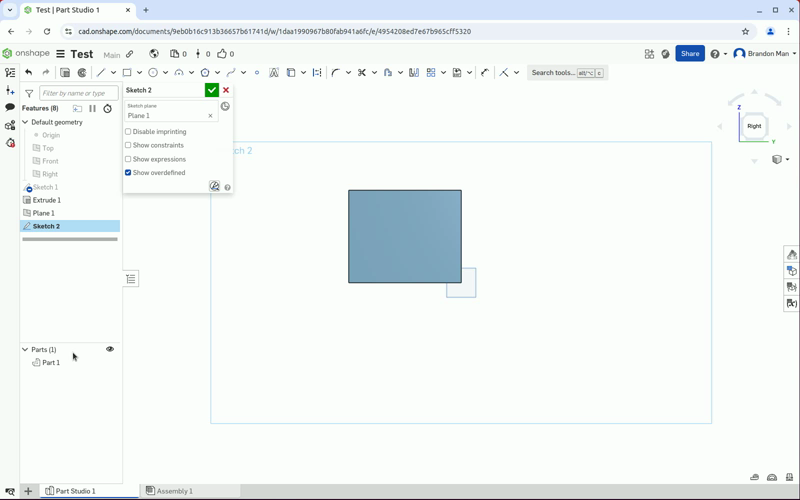
key(y)
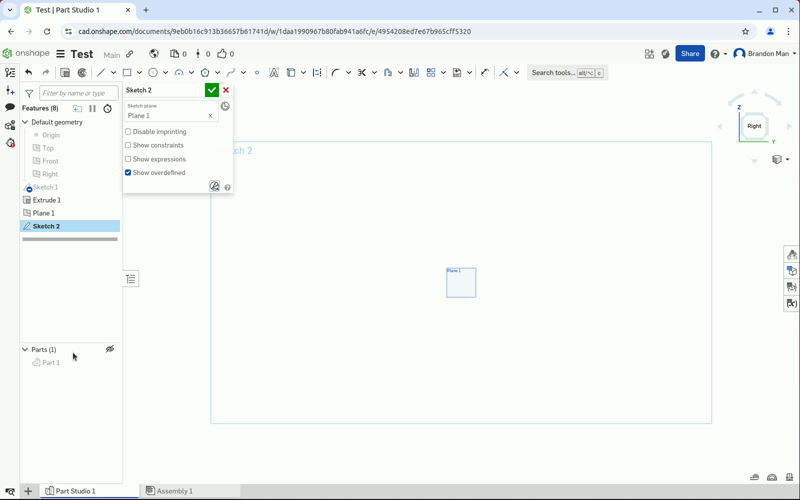
key(c)
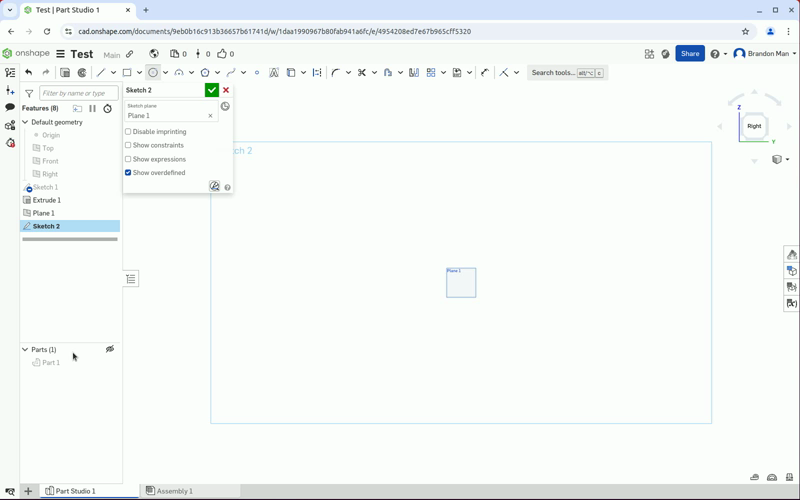
key_down(shift)
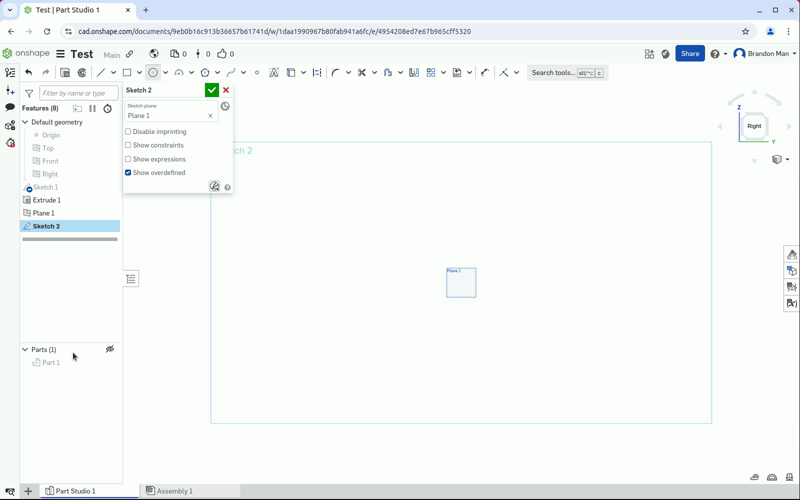
mouse_move(404, 241)
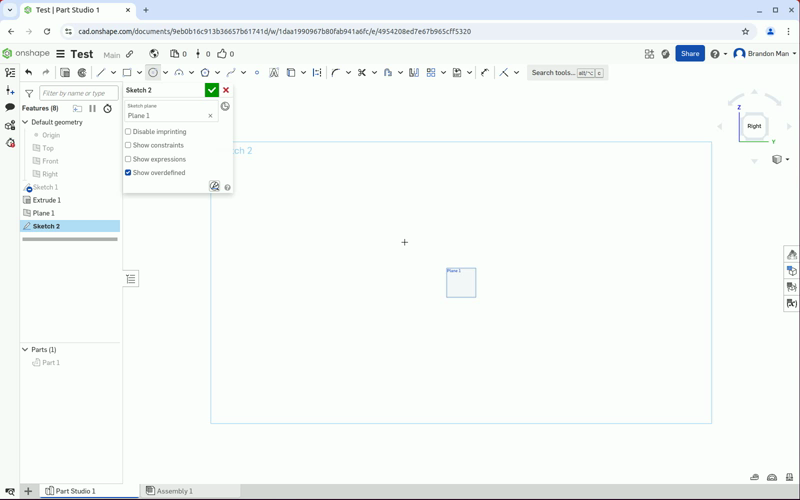
click(404, 241)
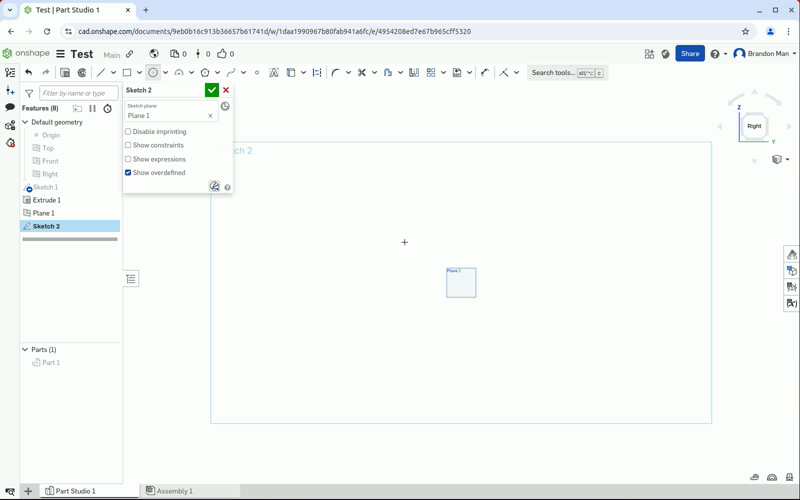
key_up(shift)
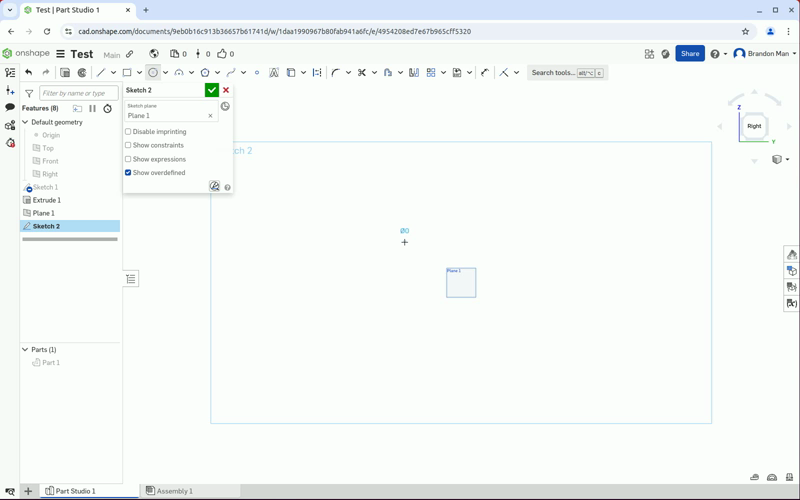
mouse_move(415, 241)
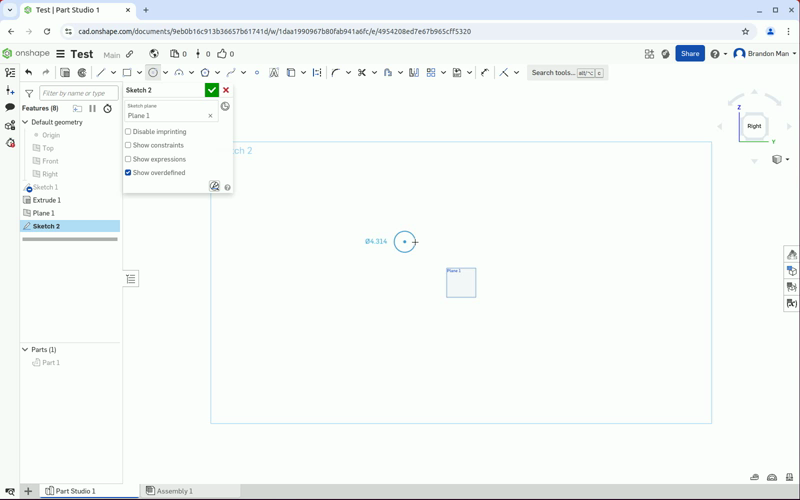
click(415, 241)
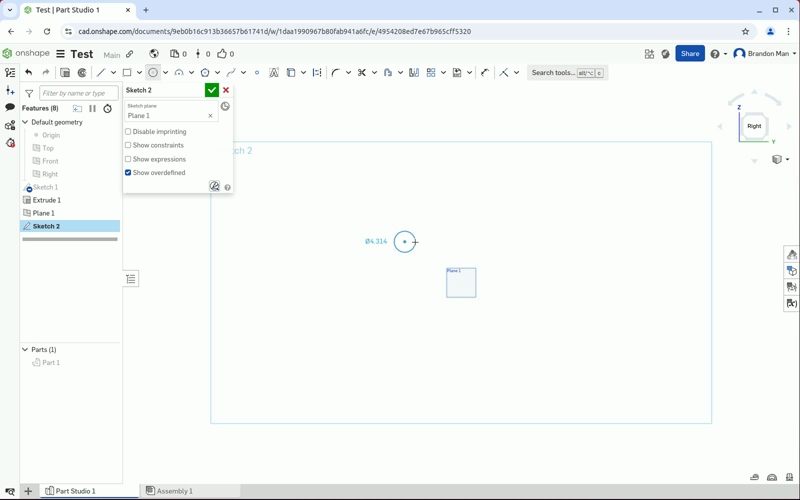
key(esc)
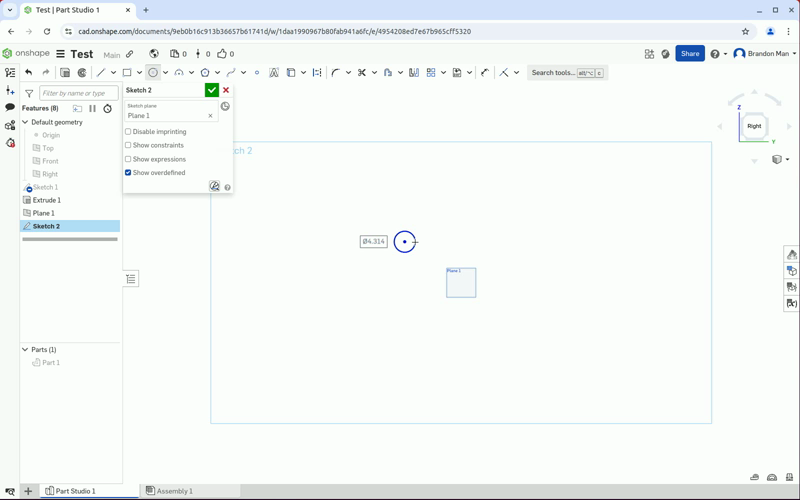
mouse_move(395, 244)
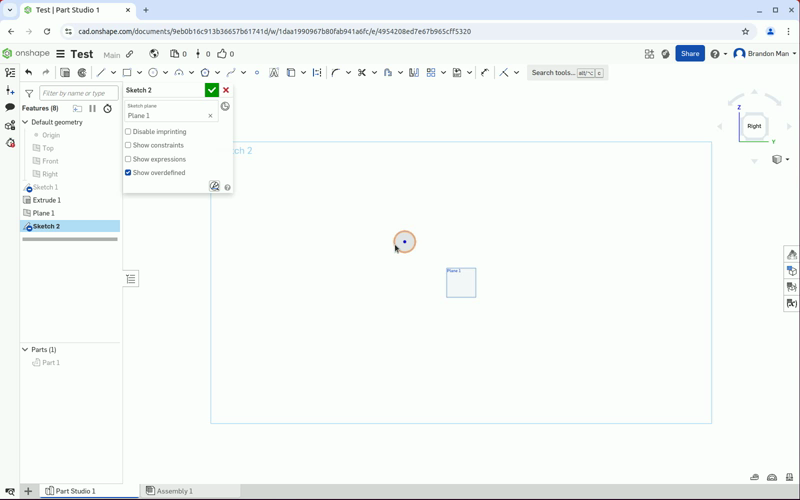
scroll(6)
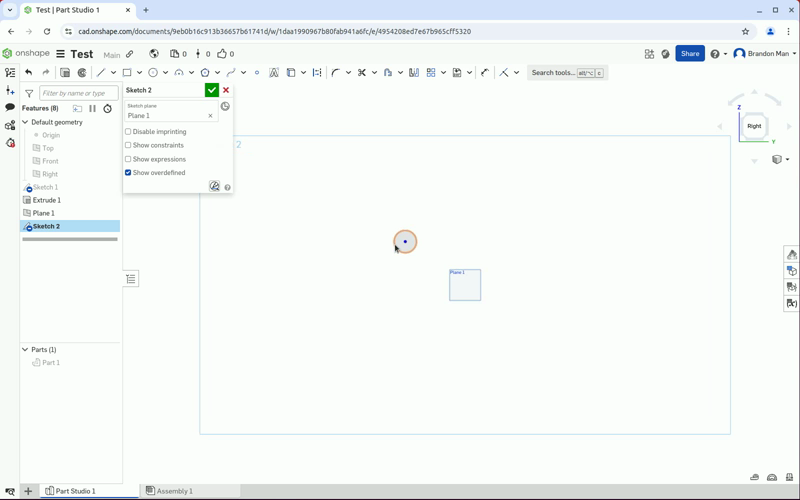
scroll(6)
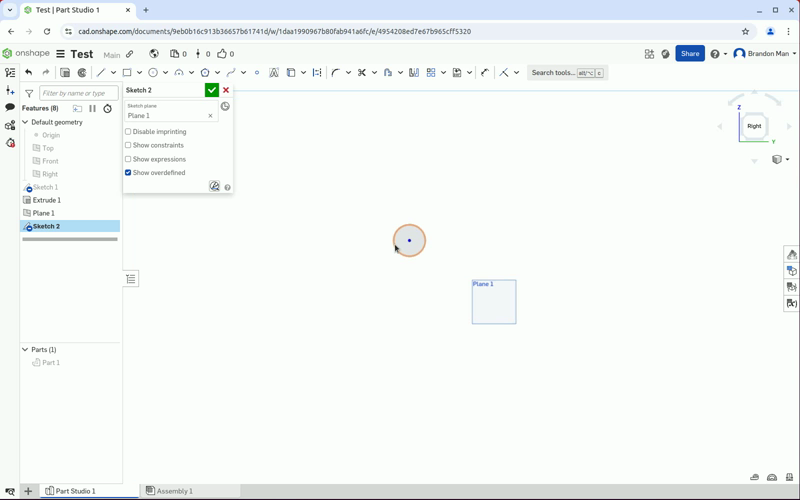
scroll(6)
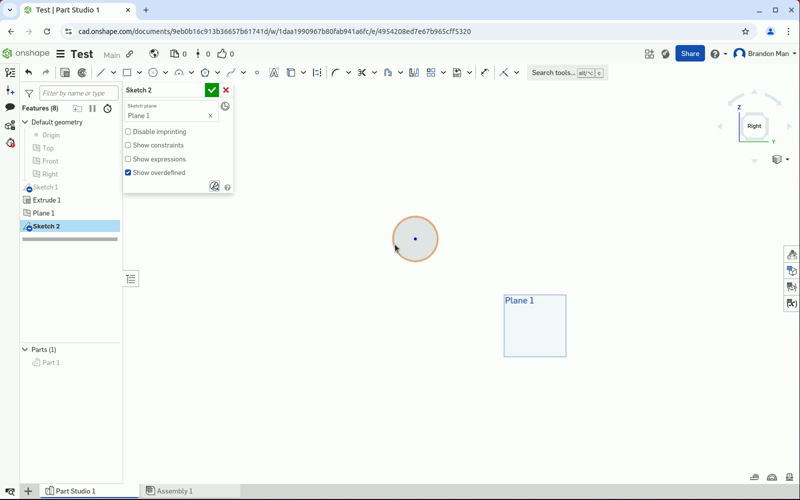
scroll(6)
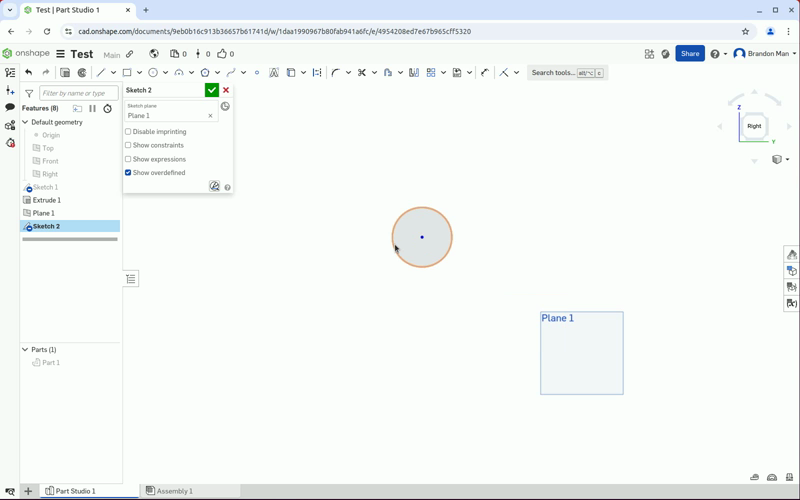
scroll(6)
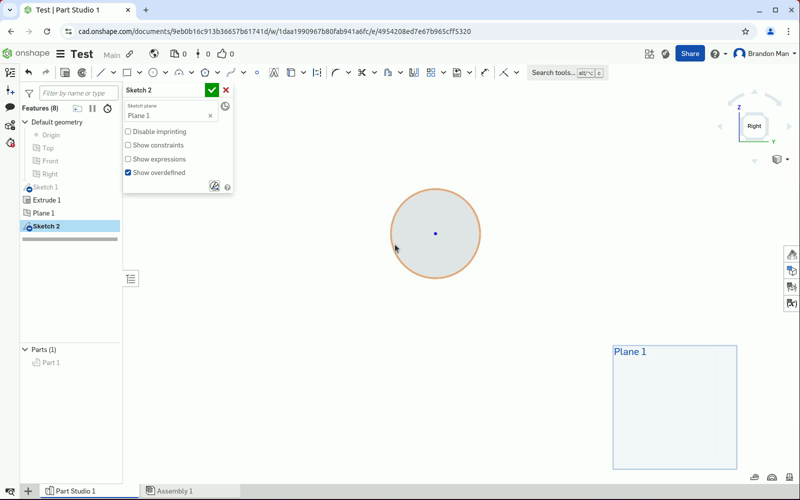
scroll(6)
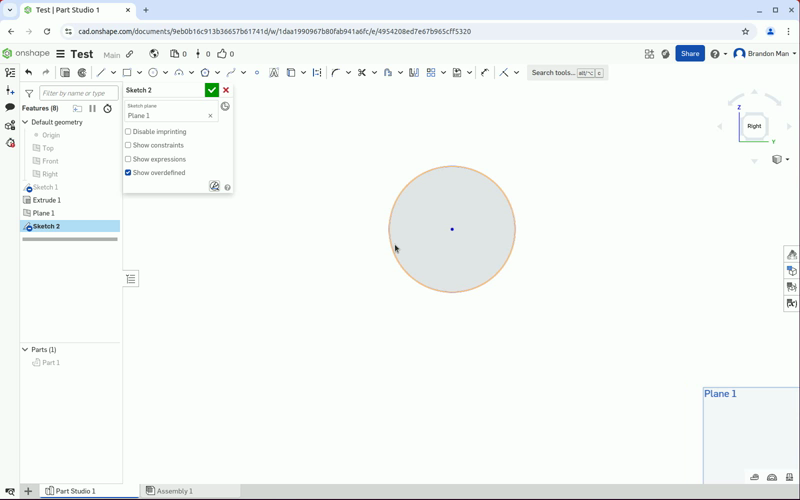
scroll(6)
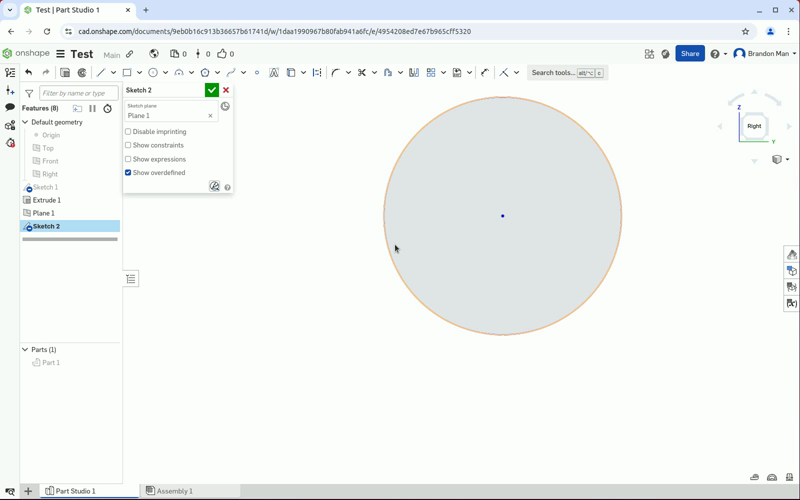
click(395, 244)
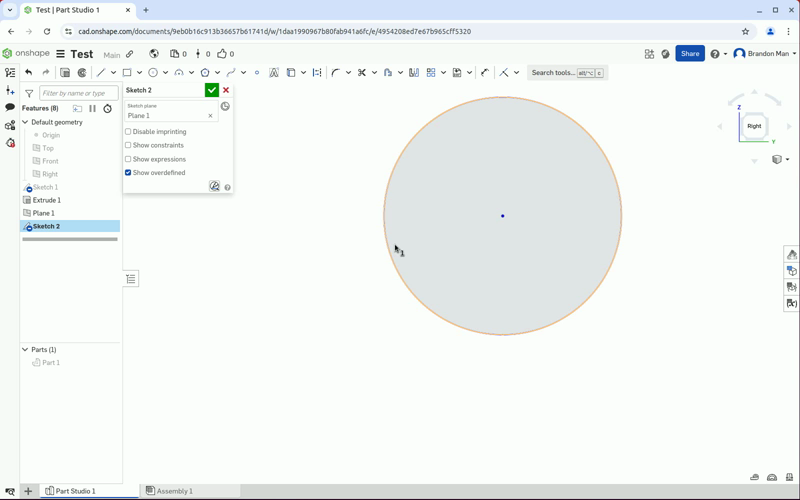
scroll(-6)
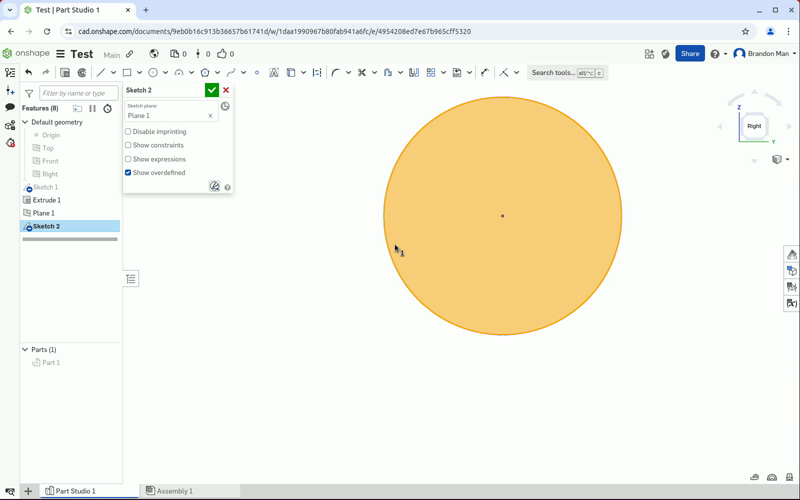
scroll(-6)
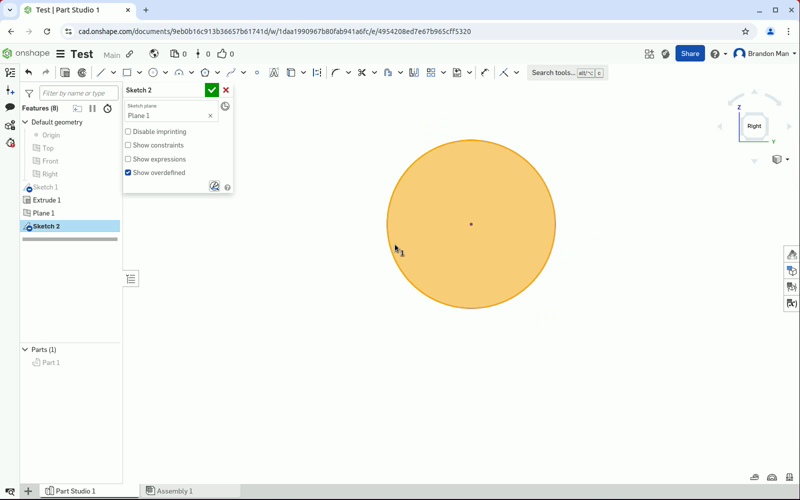
scroll(-6)
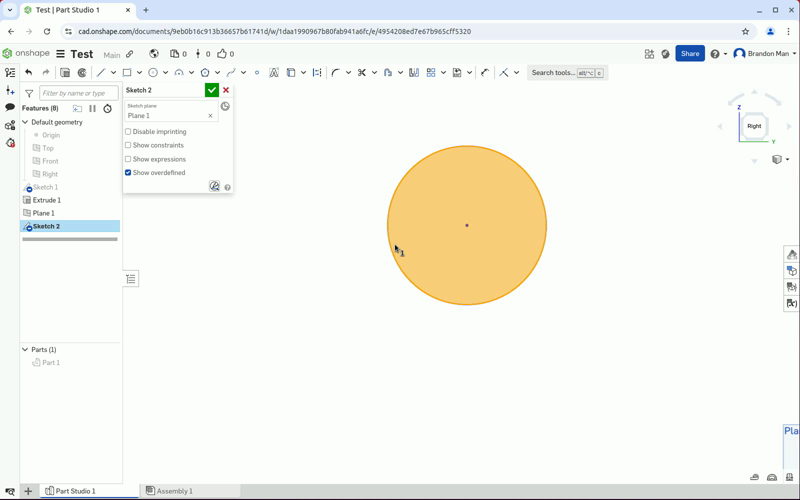
scroll(-6)
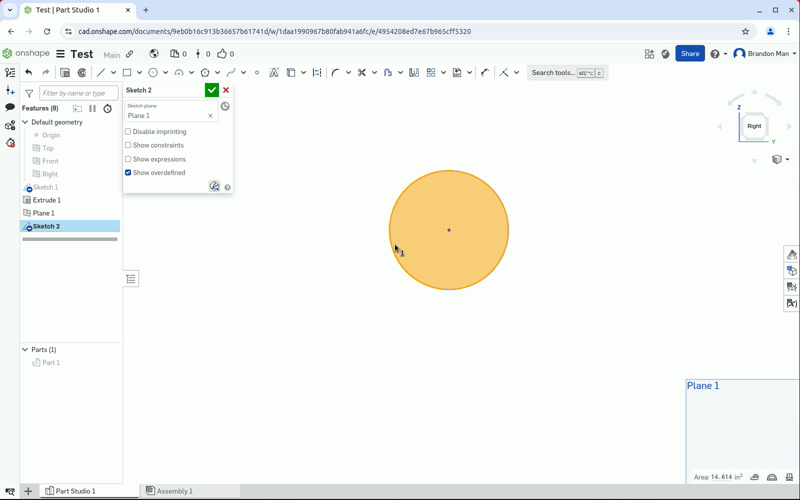
scroll(-6)
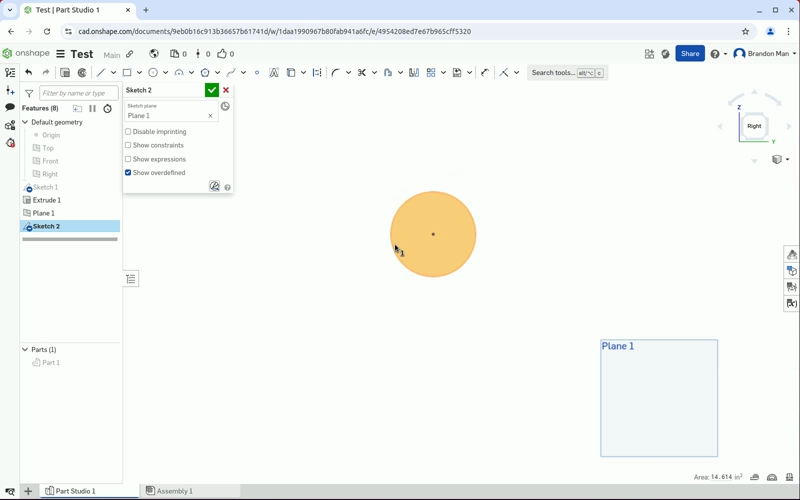
scroll(-6)
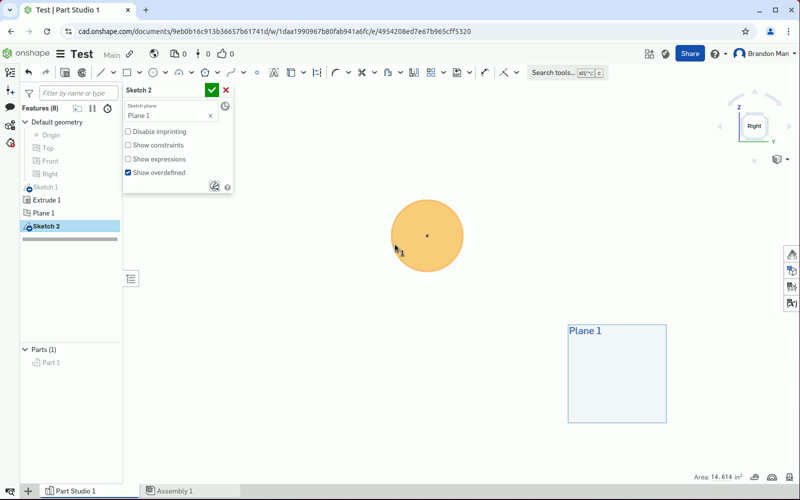
scroll(-6)
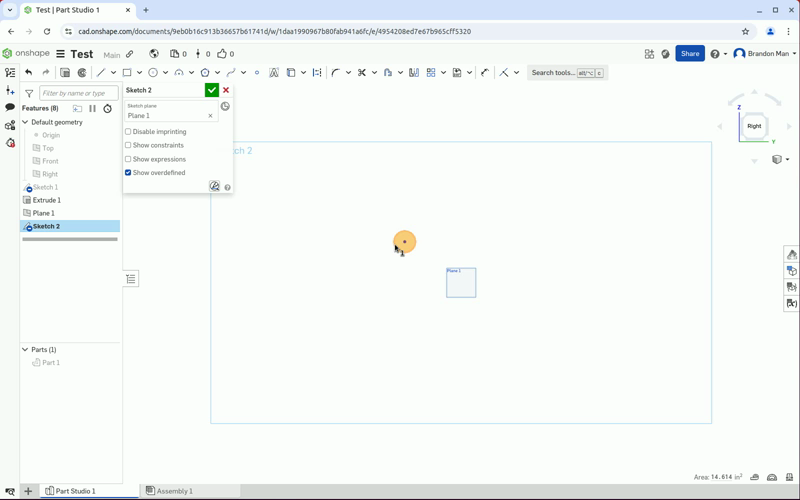
mouse_move(73, 352)
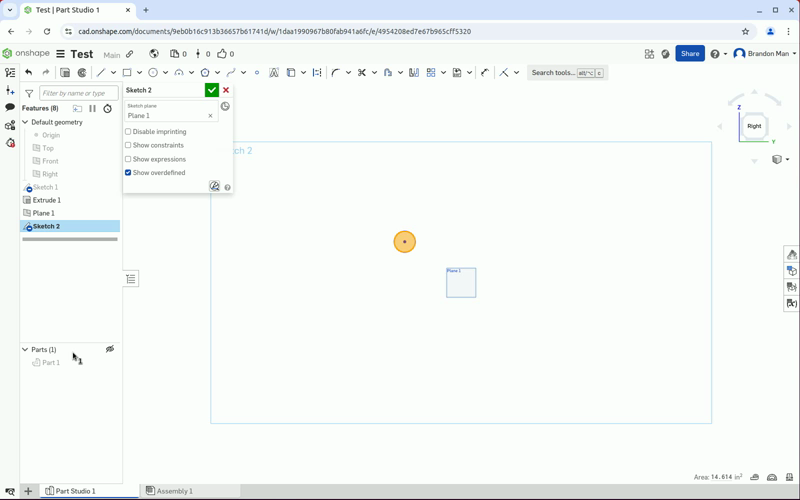
key(shift+y)
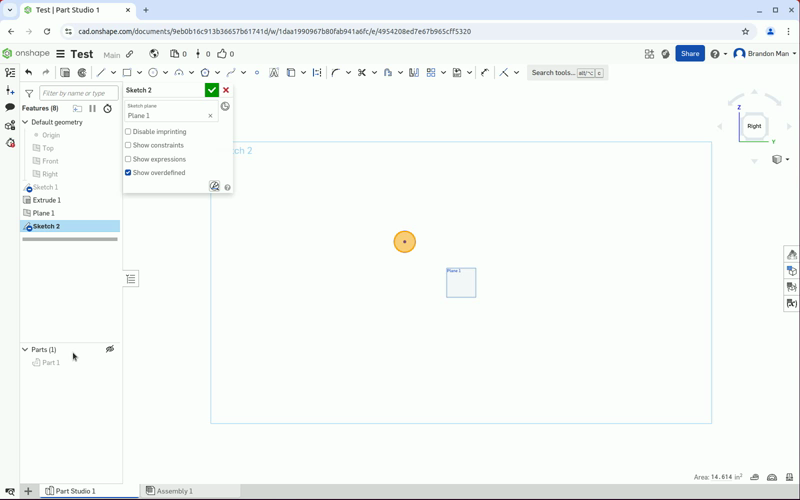
key(shift+e)
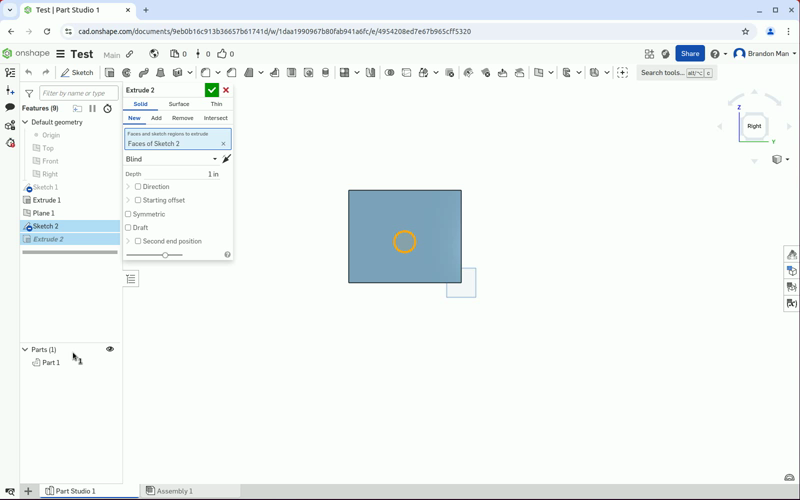
mouse_move(143, 106)
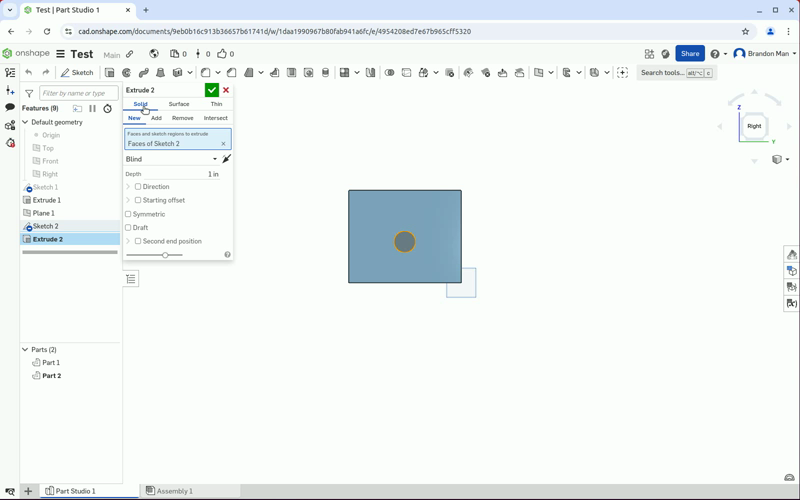
click(143, 106)
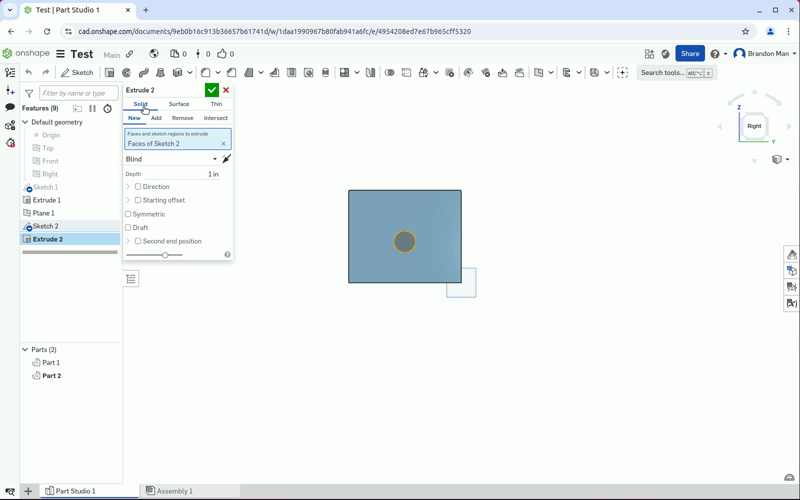
mouse_move(186, 120)
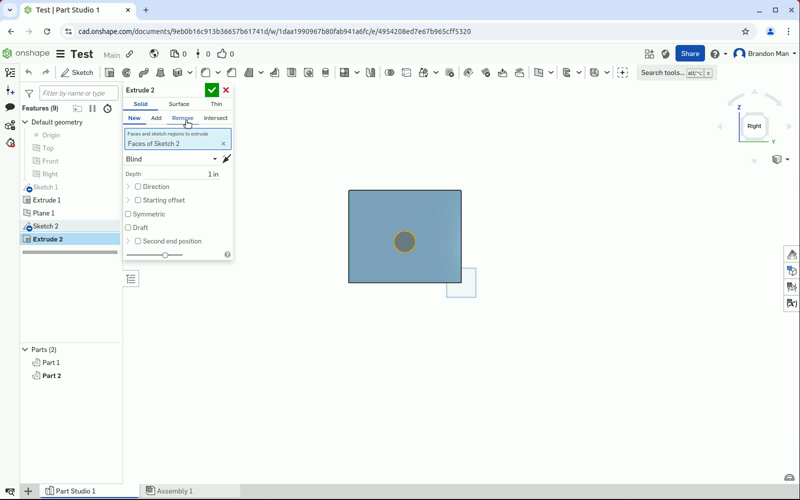
click(186, 120)
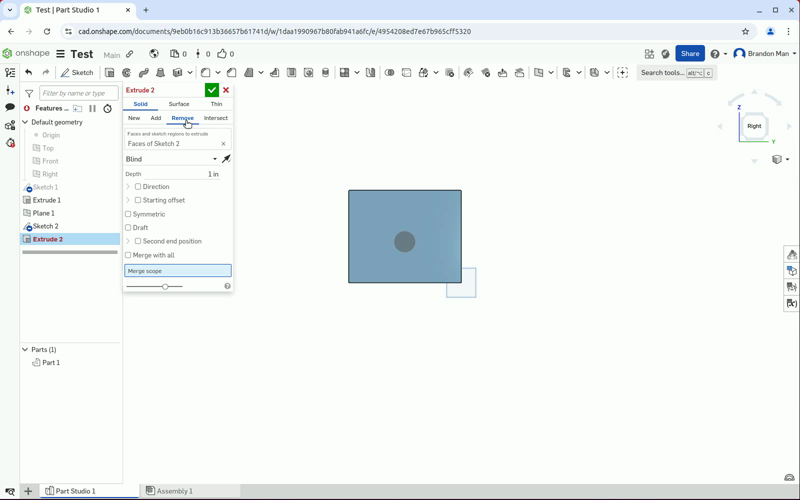
key(tab, 4)
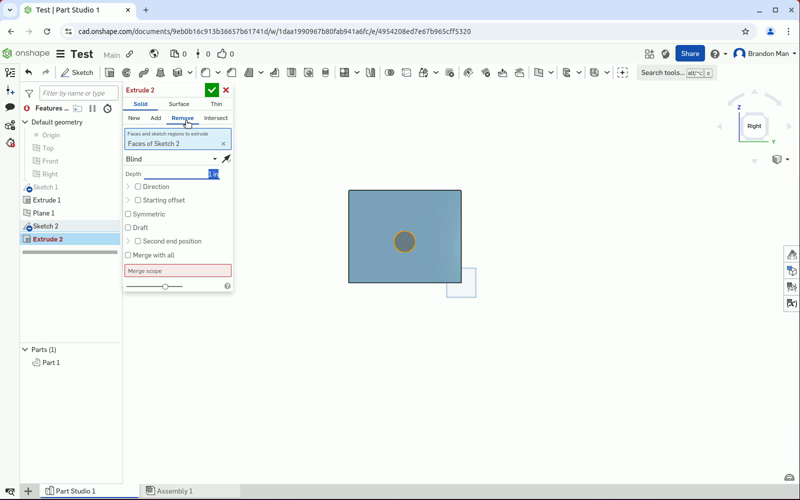
text(26.237)
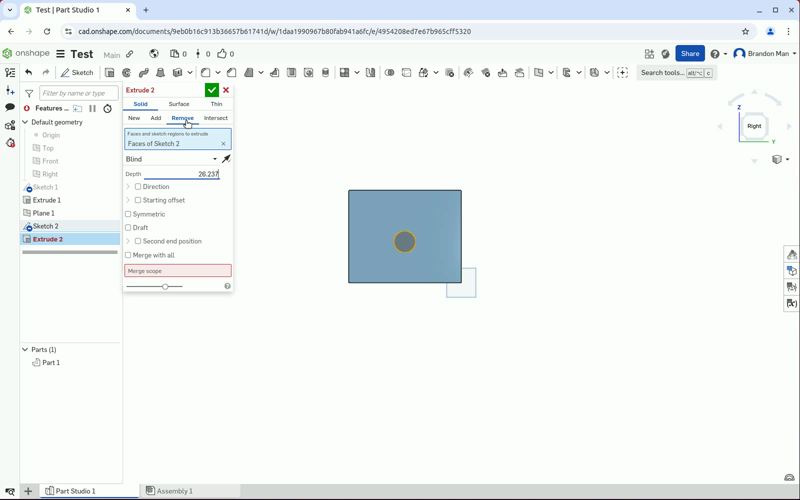
key(tab, 6)
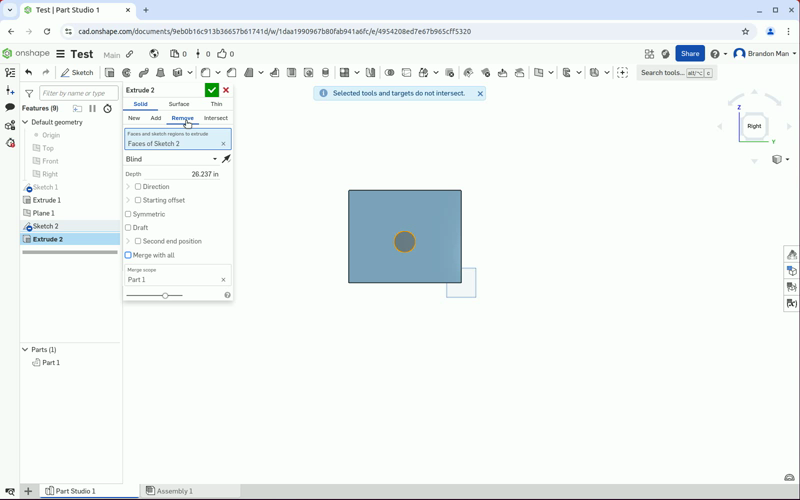
key(space)
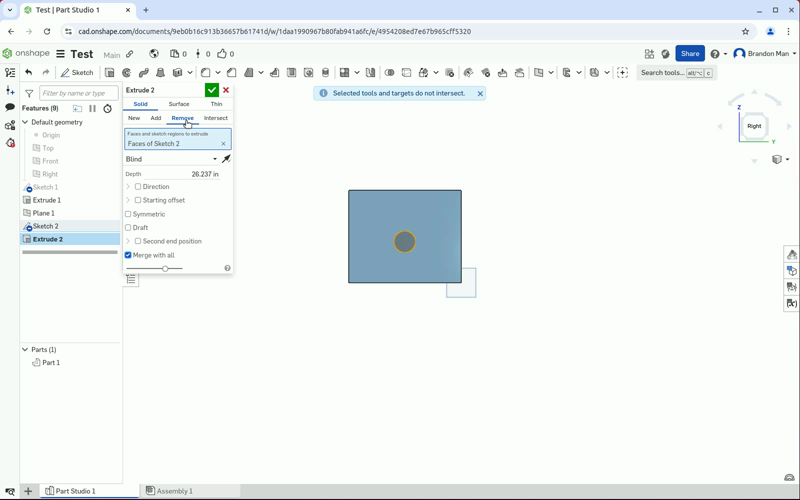
key(enter)
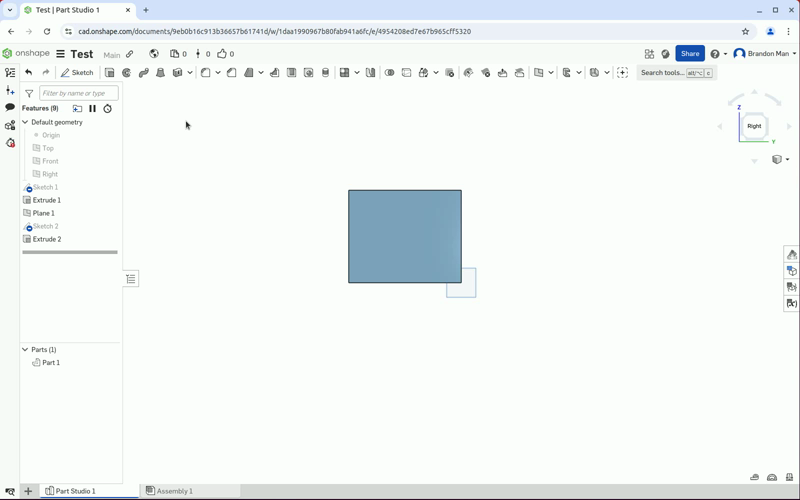
key(shift+h)
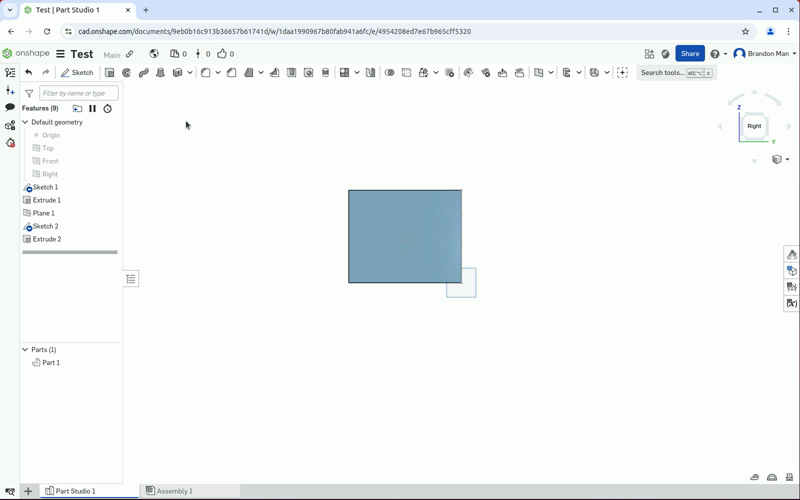
key(shift+h)
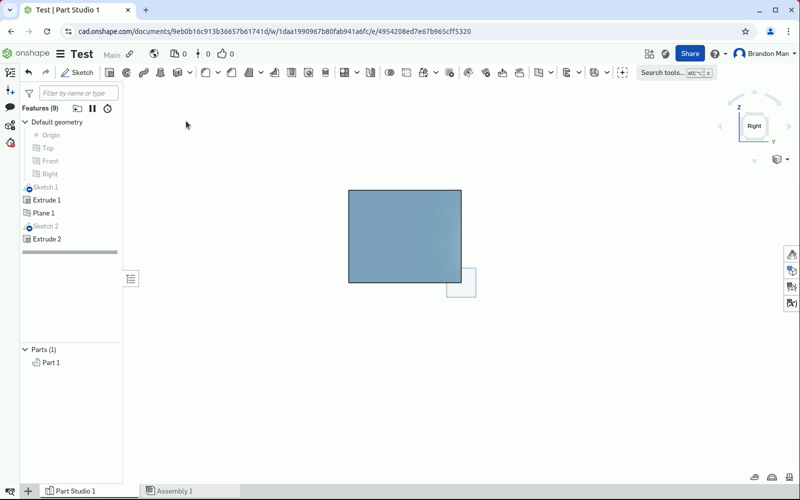
mouse_move(73, 189)
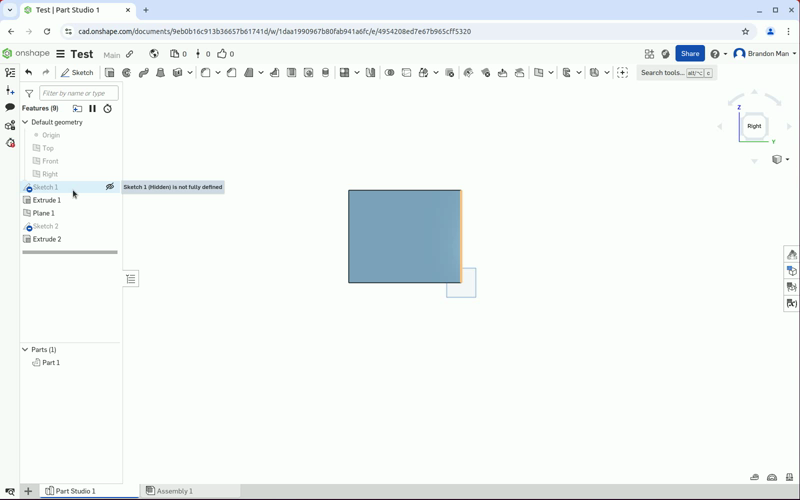
click(73, 189)
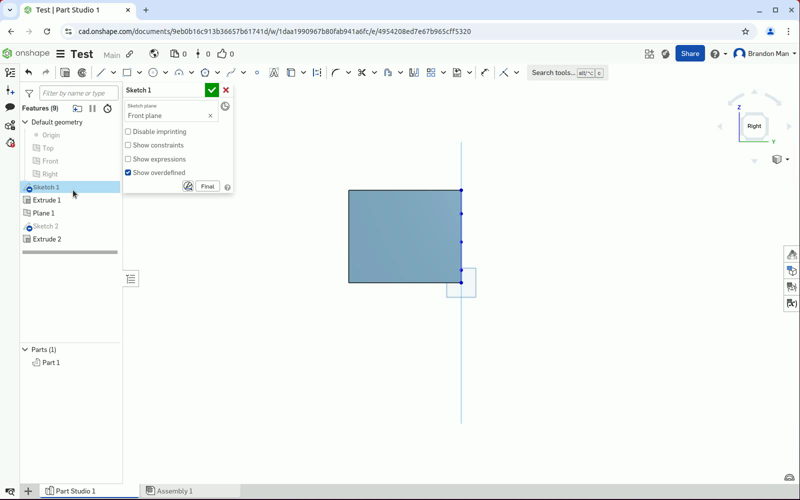
mouse_move(229, 92)
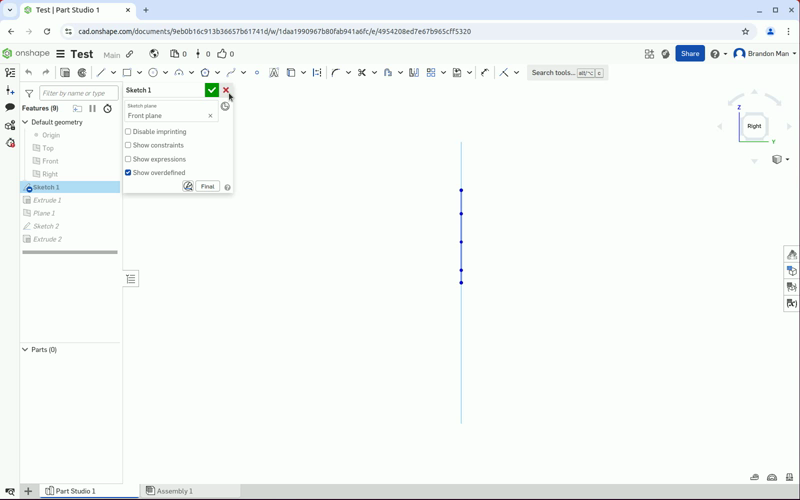
click(229, 92)
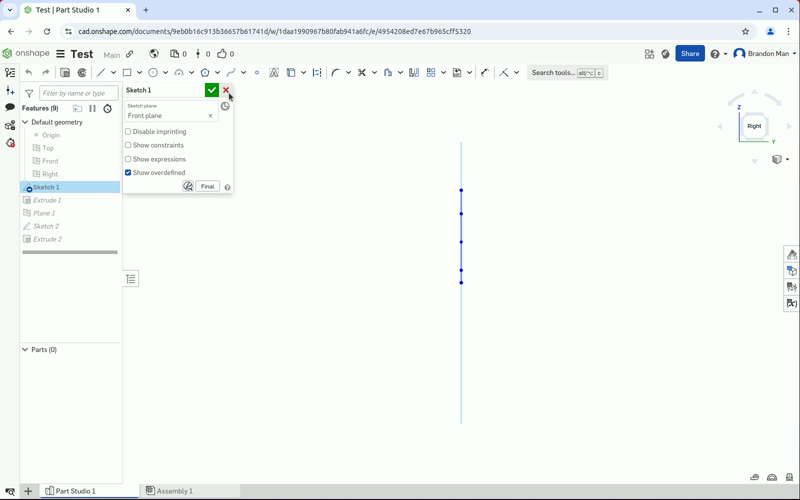
key(shift+s)
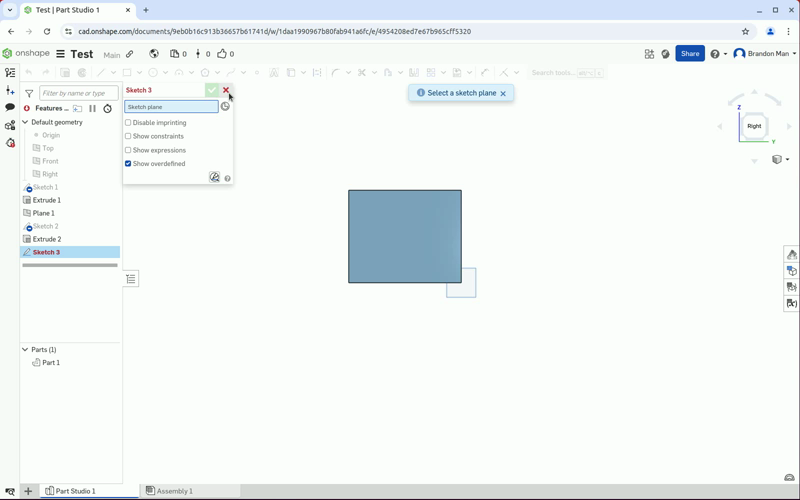
mouse_move(73, 215)
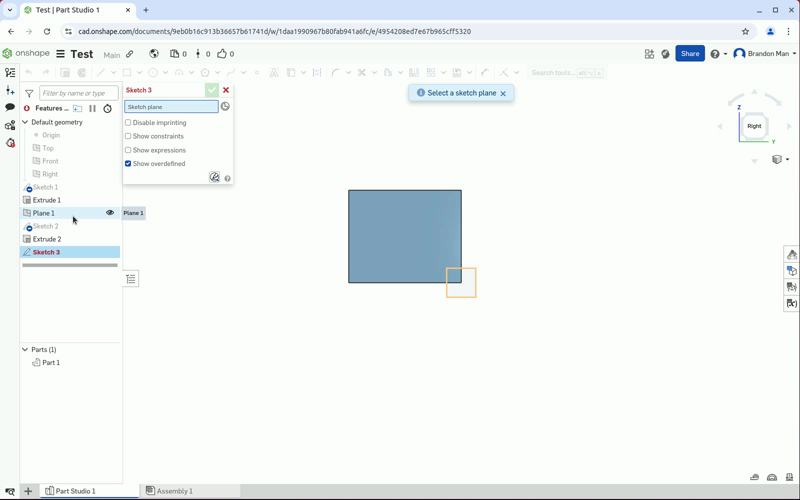
click(73, 215)
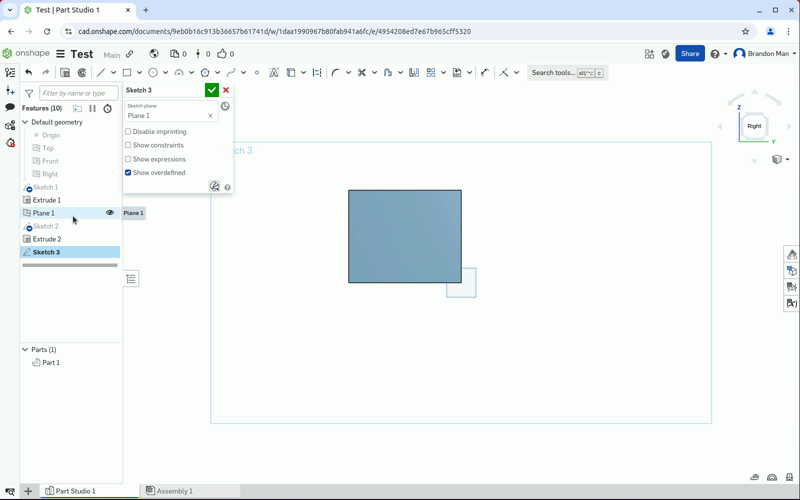
mouse_move(73, 352)
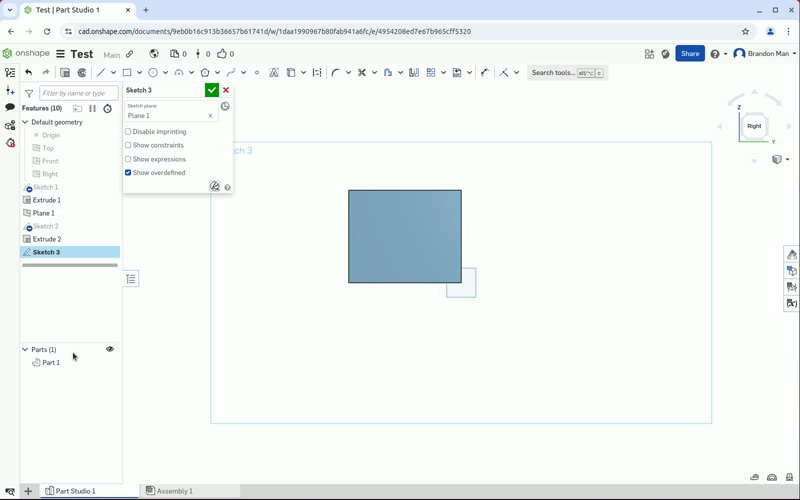
key(y)
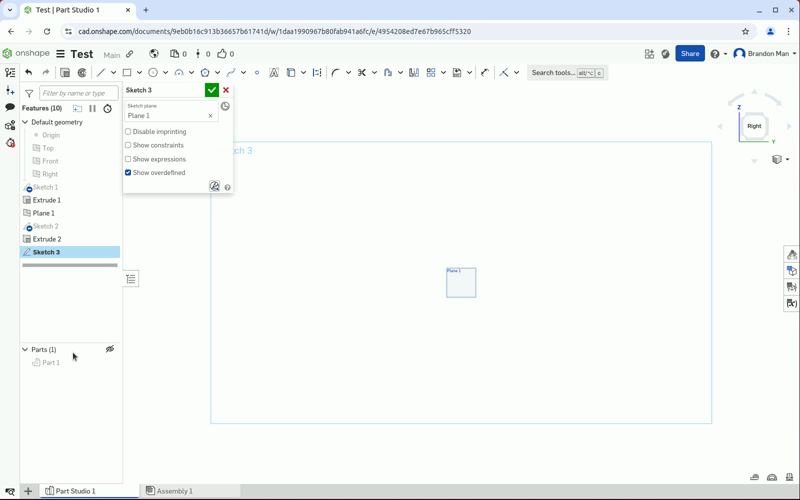
key(c)
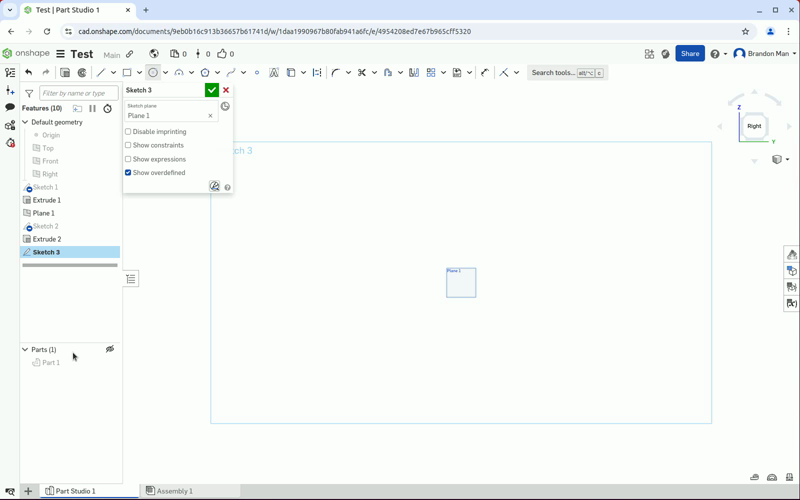
key_down(shift)
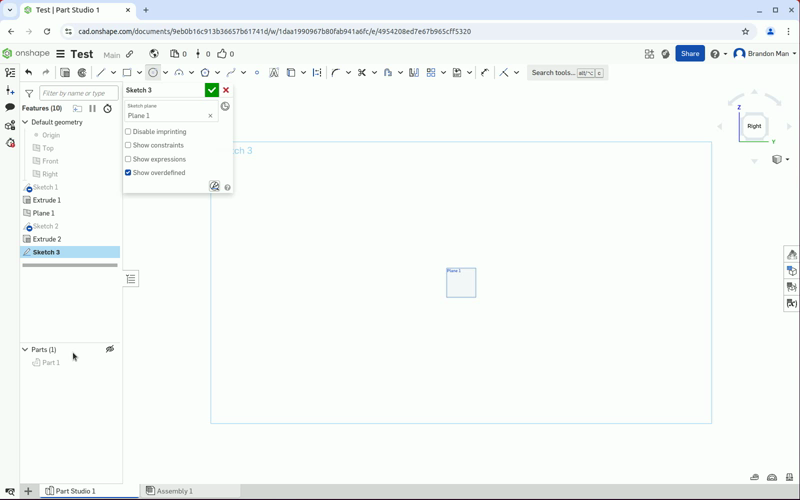
mouse_move(405, 241)
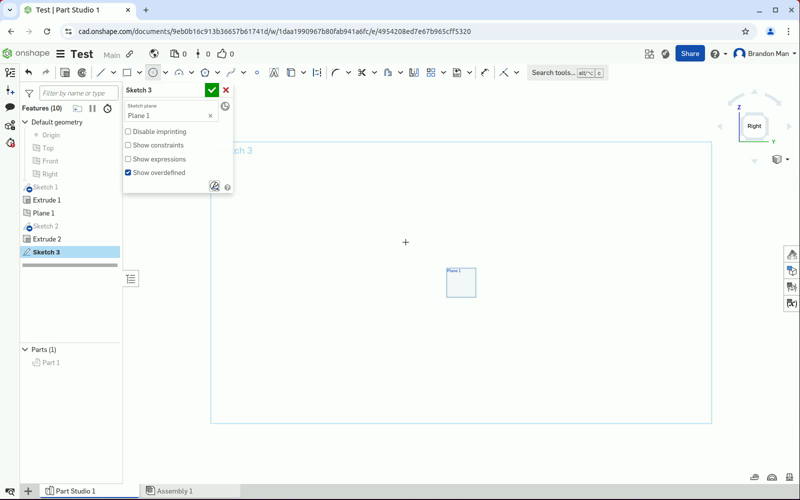
click(405, 241)
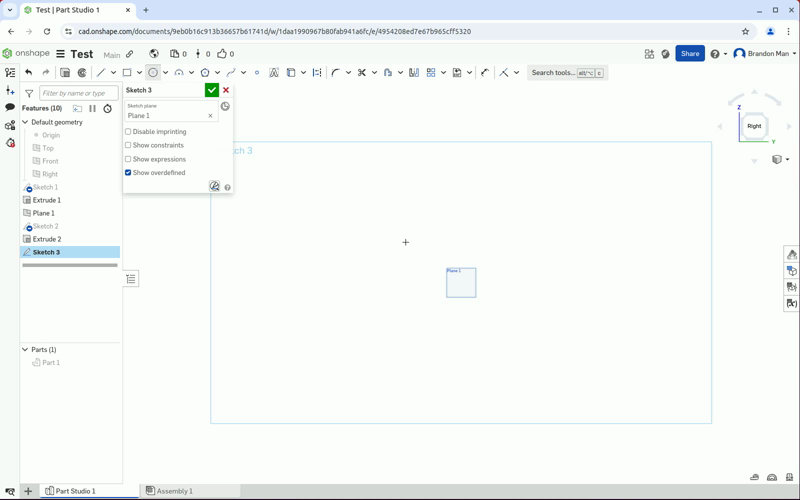
key_up(shift)
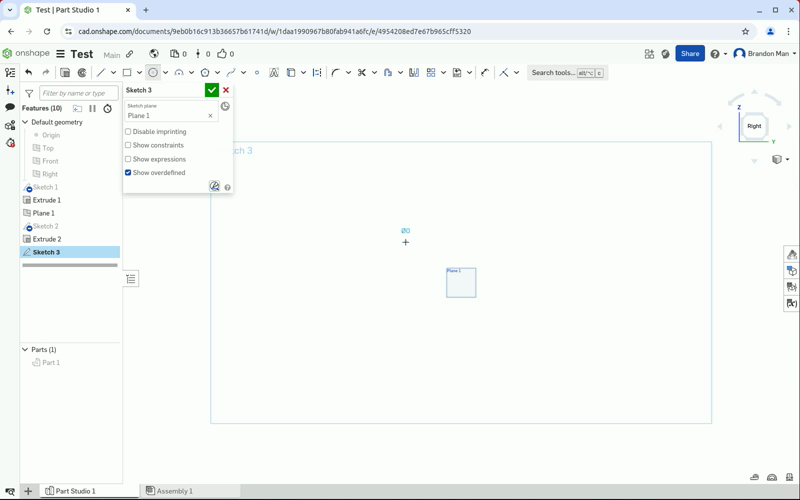
mouse_move(424, 241)
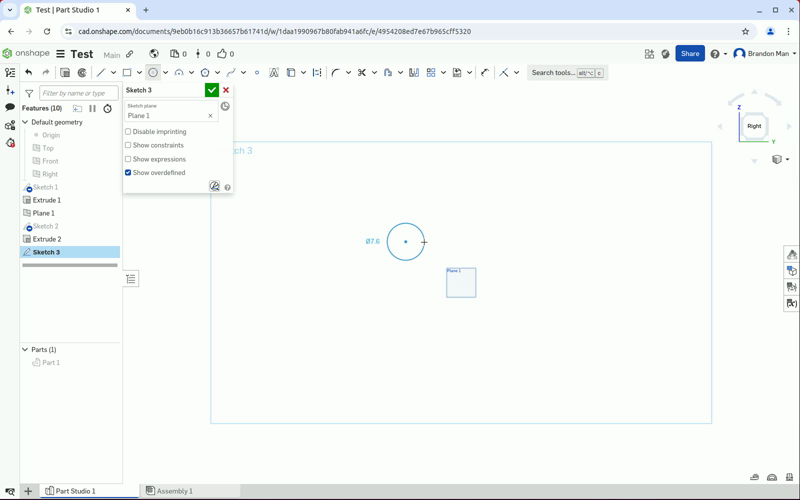
click(424, 241)
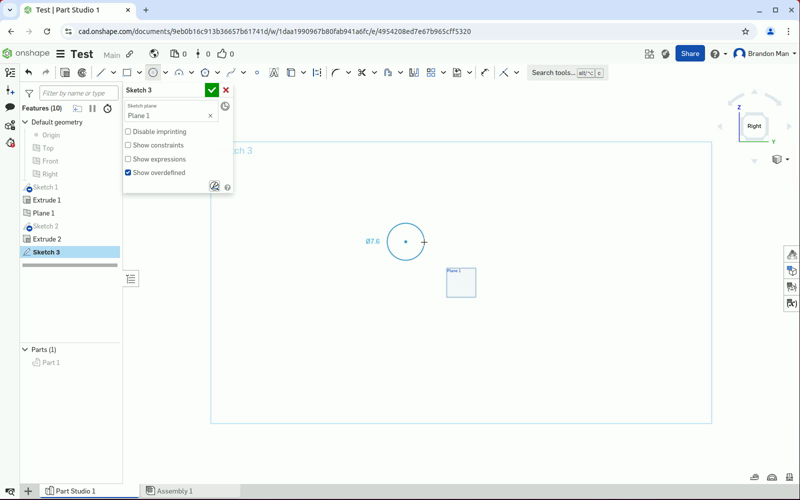
key(esc)
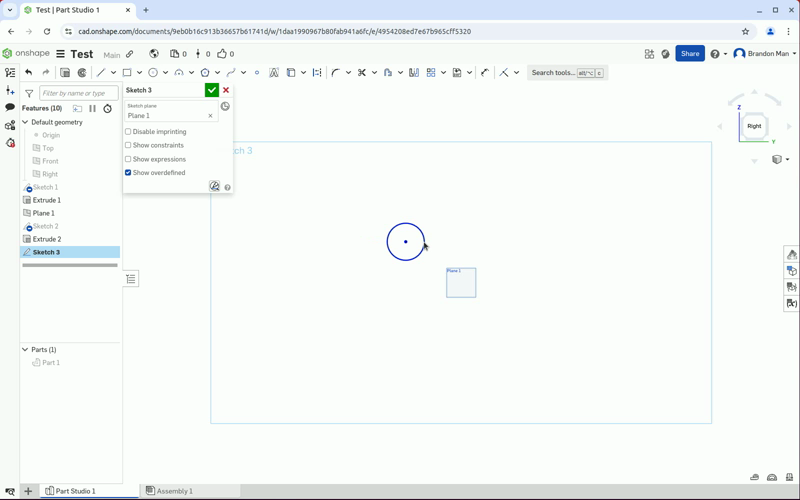
mouse_move(405, 238)
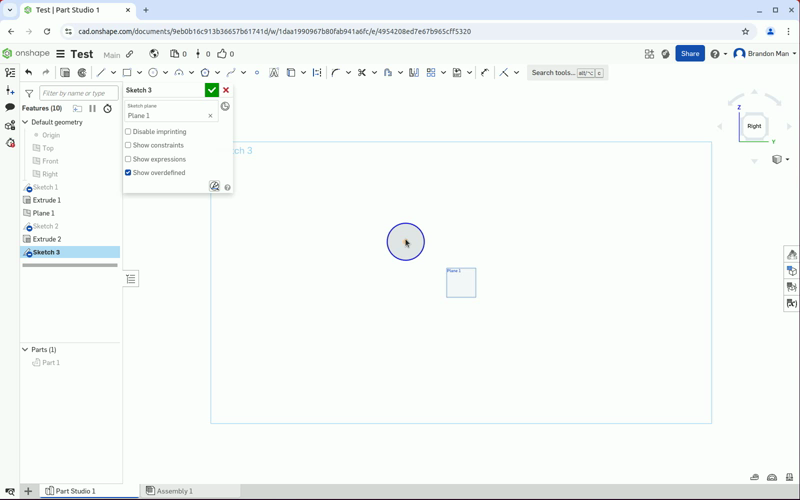
scroll(6)
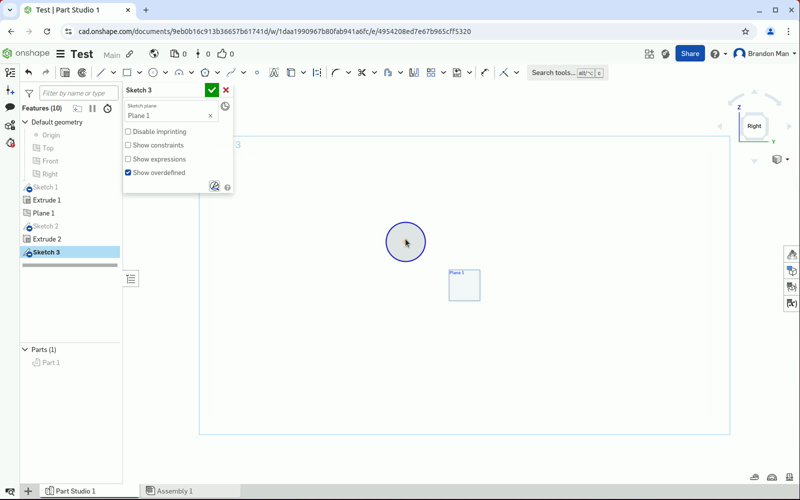
scroll(6)
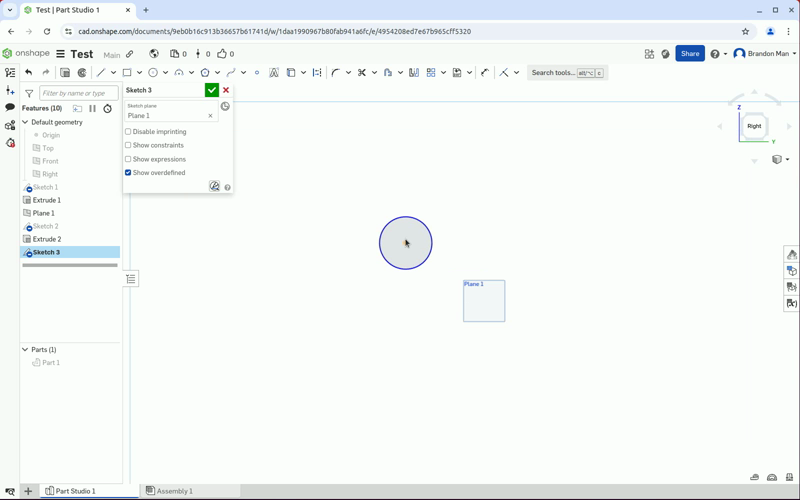
scroll(6)
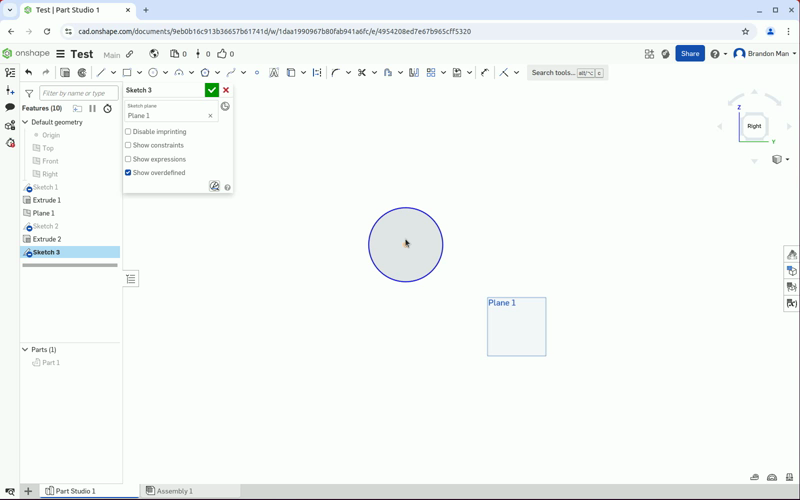
scroll(6)
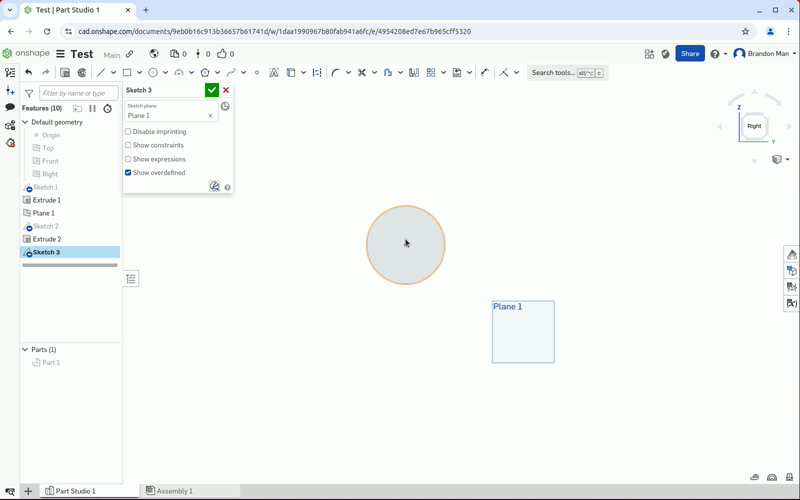
scroll(6)
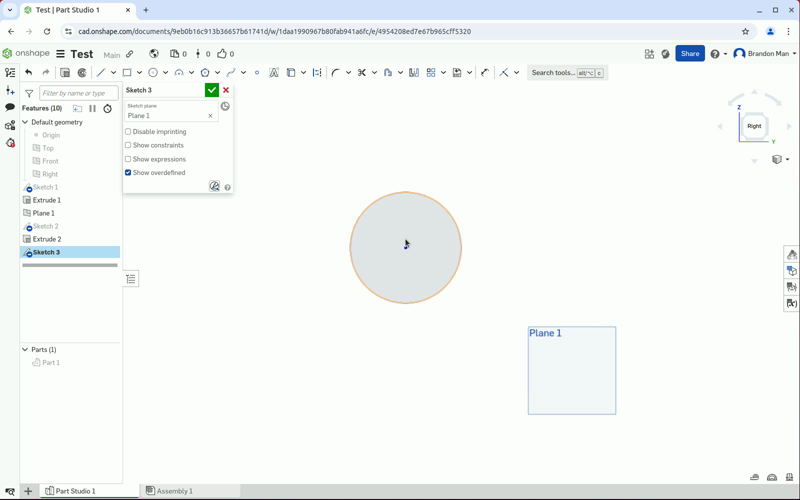
scroll(6)
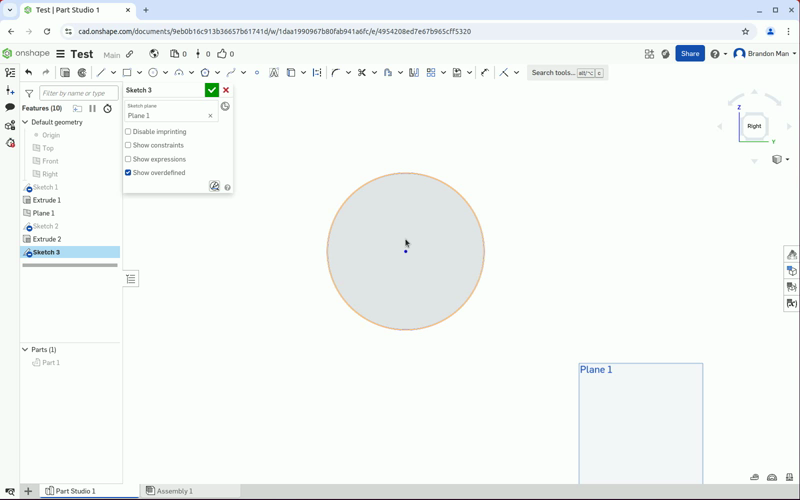
scroll(6)
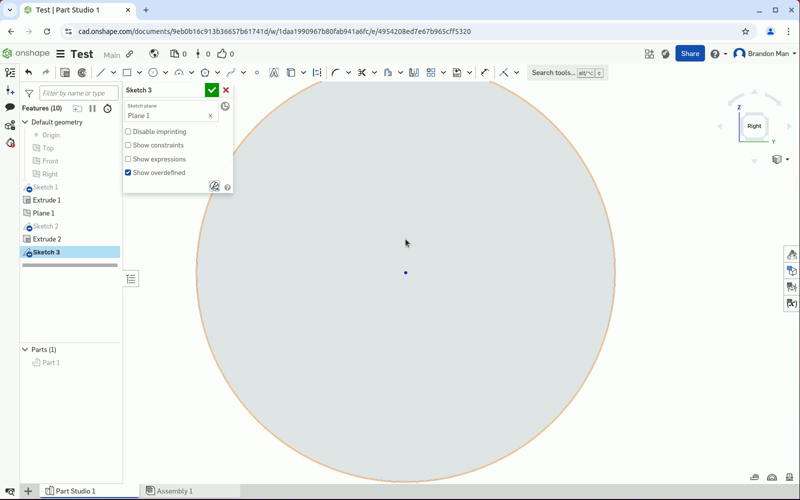
click(405, 238)
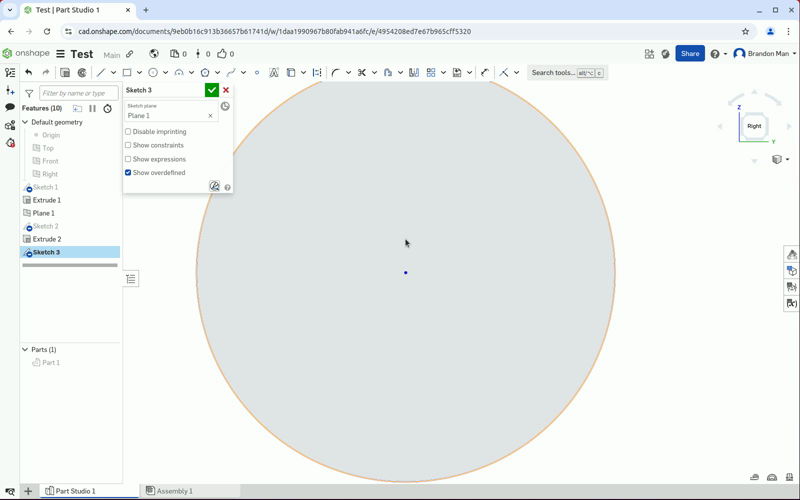
scroll(-6)
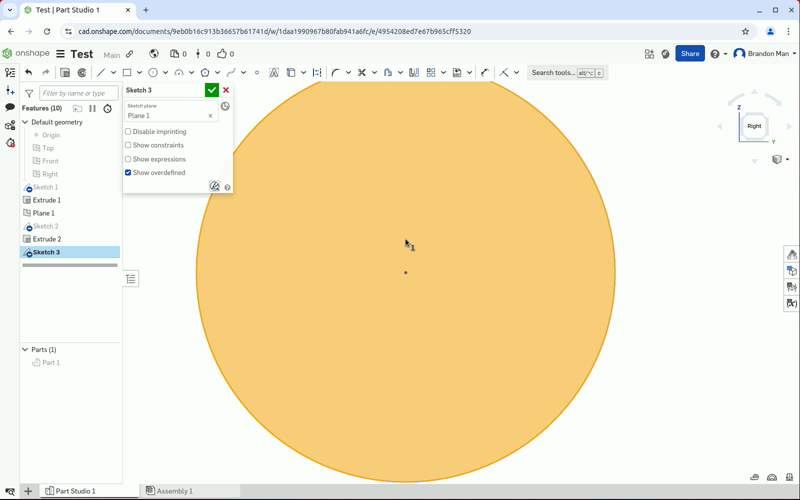
scroll(-6)
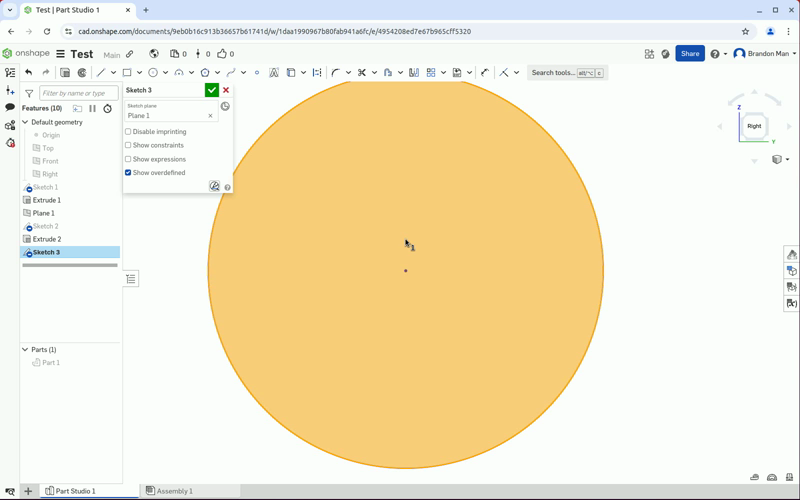
scroll(-6)
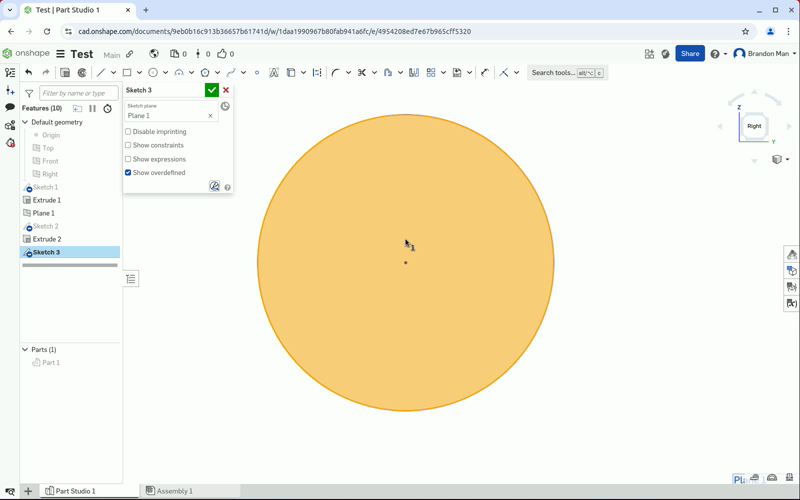
scroll(-6)
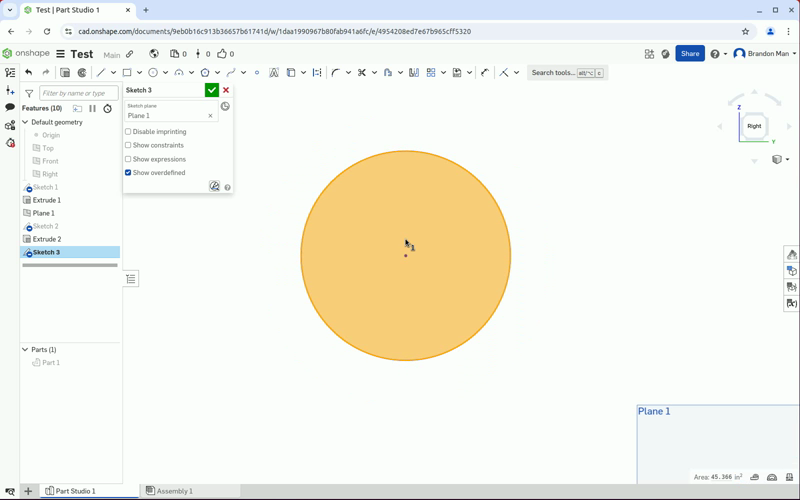
scroll(-6)
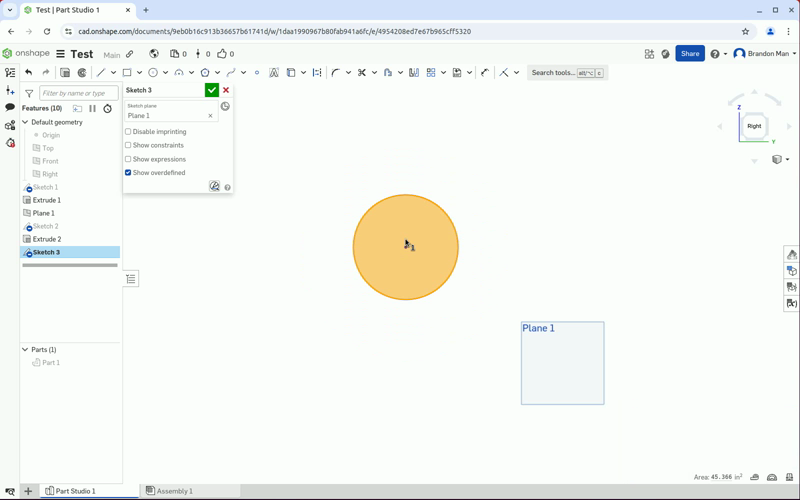
scroll(-6)
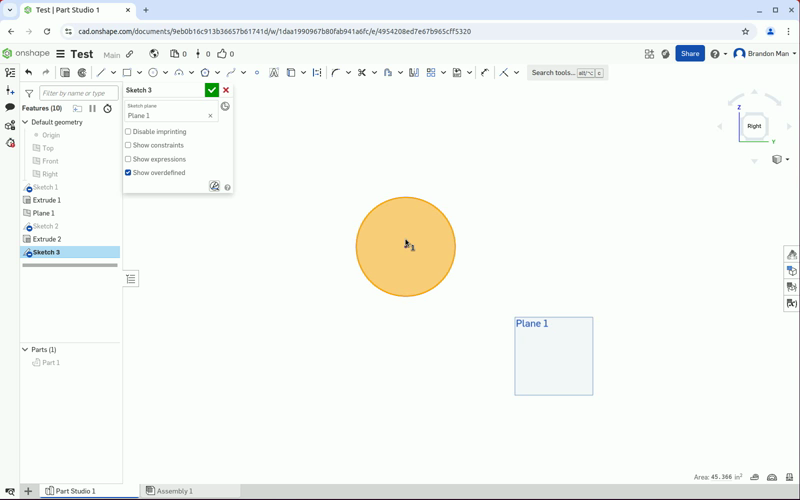
scroll(-6)
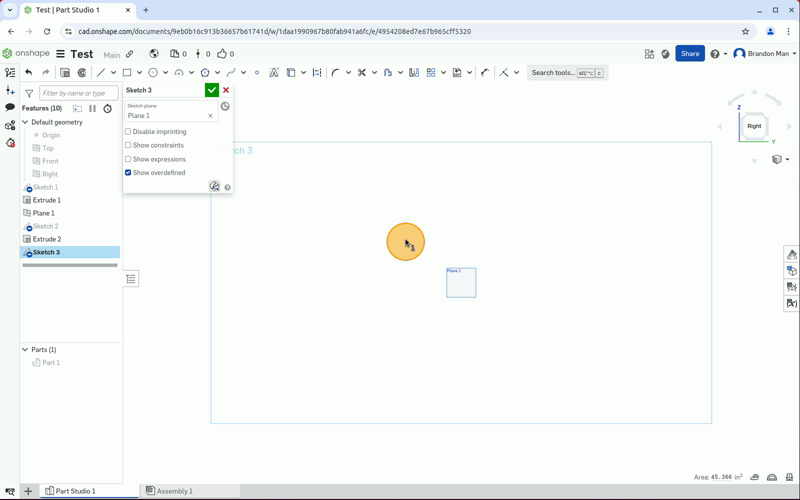
mouse_move(73, 352)
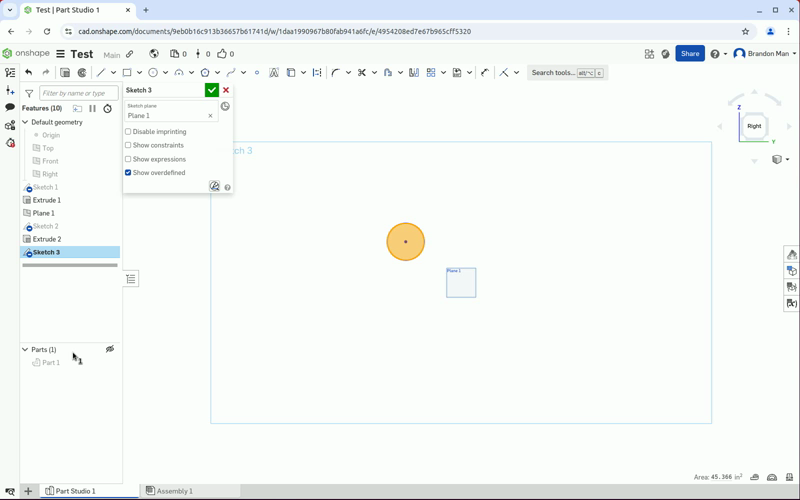
key(shift+y)
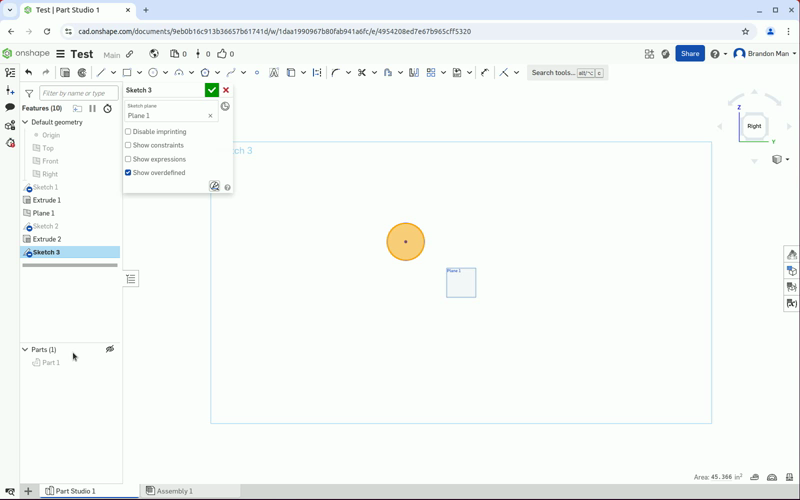
key(shift+e)
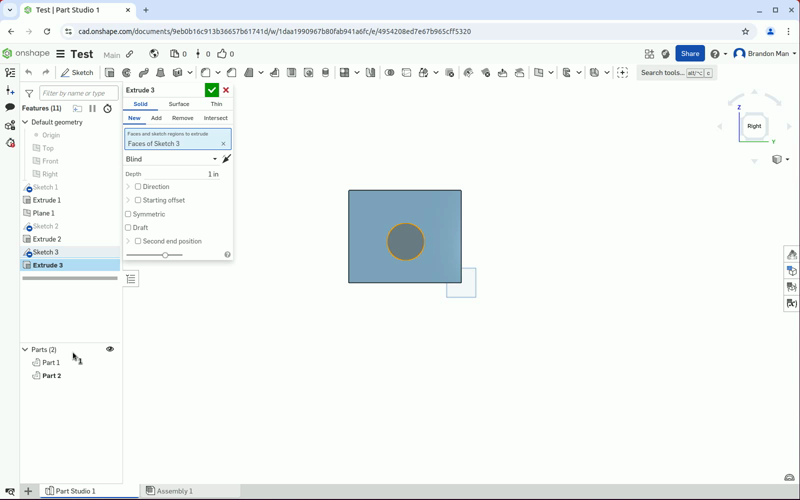
mouse_move(143, 106)
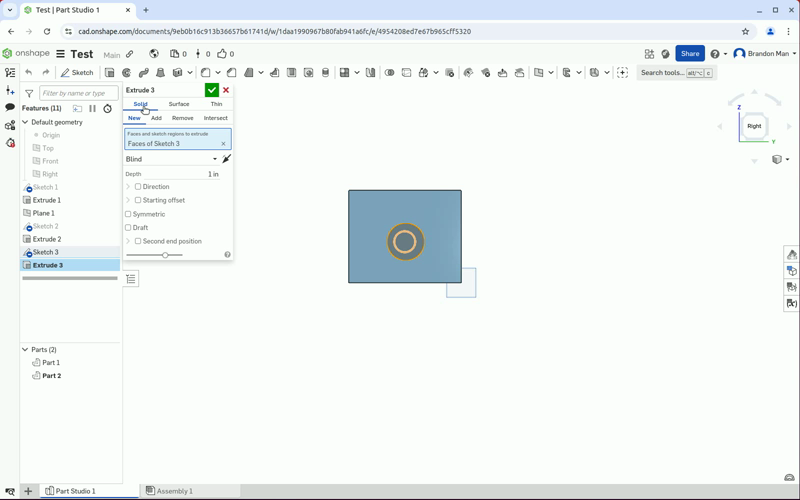
click(143, 106)
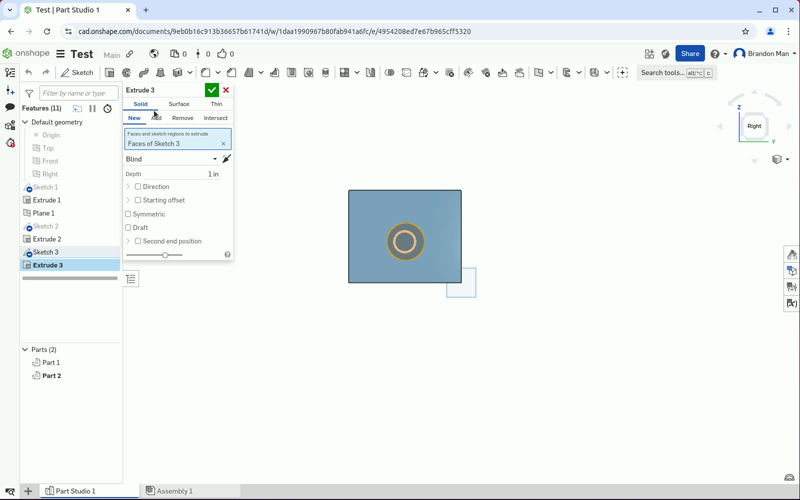
mouse_move(186, 120)
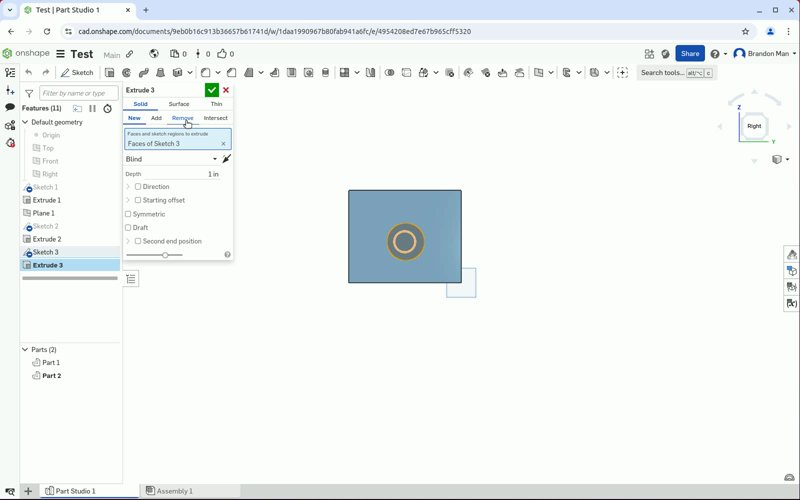
click(186, 120)
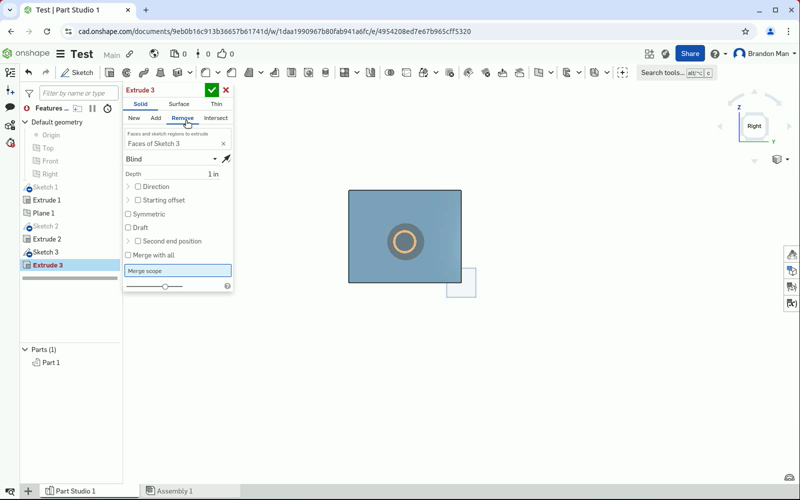
key(tab, 4)
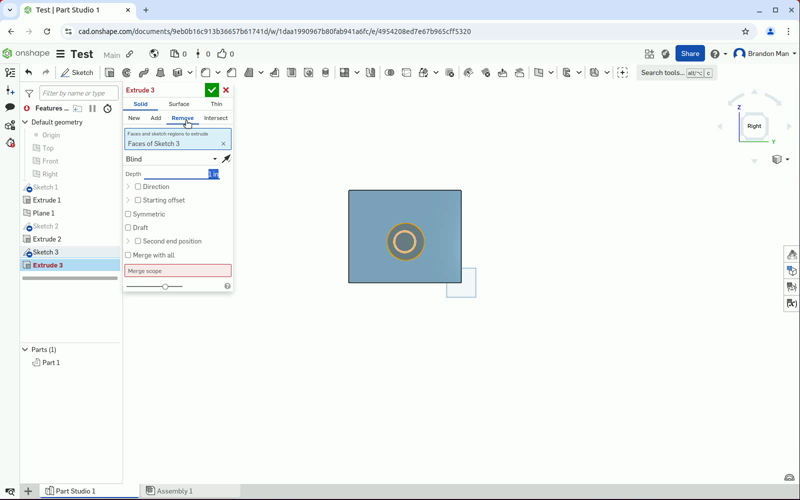
text(8.425)
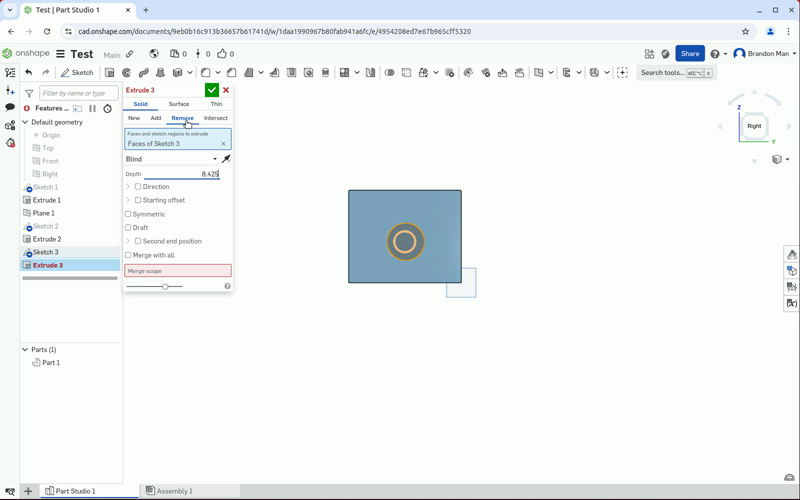
key(tab, 6)
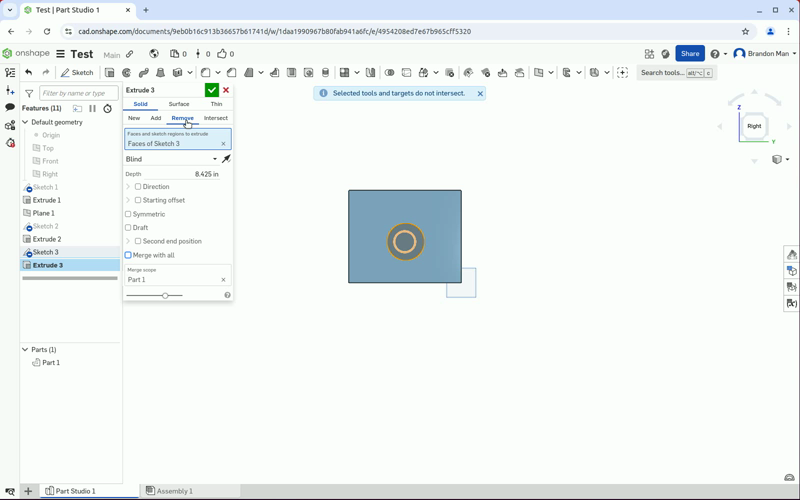
key(space)
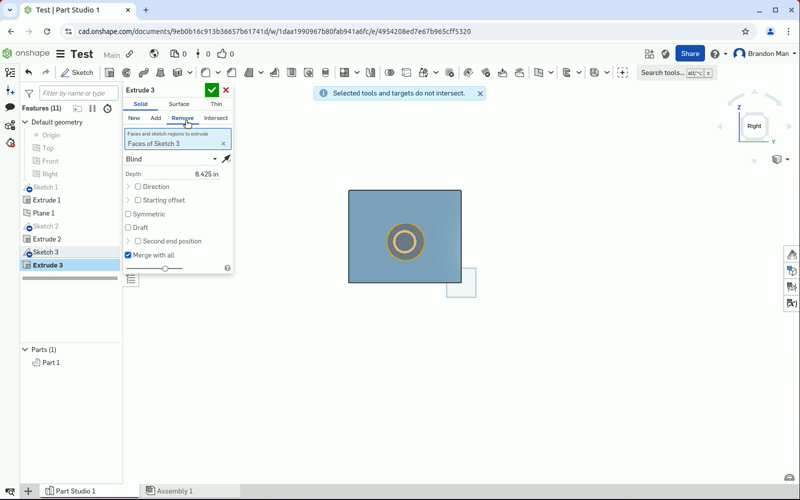
key(enter)
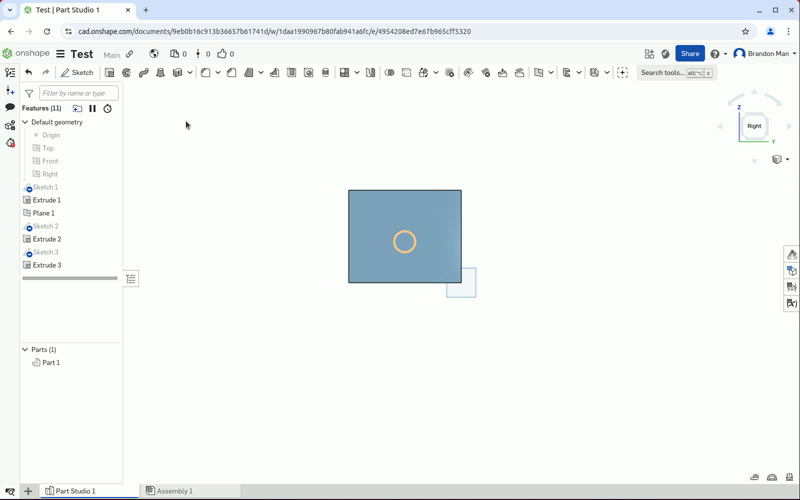
key(shift+h)
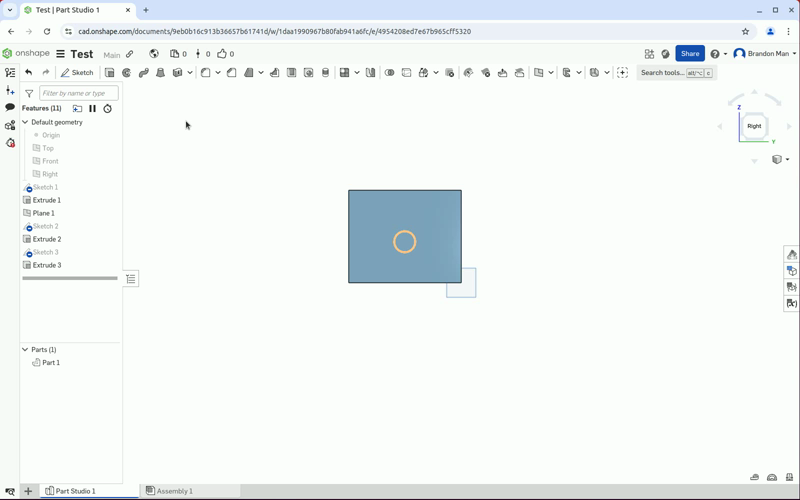
key(shift+h)
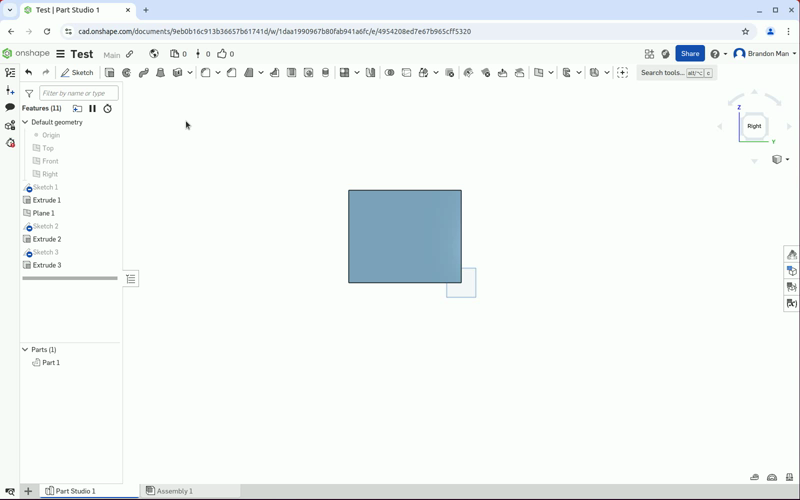
mouse_move(73, 189)
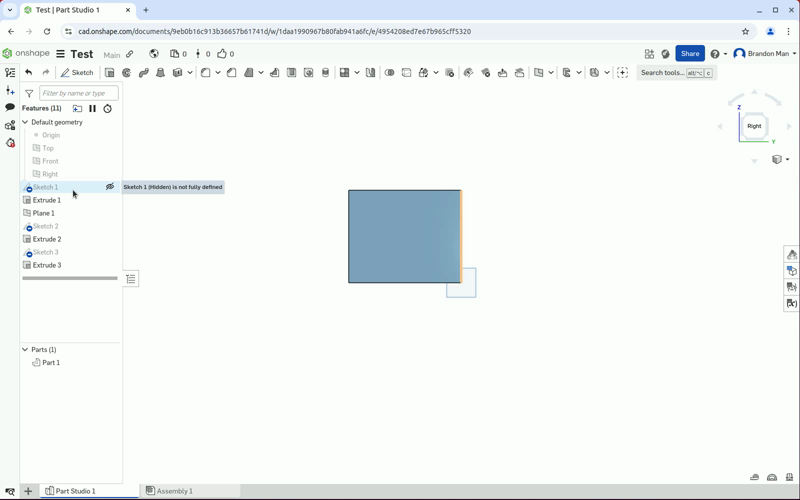
click(73, 189)
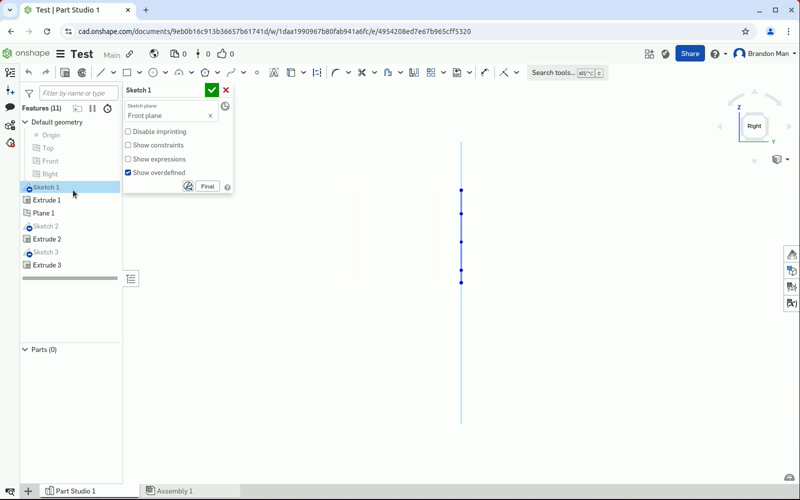
mouse_move(229, 92)
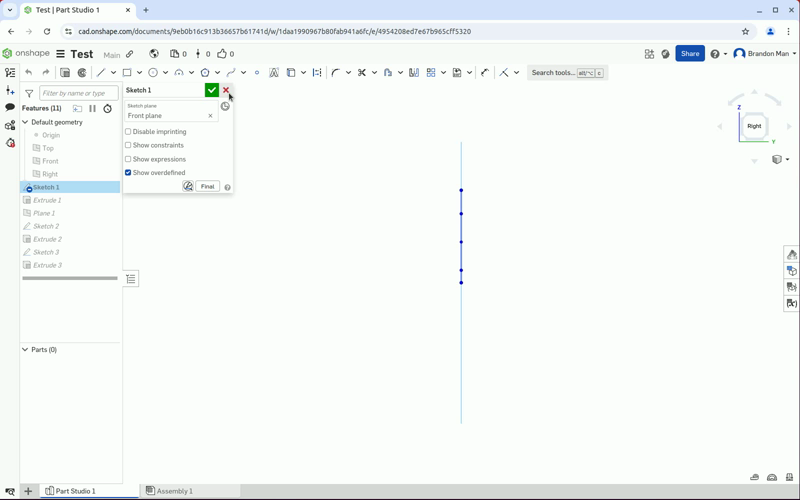
click(229, 92)
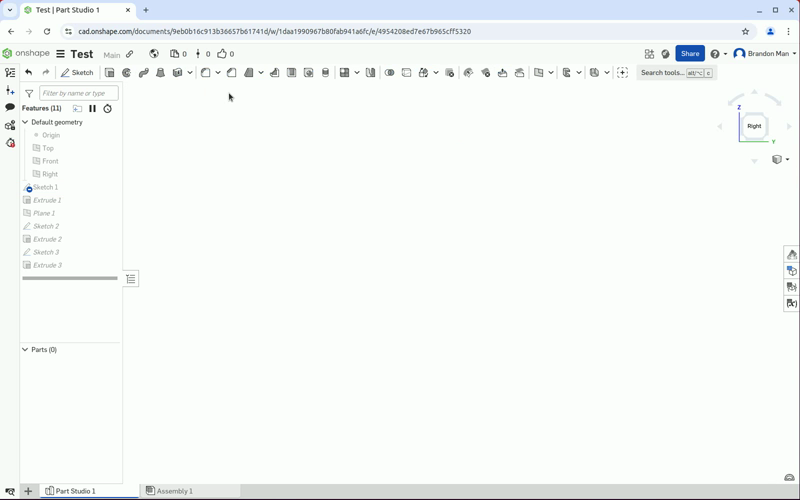
mouse_move(73, 352)
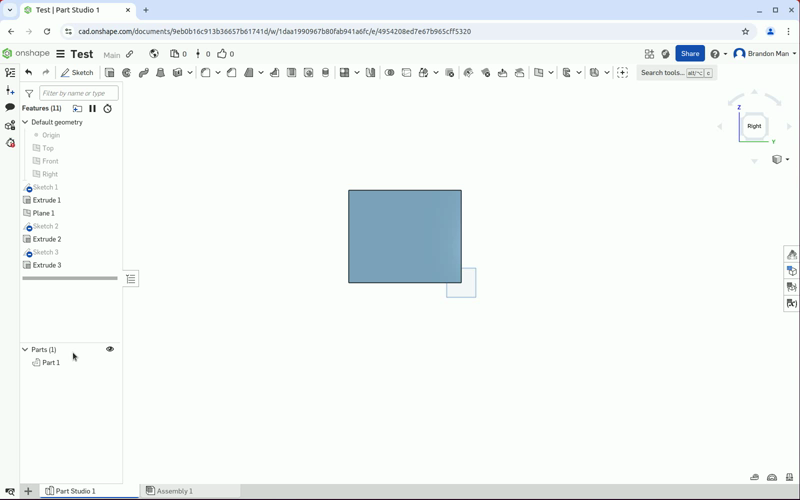
key(y)
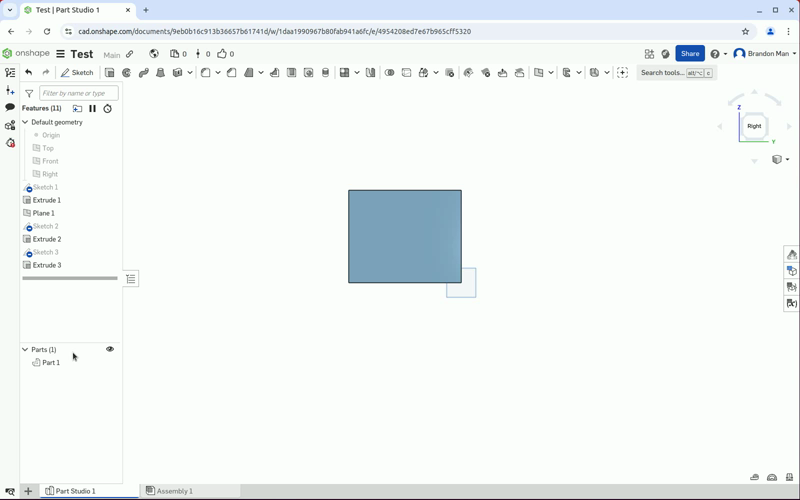
key(shift+p)
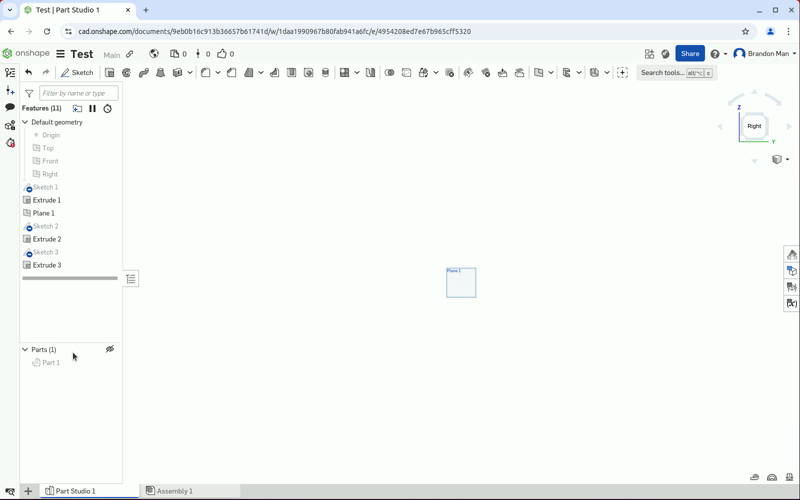
key(space)
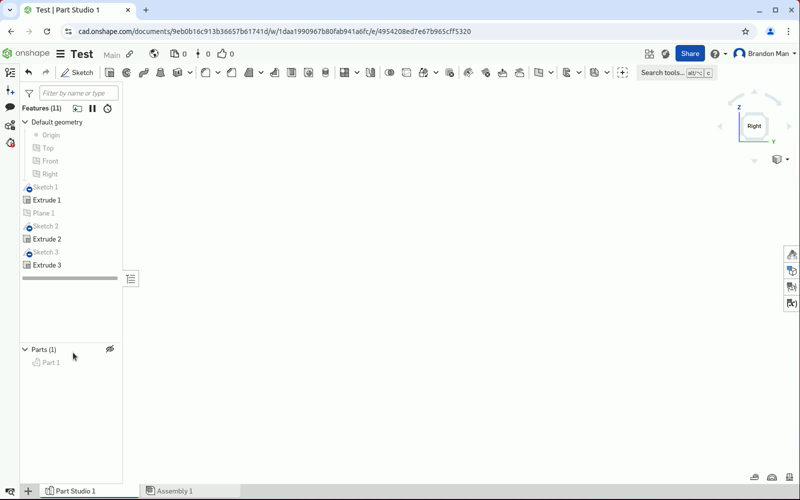
key_down(shift)
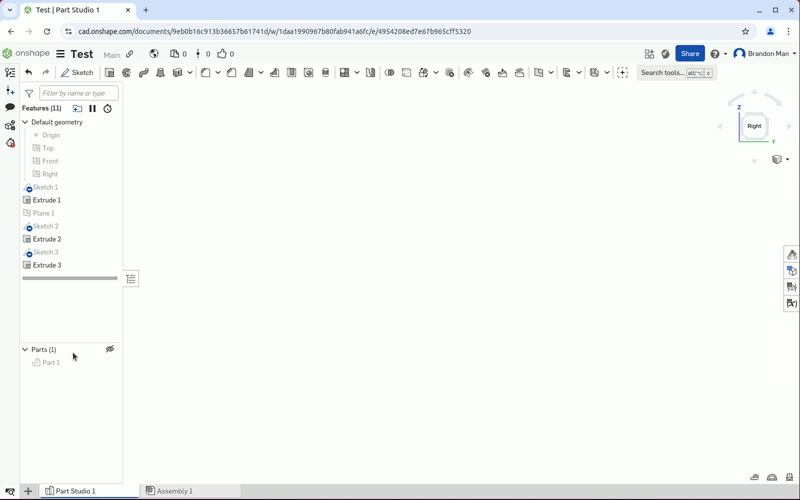
key(right)
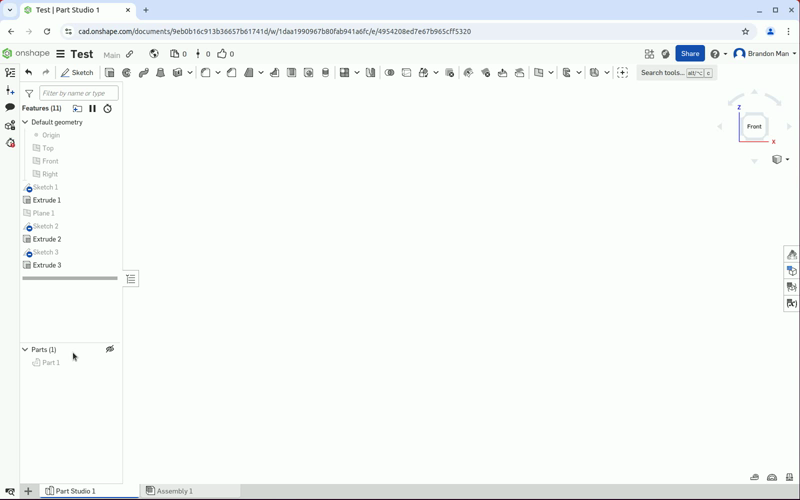
key_up(shift)
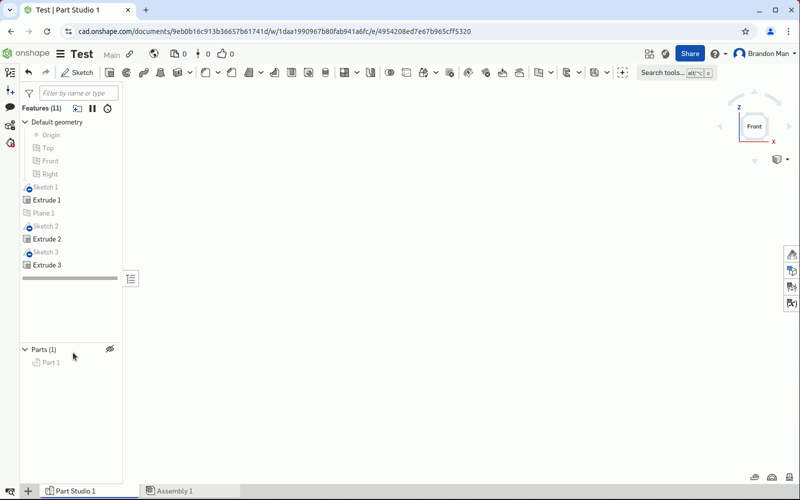
key(space)
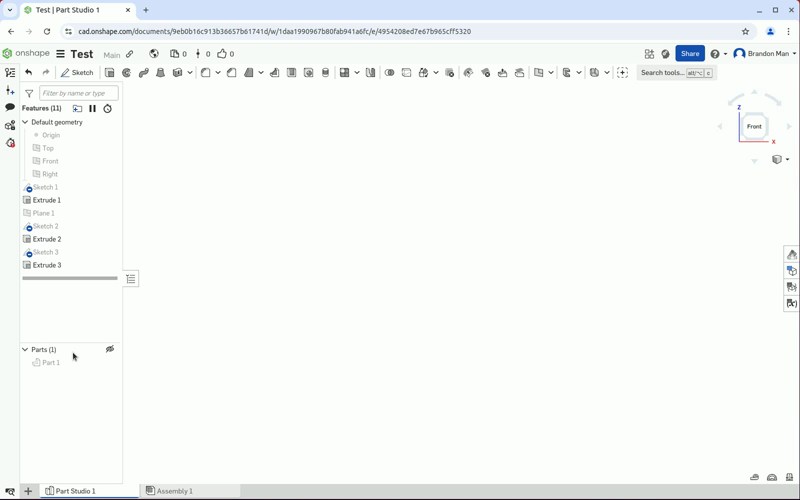
key_down(shift)
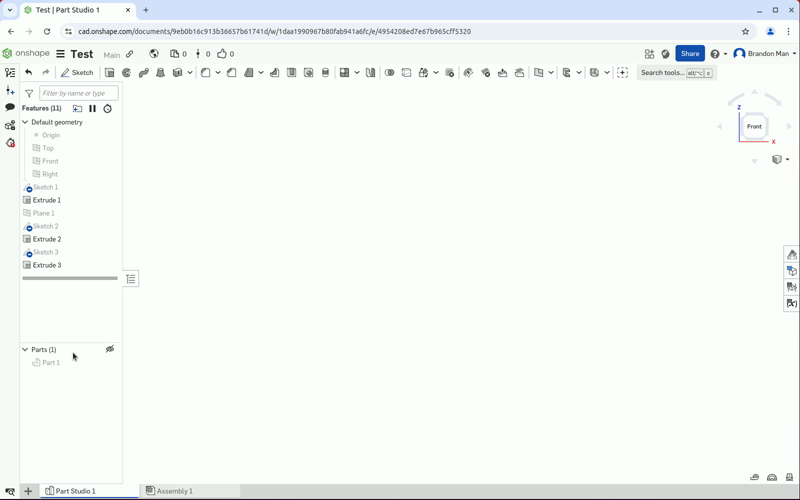
key(down)
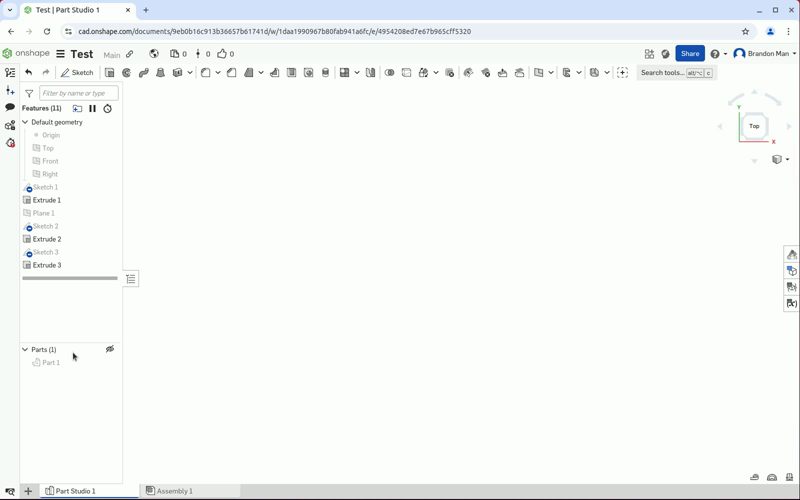
key_up(shift)
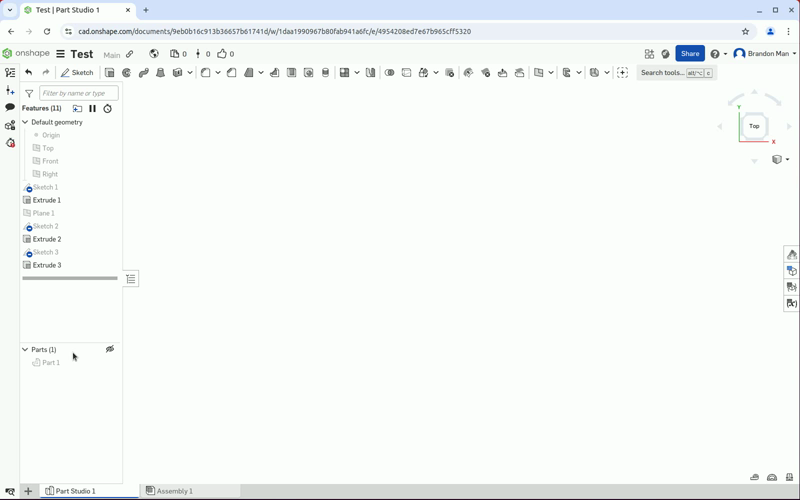
mouse_move(73, 352)
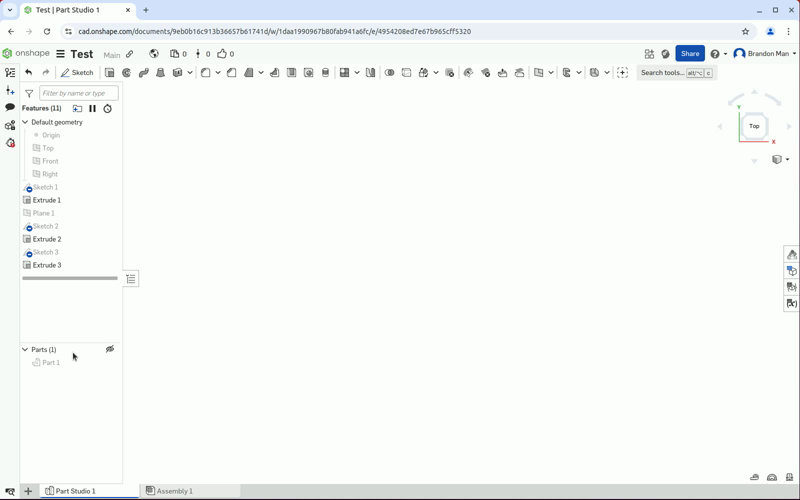
key(shift+y)
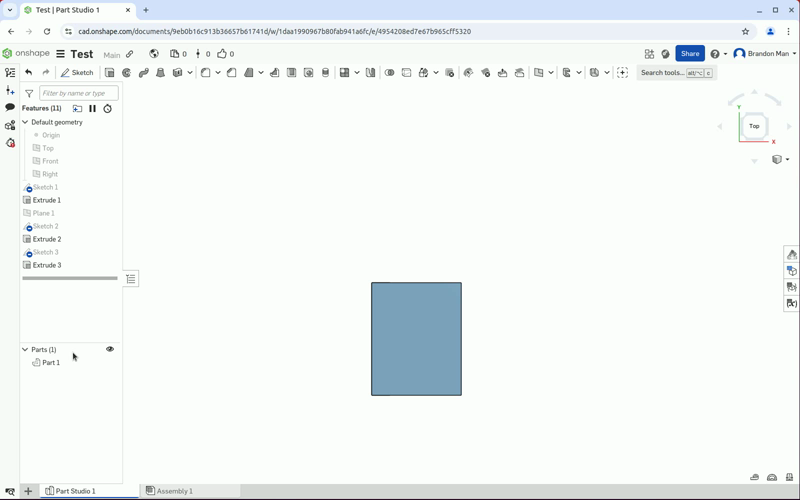
mouse_move(541, 75)
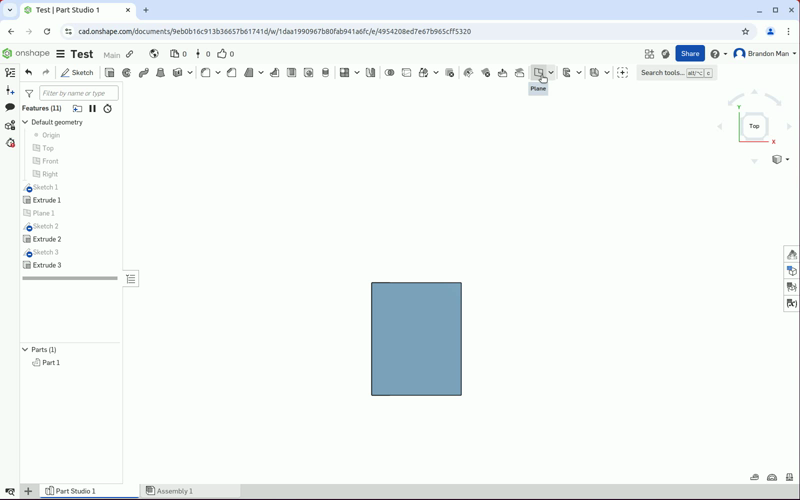
click(541, 75)
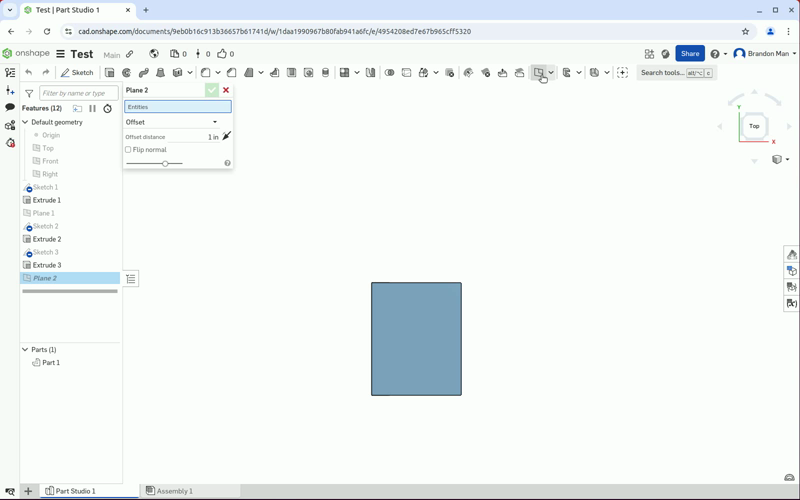
mouse_move(73, 150)
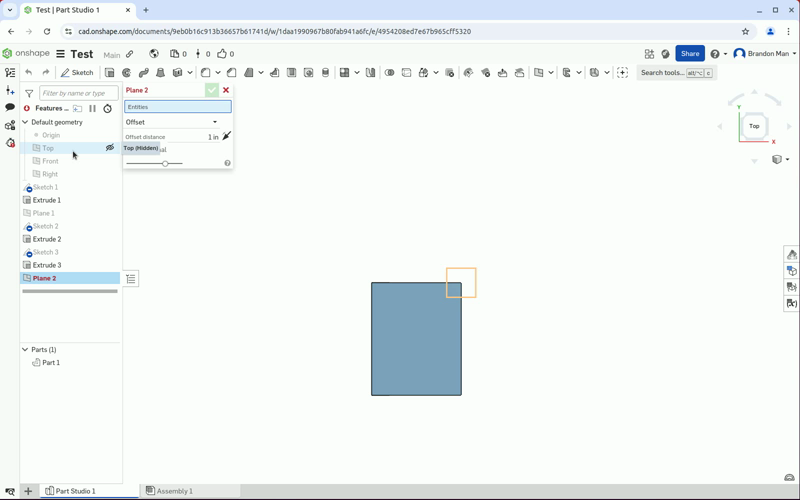
click(73, 150)
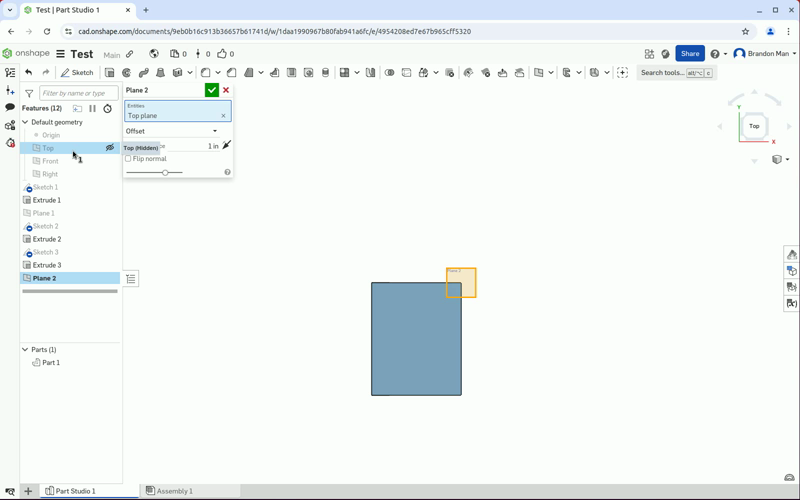
key(tab, 2)
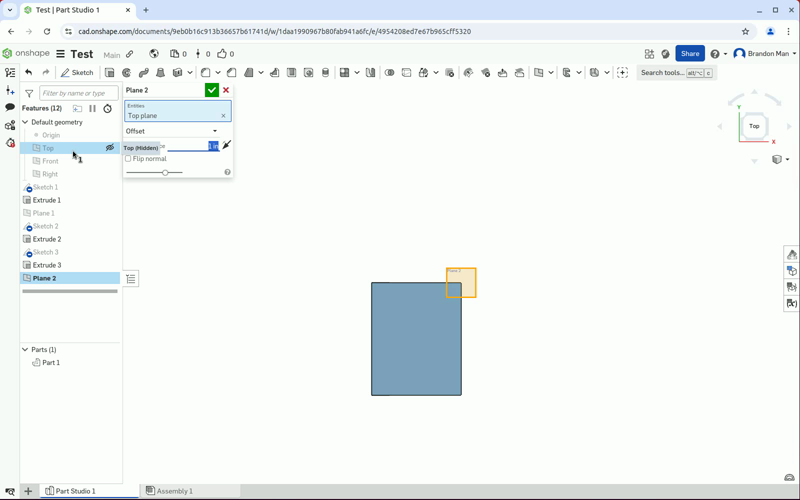
text(19.01)
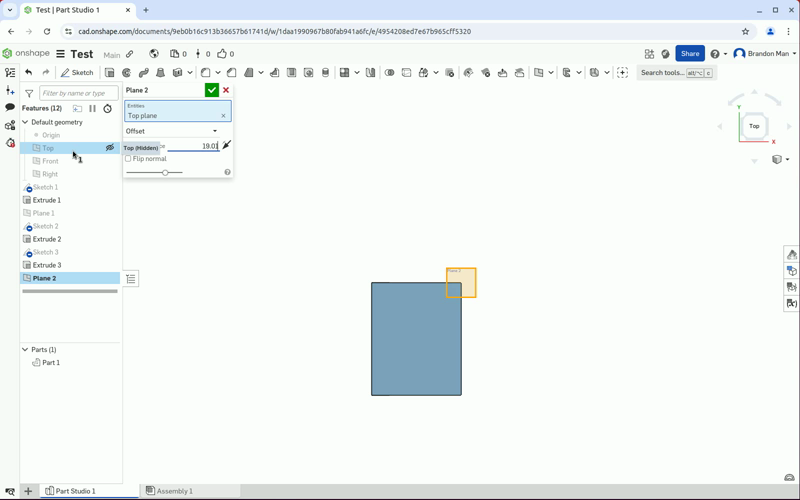
key(enter, 2)
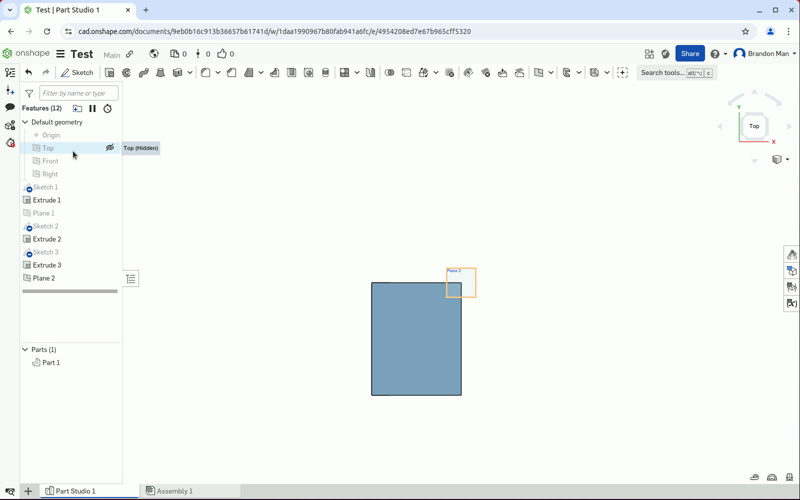
key(shift+s)
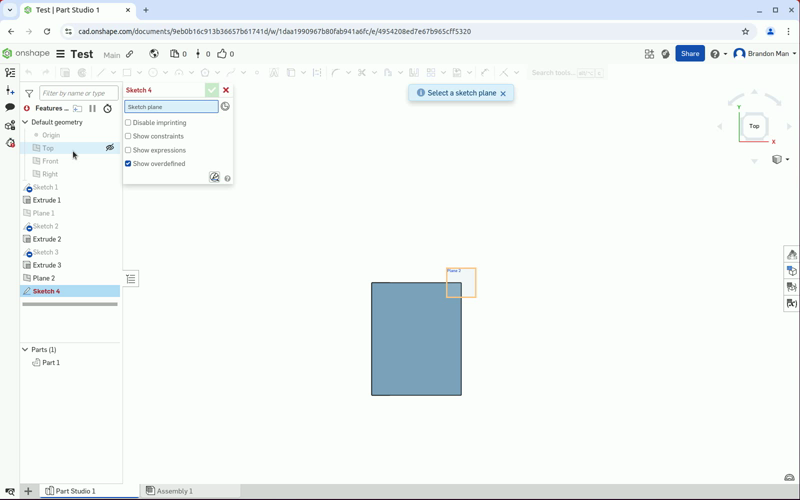
mouse_move(73, 280)
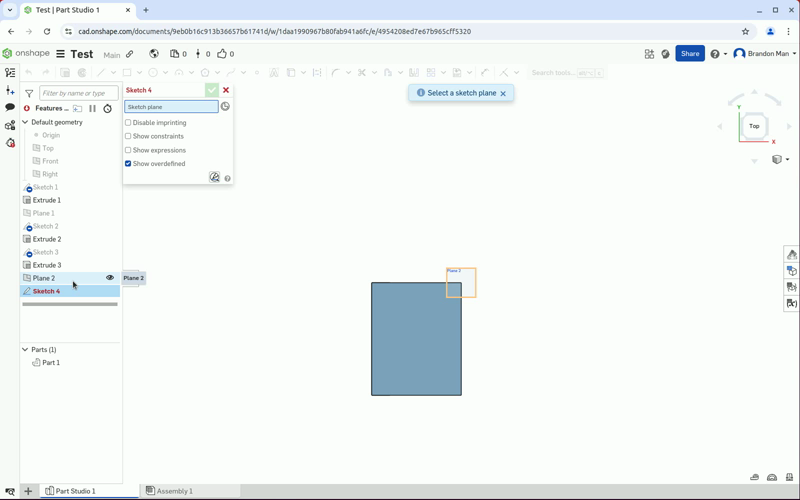
click(73, 280)
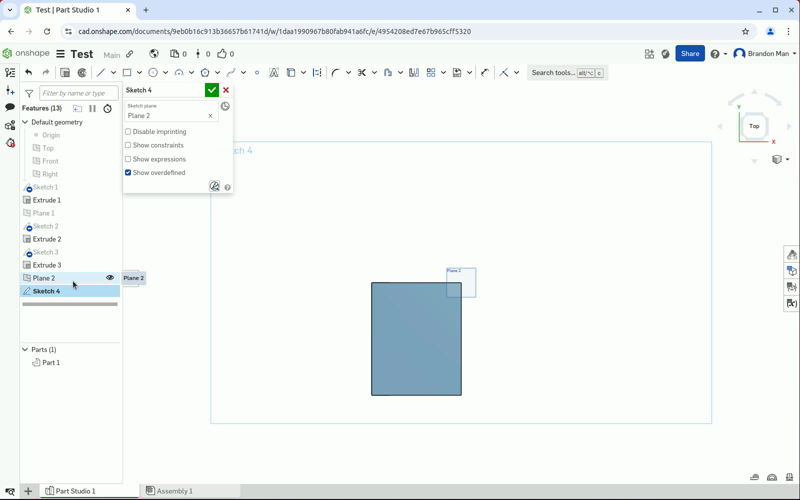
mouse_move(73, 352)
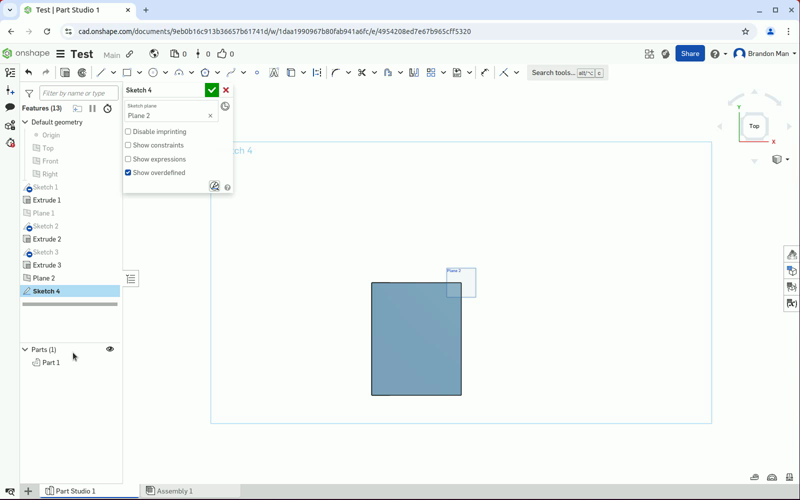
key(y)
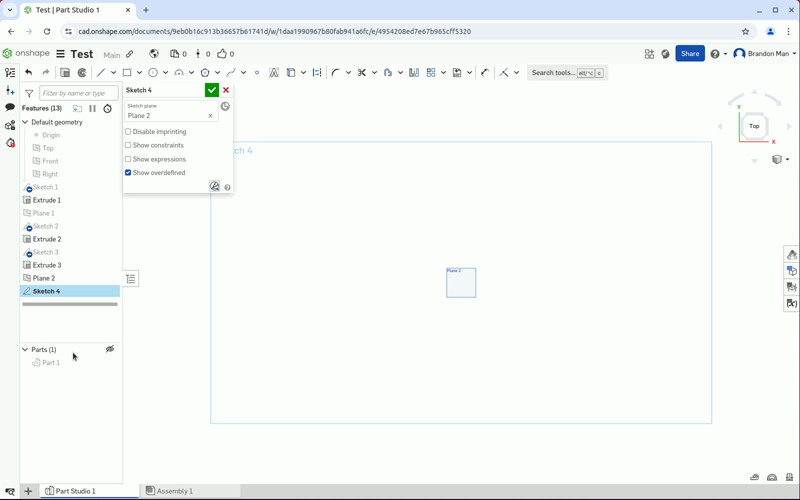
key(l)
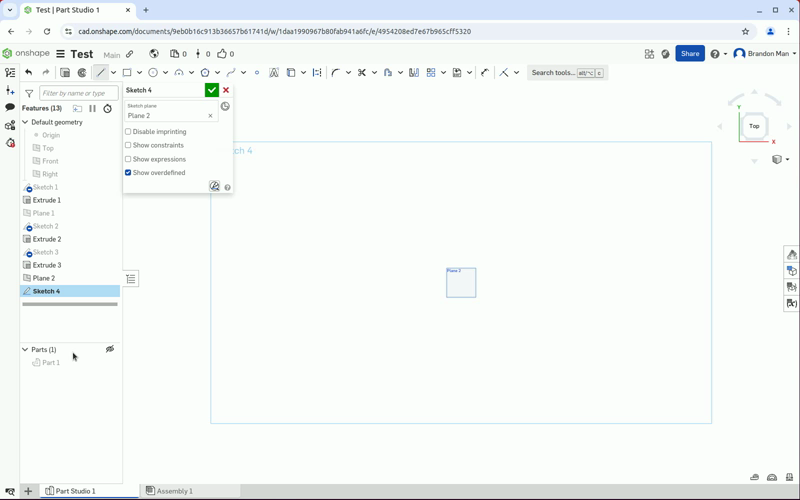
key_down(shift)
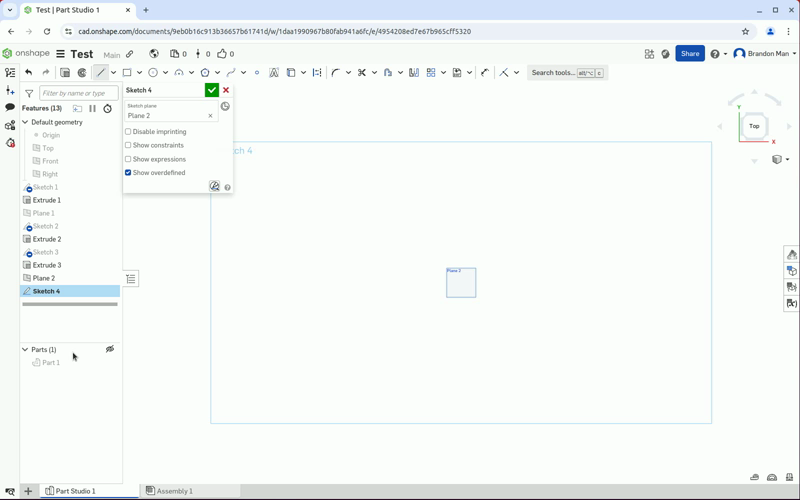
mouse_move(419, 395)
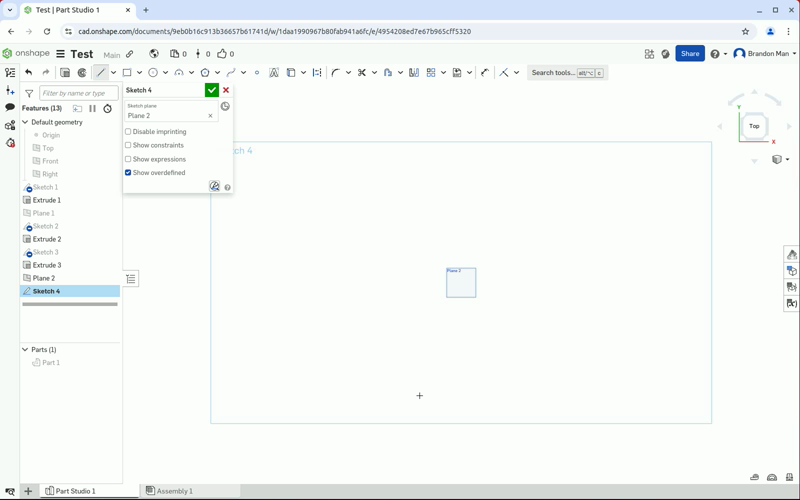
click(419, 395)
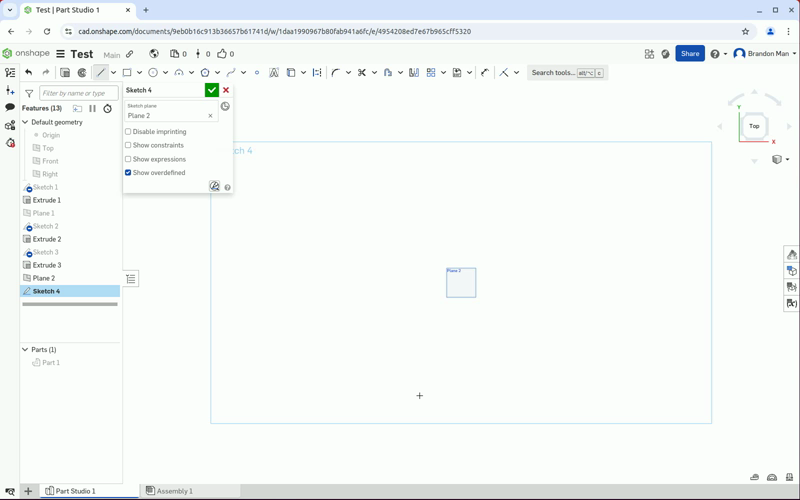
key_up(shift)
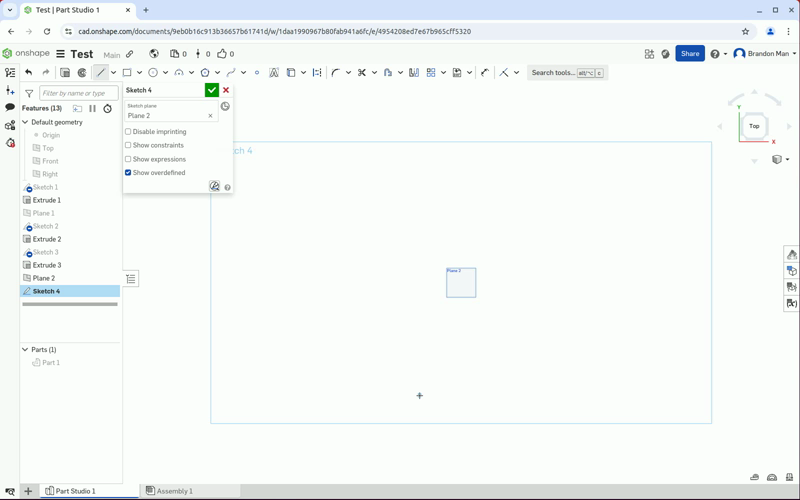
key_down(shift)
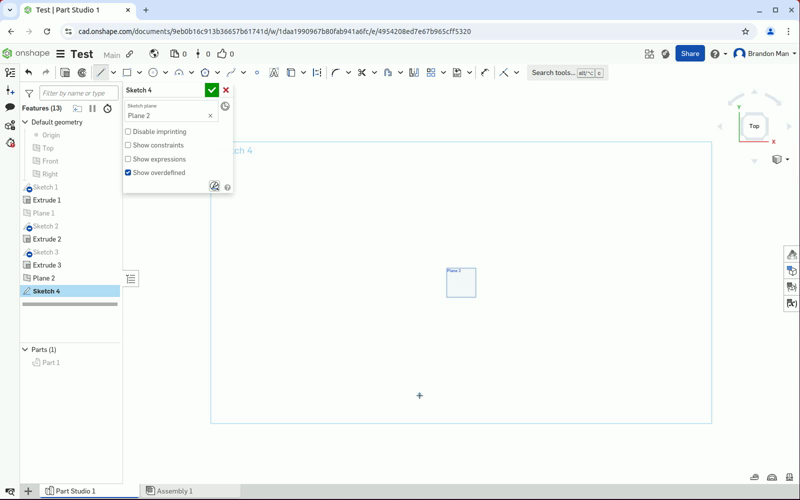
mouse_move(449, 395)
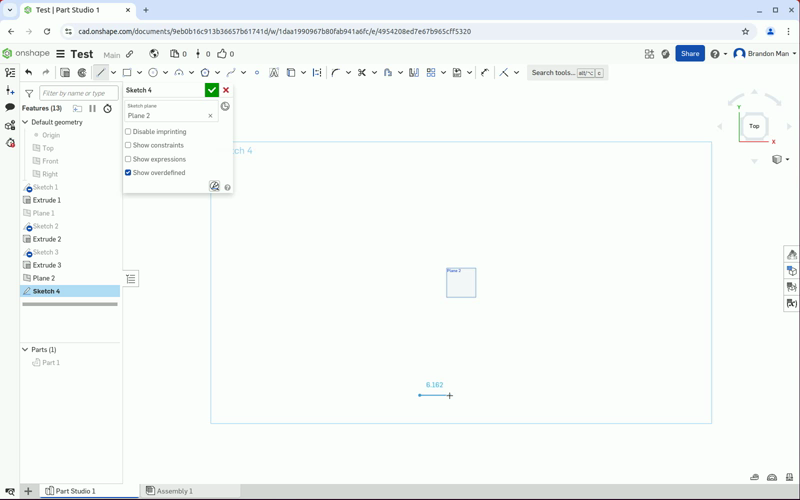
mouse_move(461, 395)
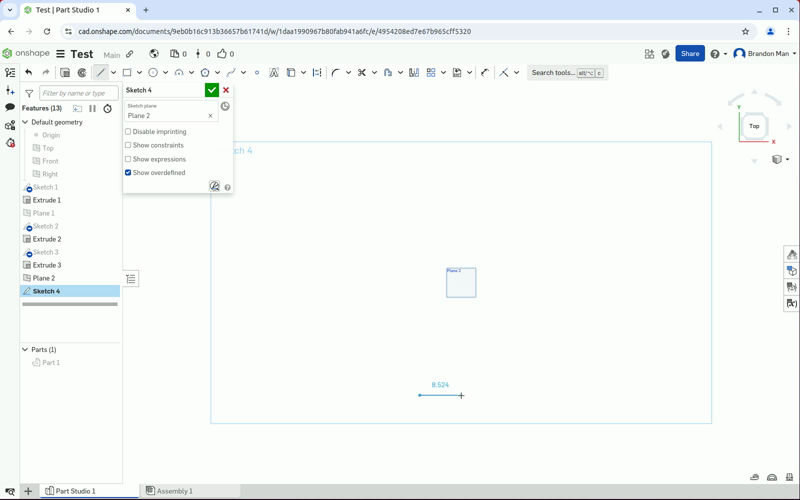
click(461, 395)
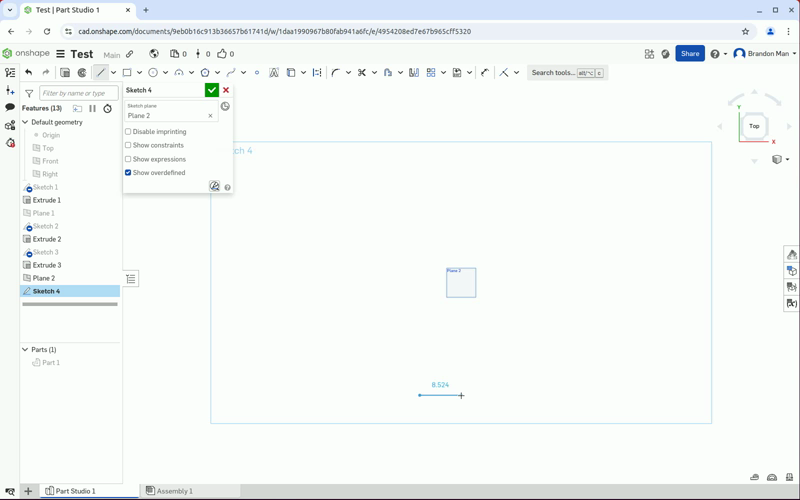
key_up(shift)
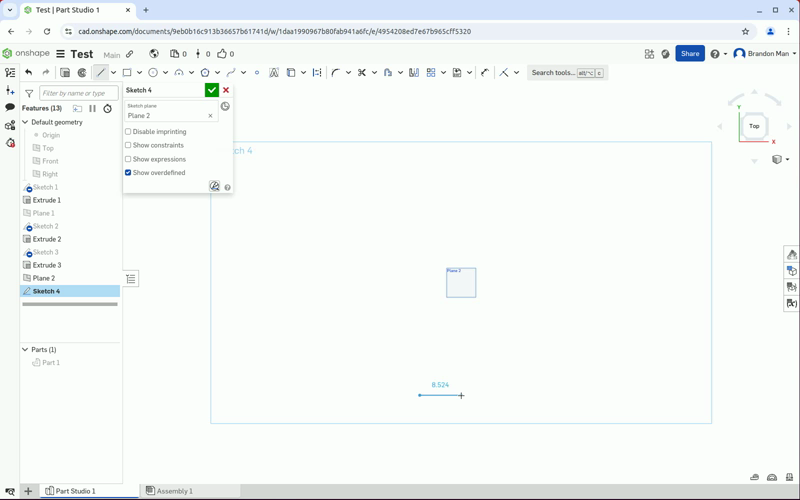
key_down(shift)
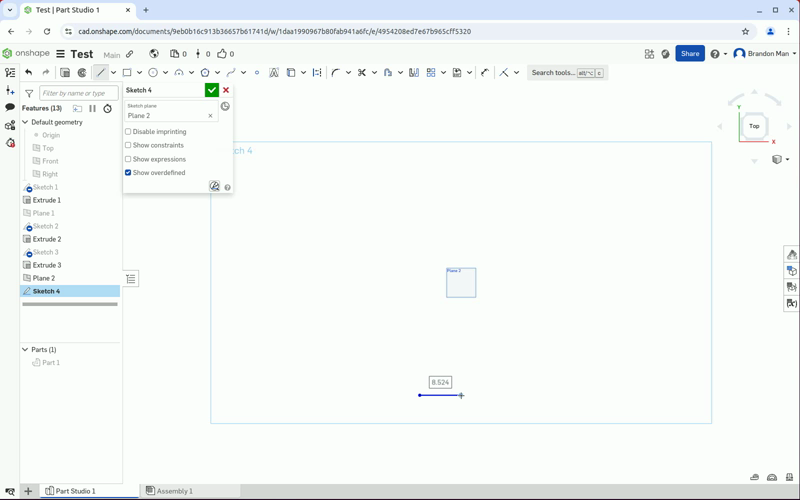
mouse_move(461, 282)
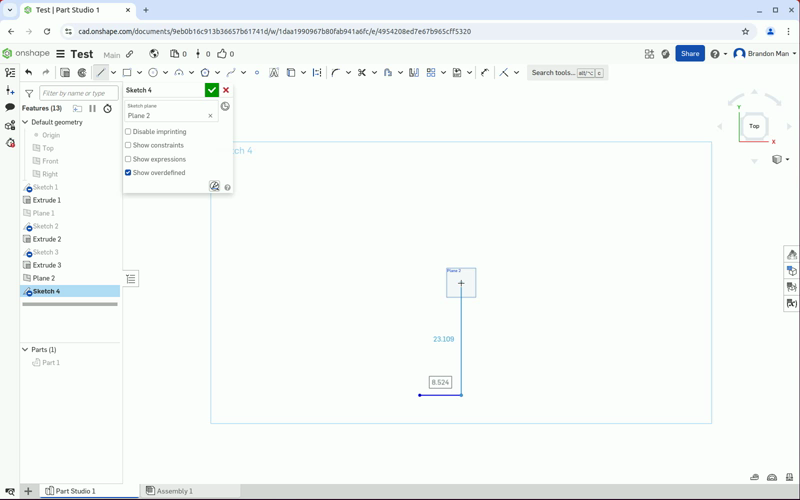
click(461, 282)
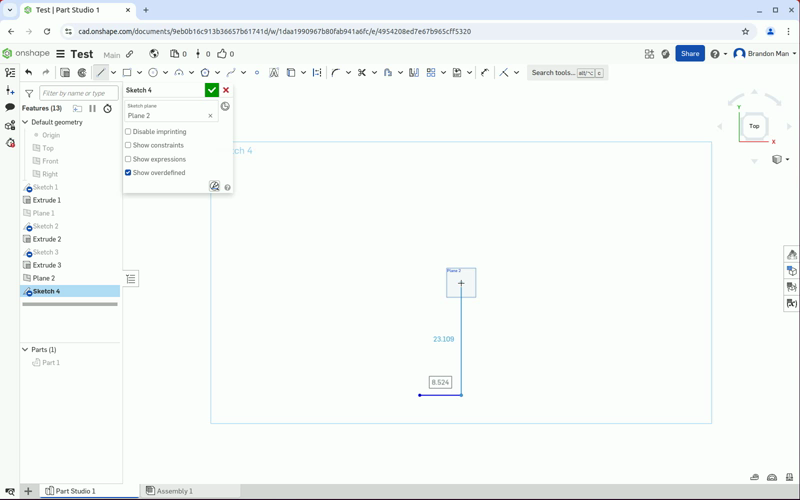
key_up(shift)
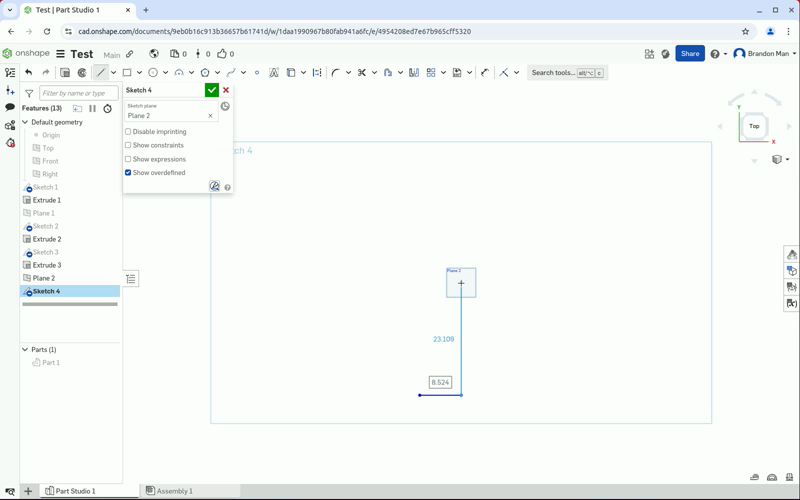
key_down(shift)
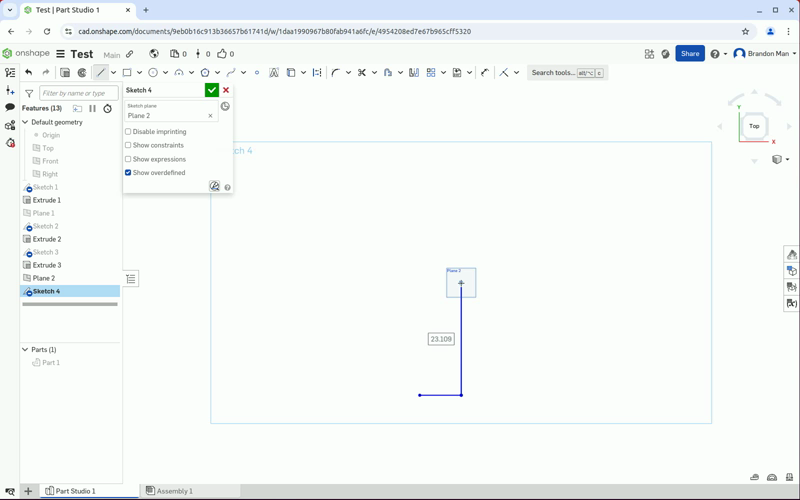
mouse_move(491, 282)
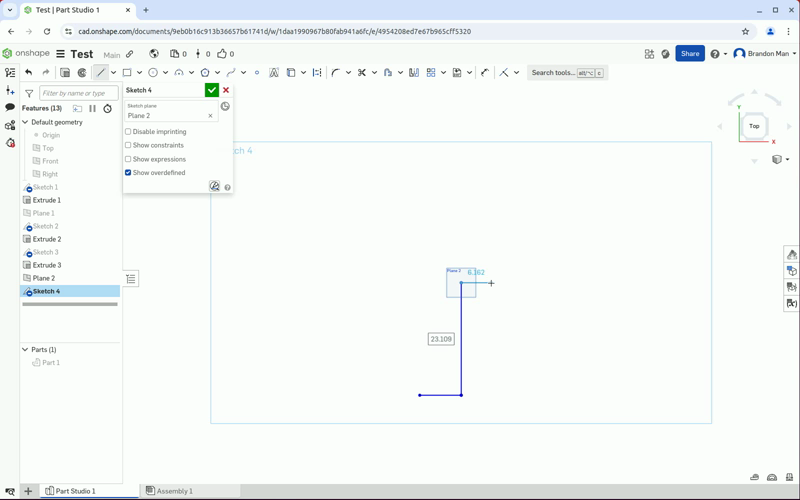
mouse_move(419, 282)
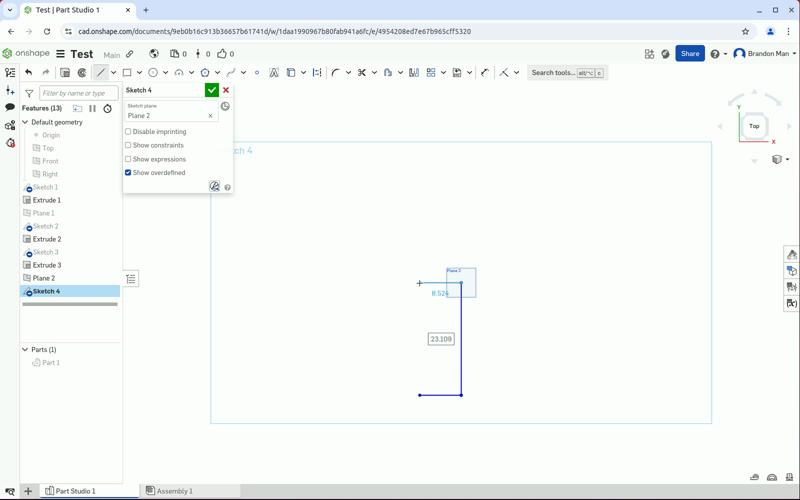
click(419, 282)
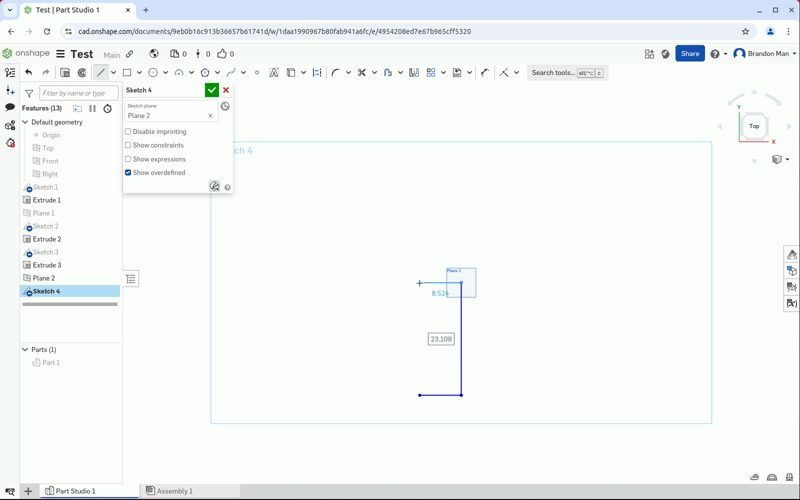
key_up(shift)
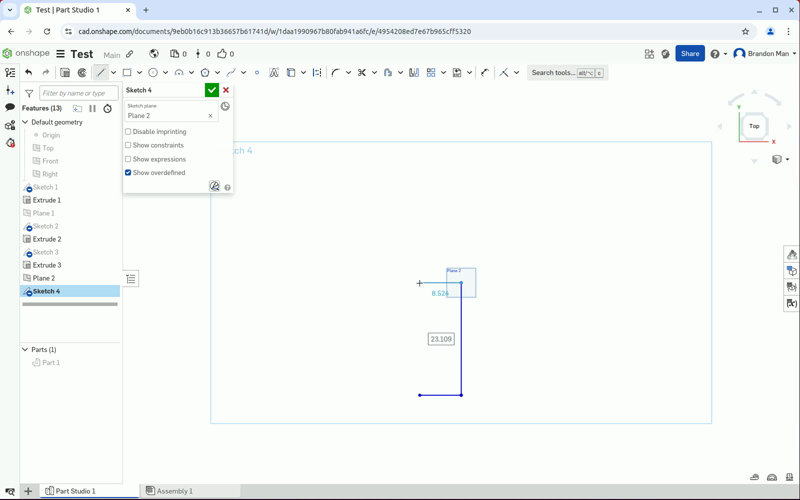
key_down(shift)
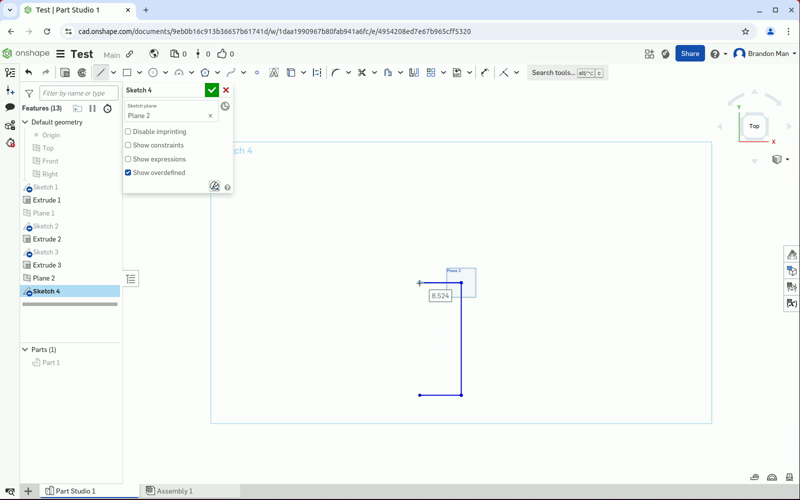
mouse_move(419, 395)
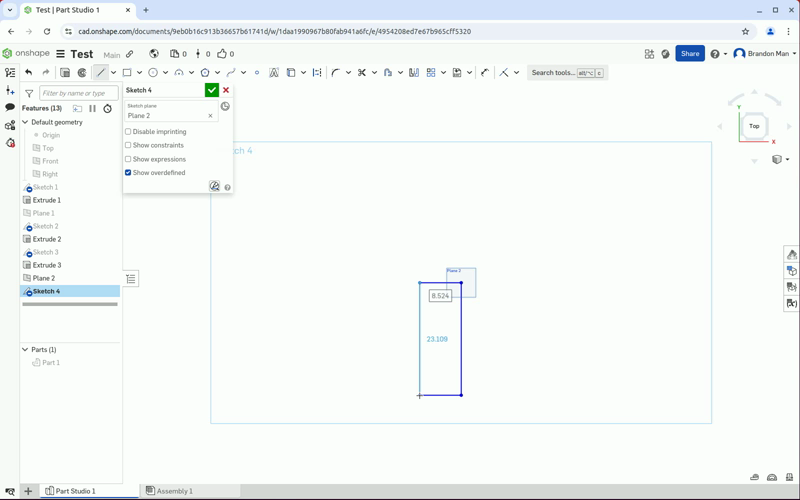
key_up(shift)
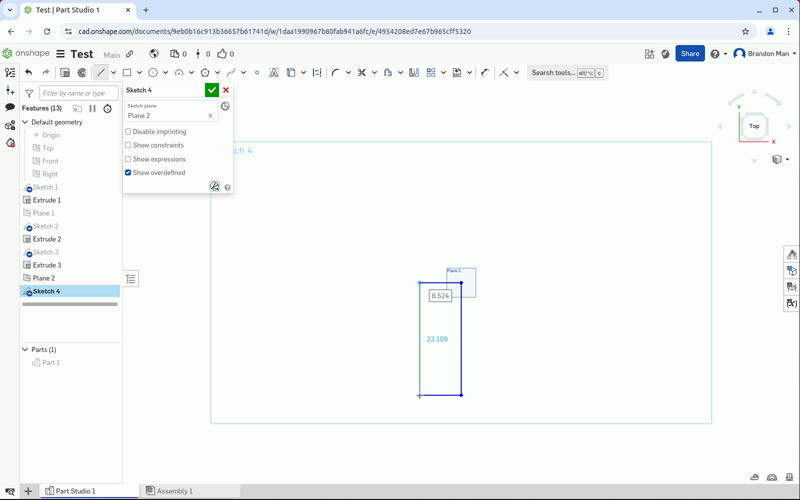
click(419, 395)
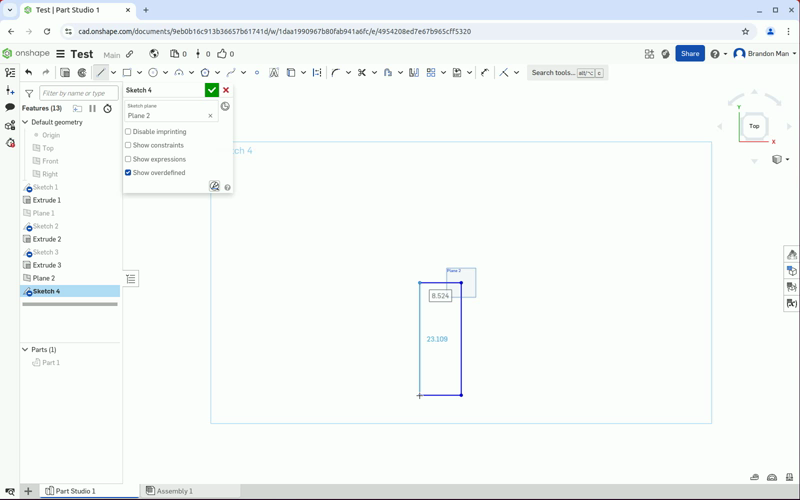
key(esc)
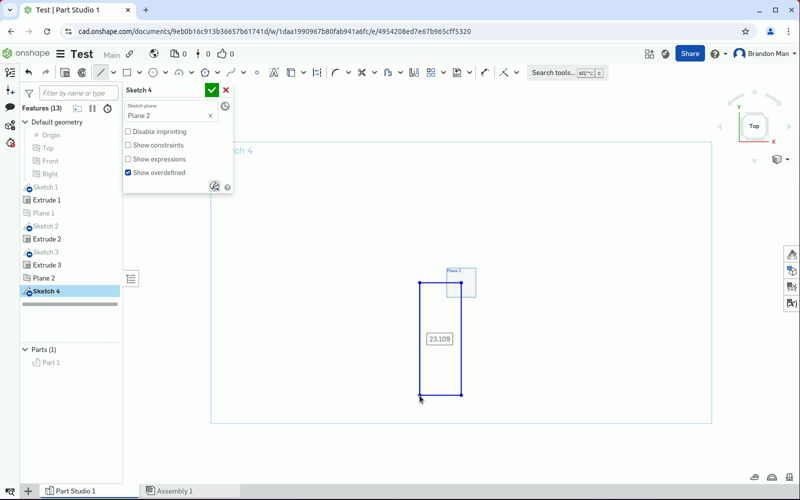
mouse_move(441, 380)
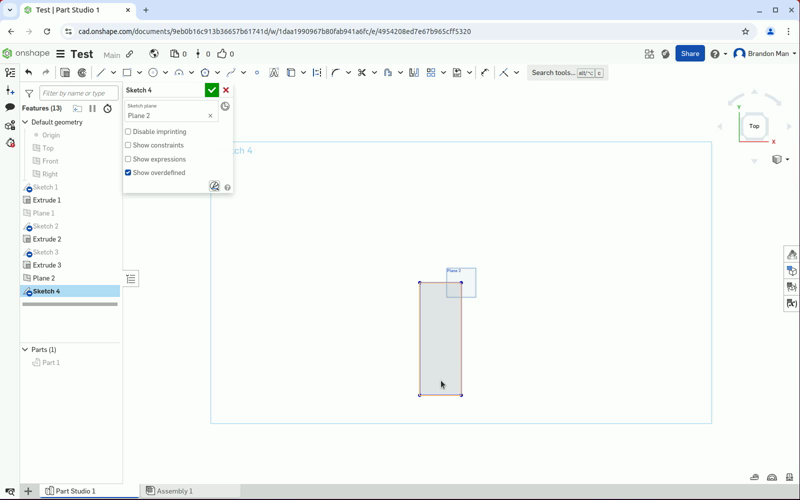
click(441, 380)
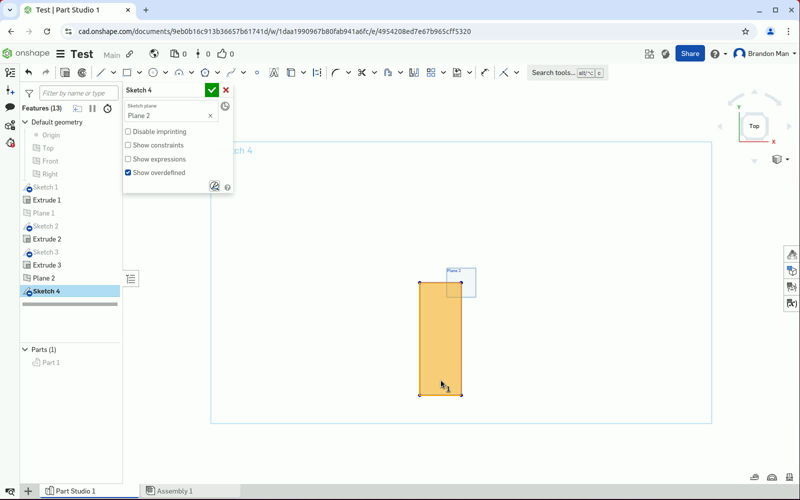
mouse_move(73, 352)
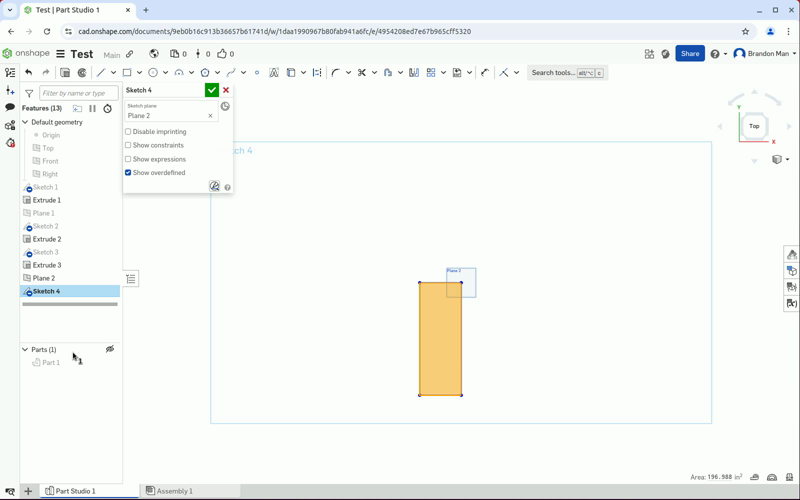
key(shift+y)
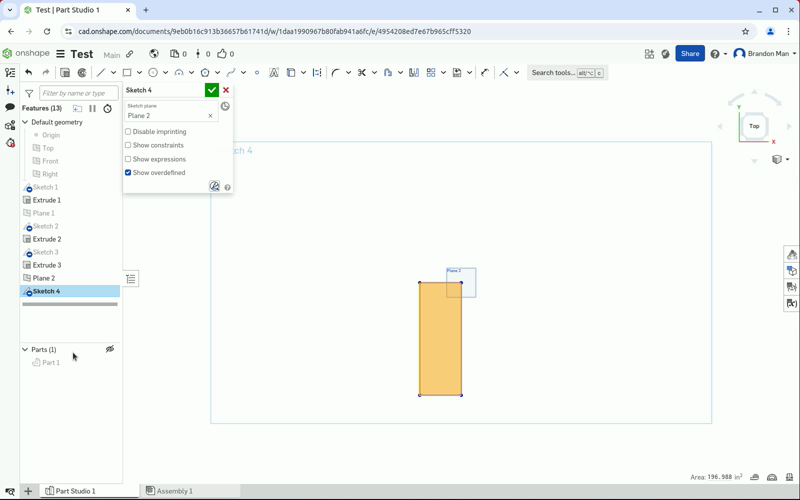
key(shift+e)
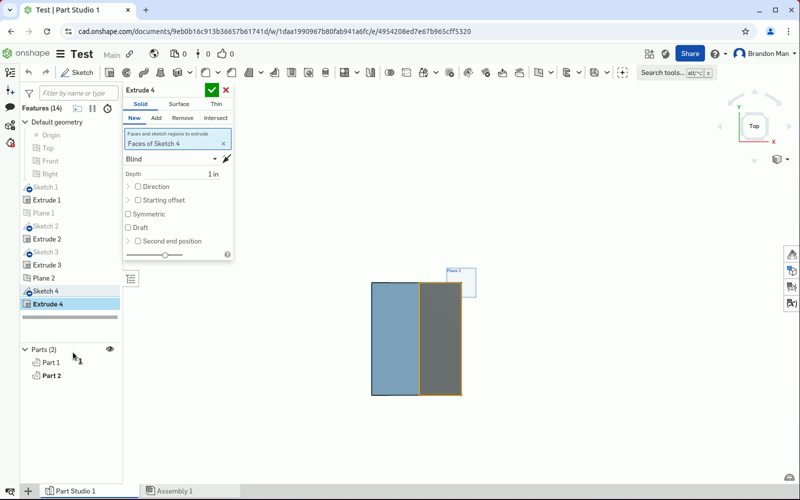
mouse_move(143, 106)
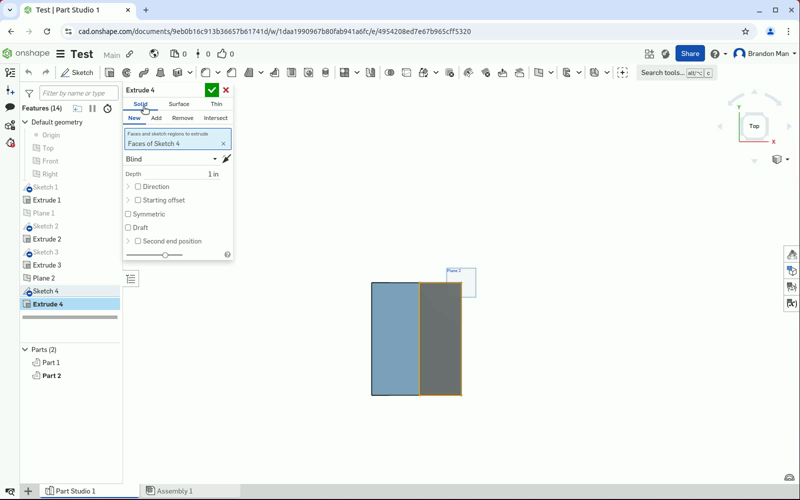
click(143, 106)
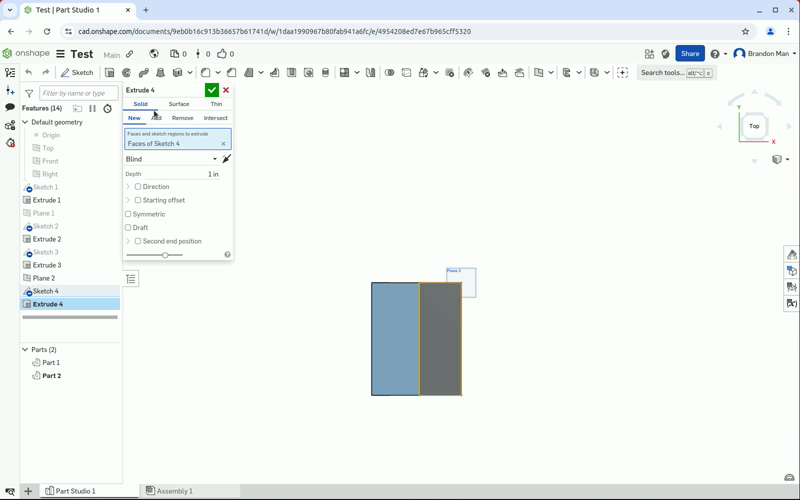
mouse_move(186, 120)
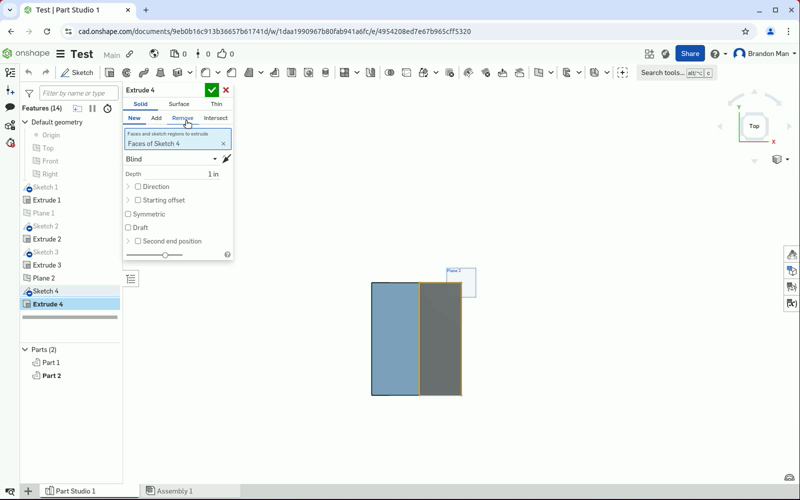
click(186, 120)
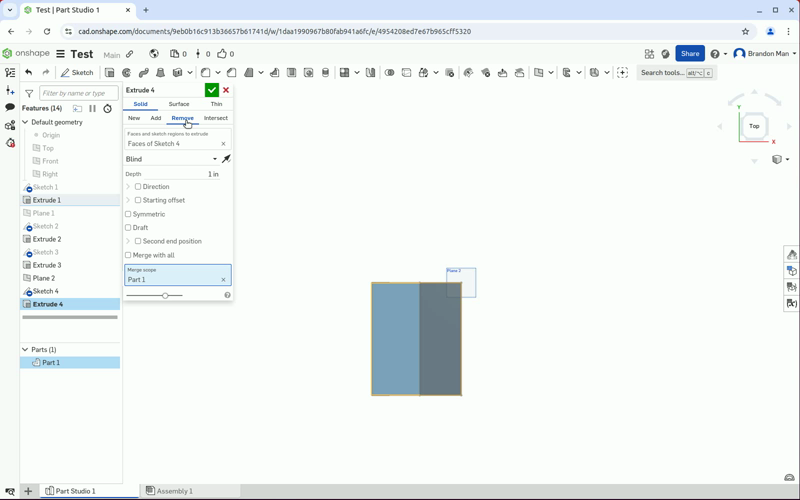
key(tab, 4)
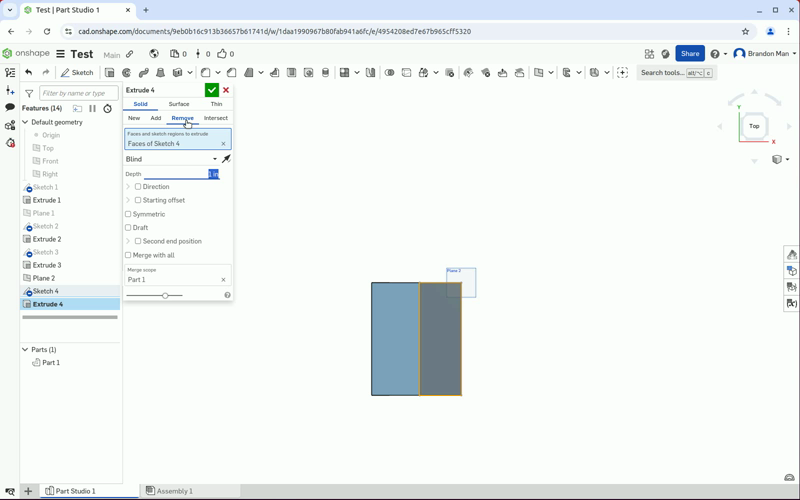
text(26.237)
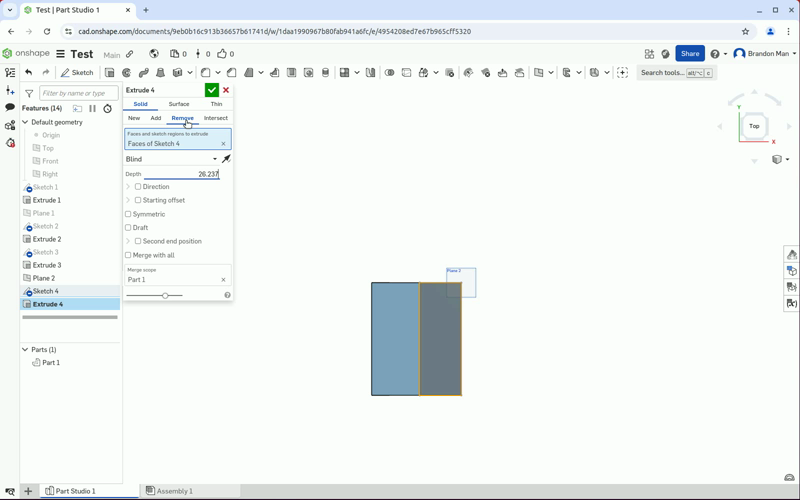
key(tab, 6)
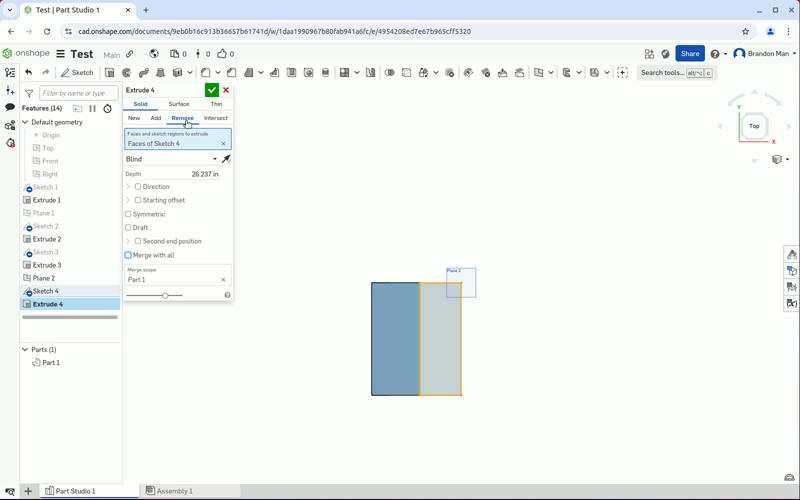
key(space)
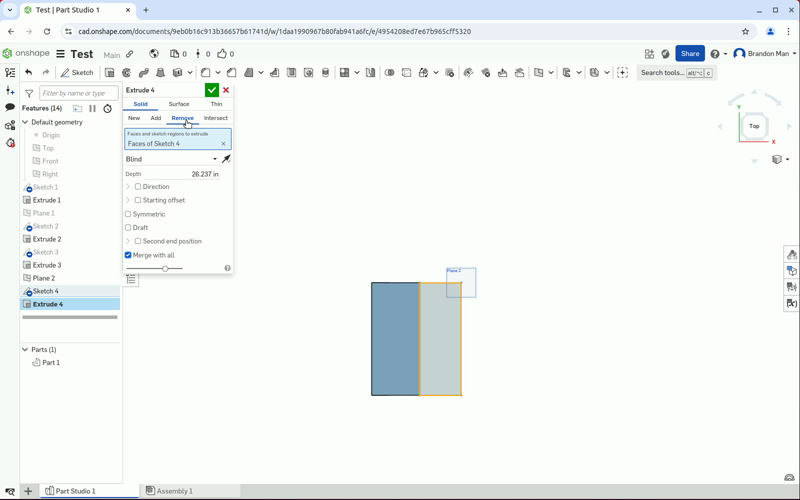
key(enter)
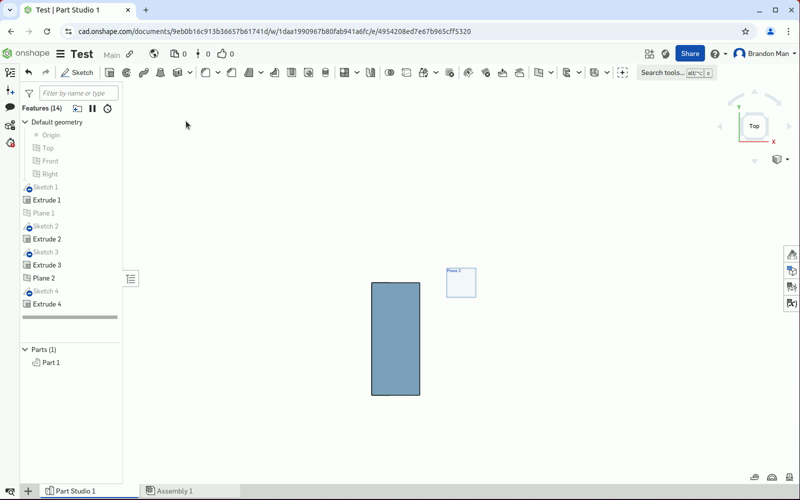
key(shift+h)
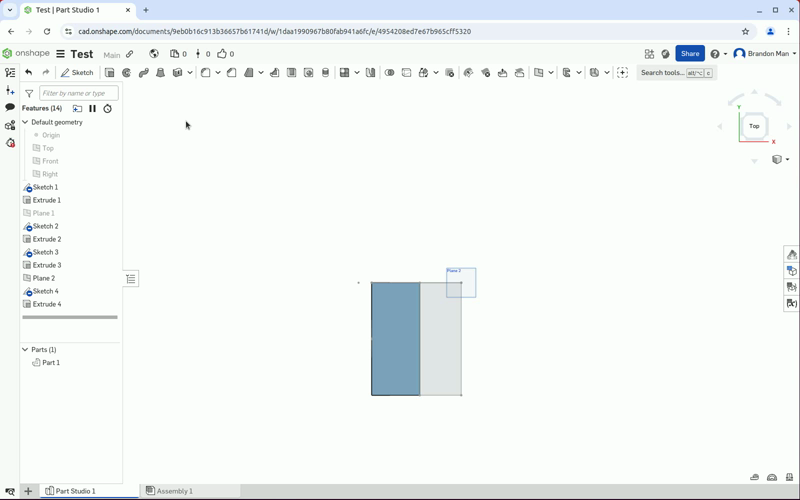
key(shift+h)
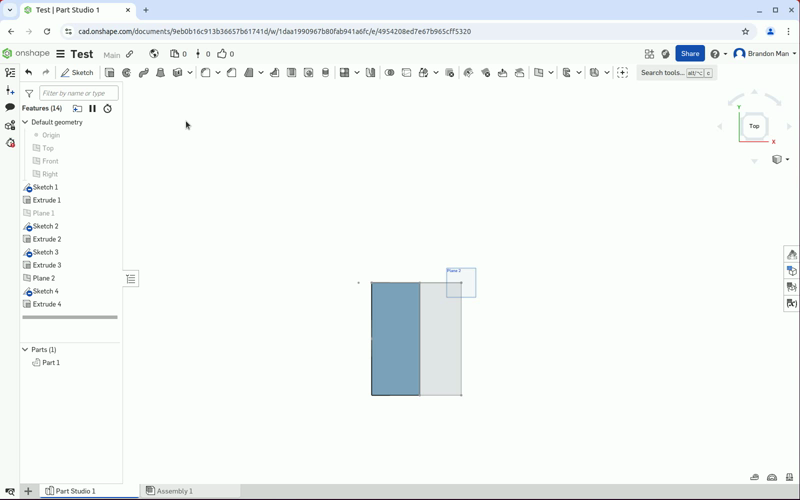
key(shift+7)
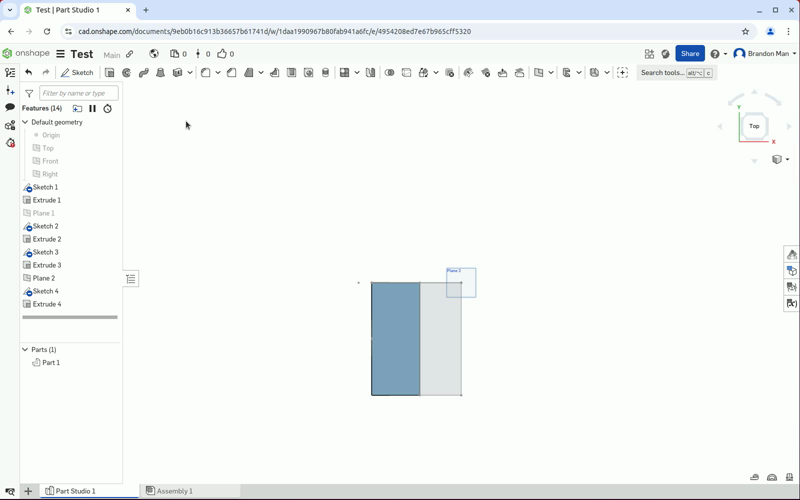
key(up, 3)
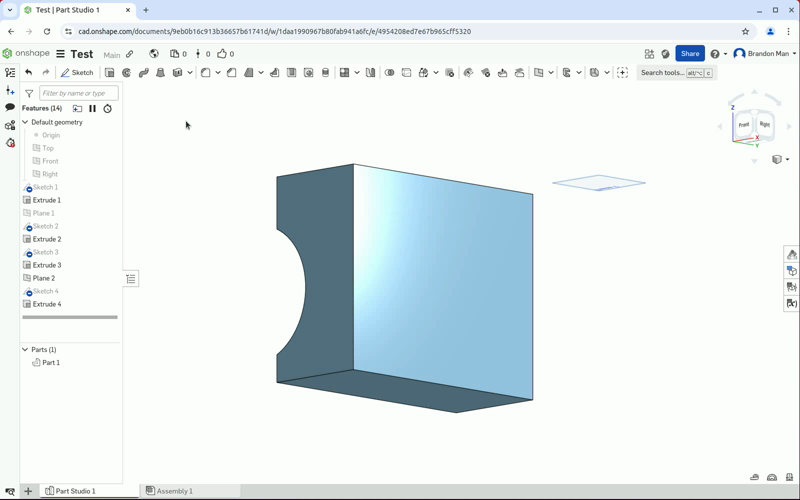
key(left, 3)
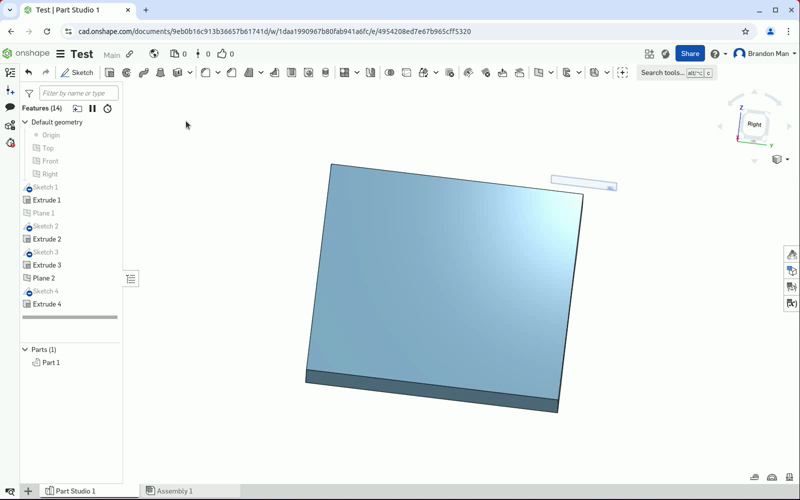
key(right, 3)
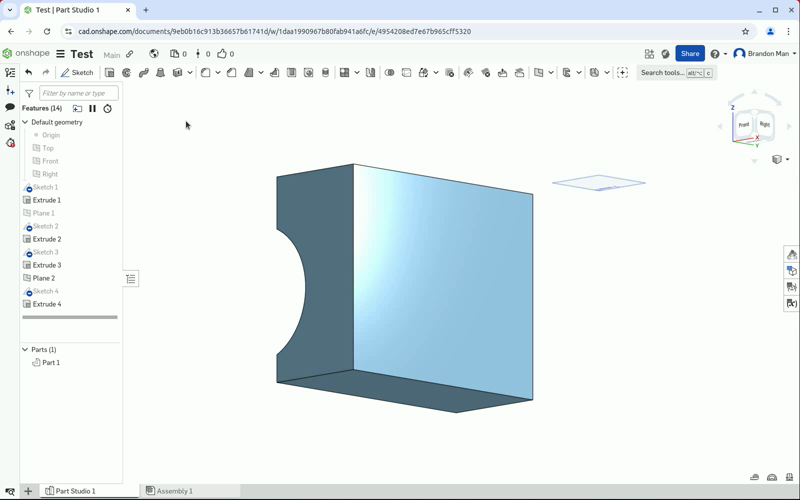
key(down, 3)
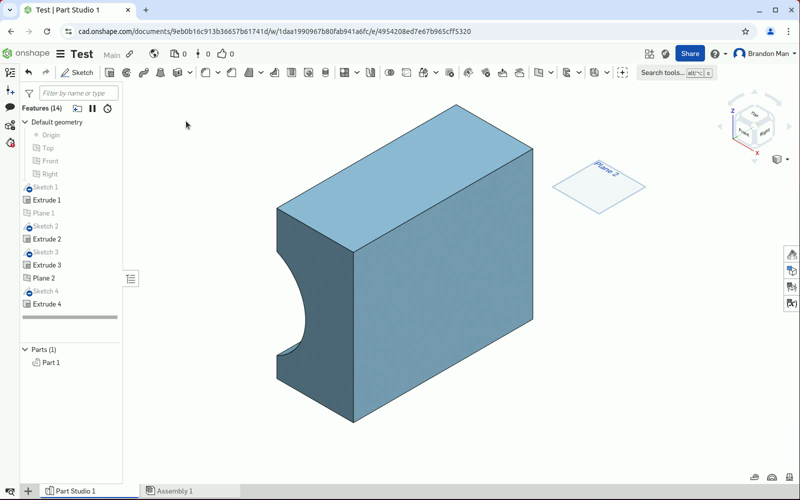
mouse_move(73, 189)
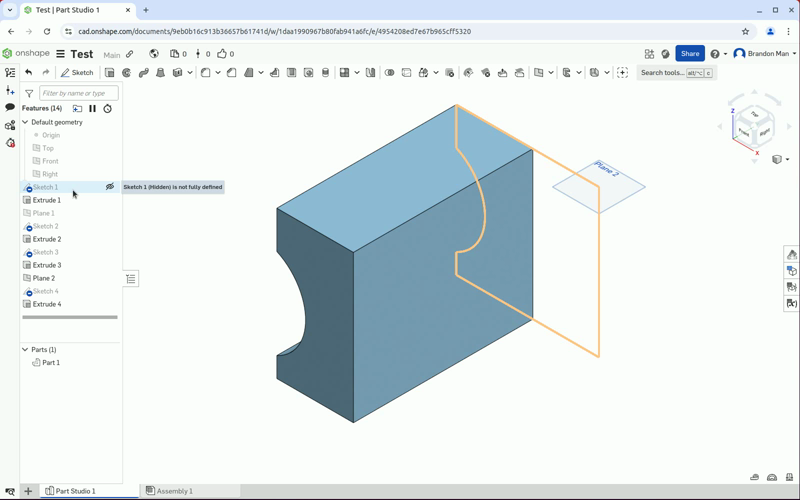
click(73, 189)